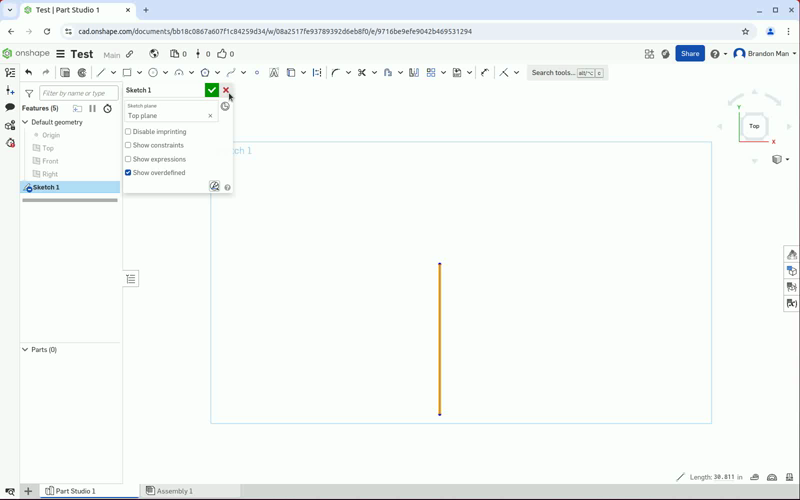
key(shift+h)
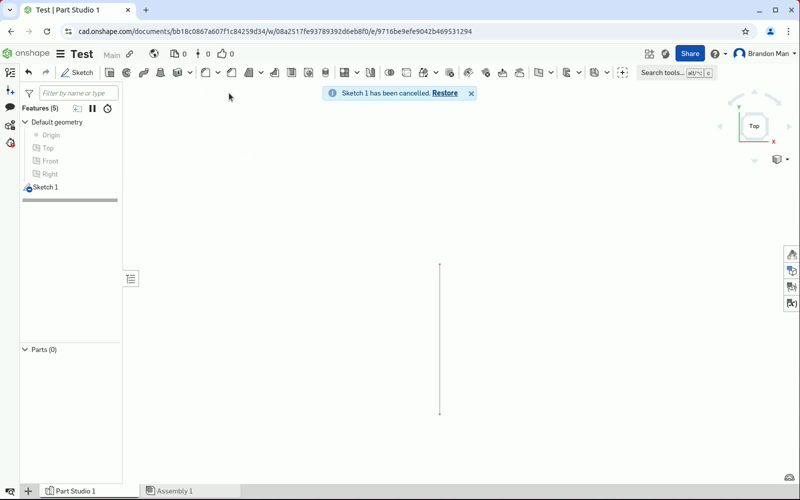
key(shift+s)
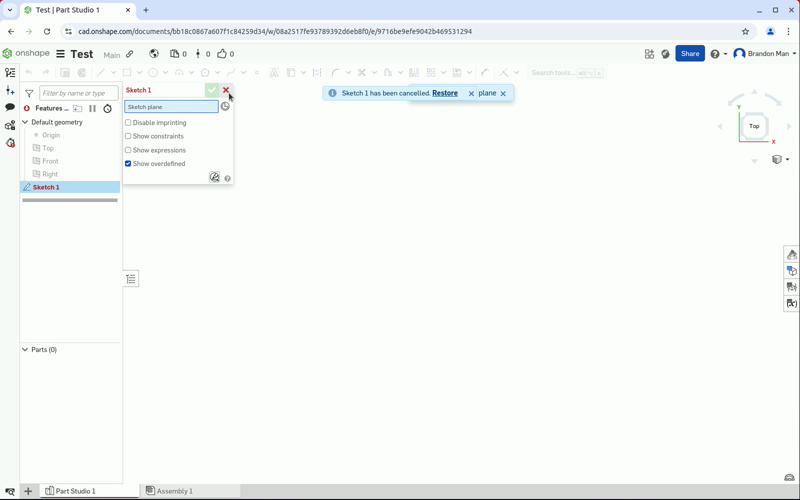
mouse_move(73, 150)
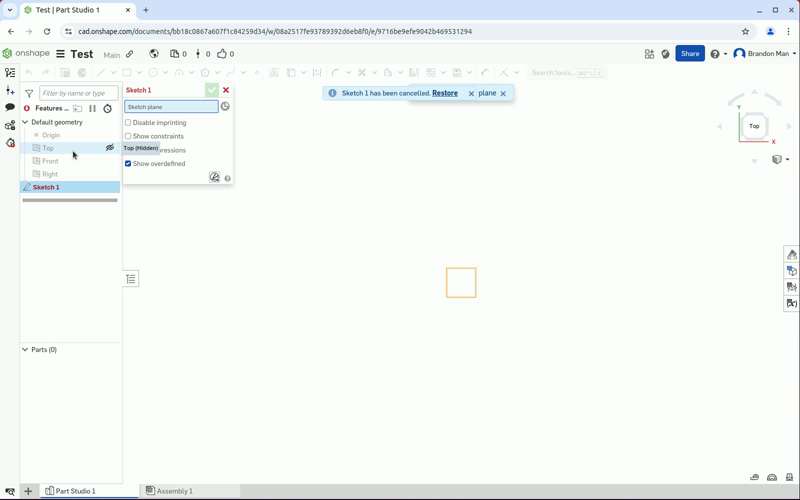
click(73, 150)
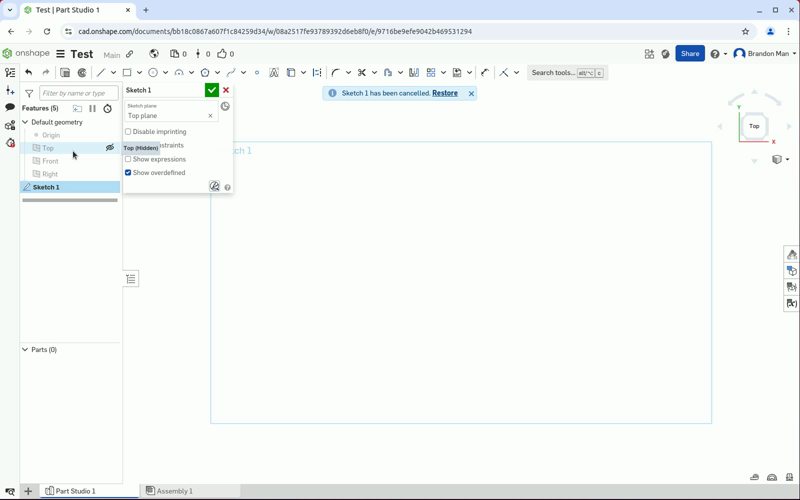
mouse_move(73, 352)
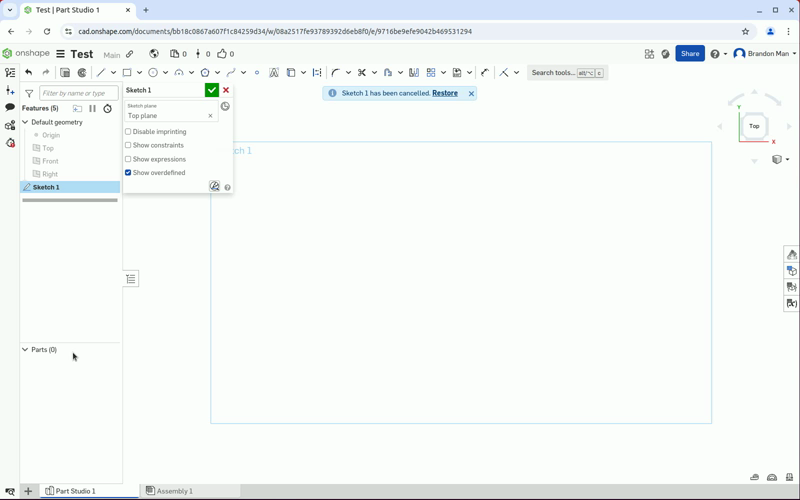
key(y)
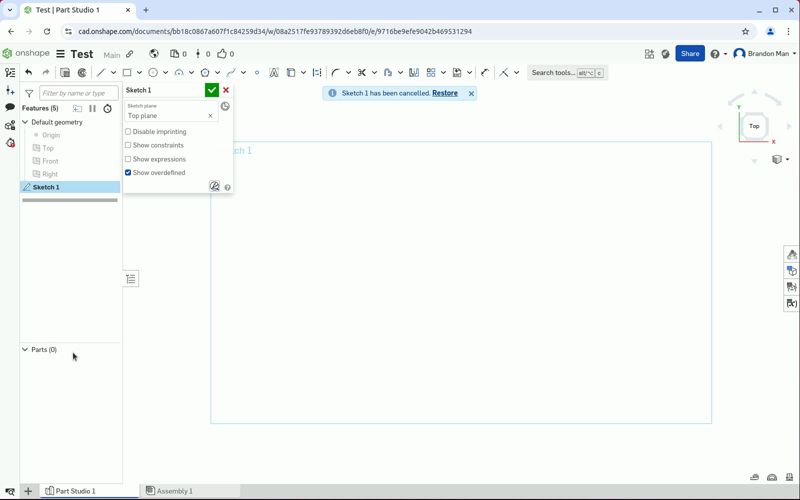
key(l)
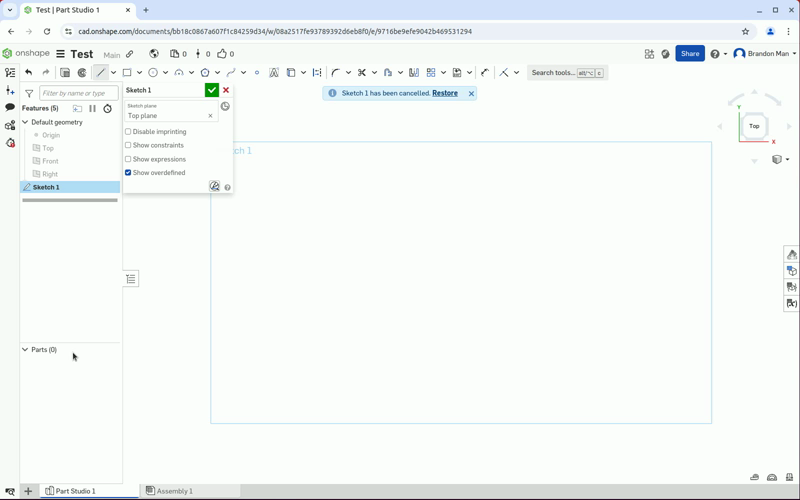
key_down(shift)
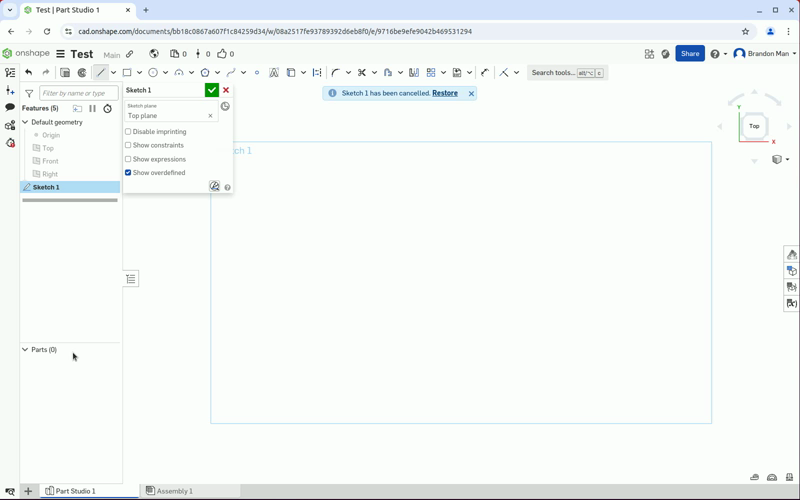
mouse_move(376, 339)
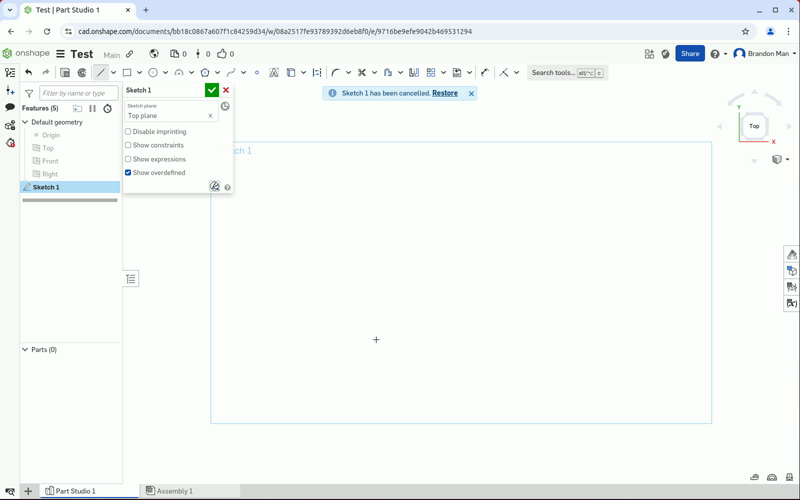
click(376, 339)
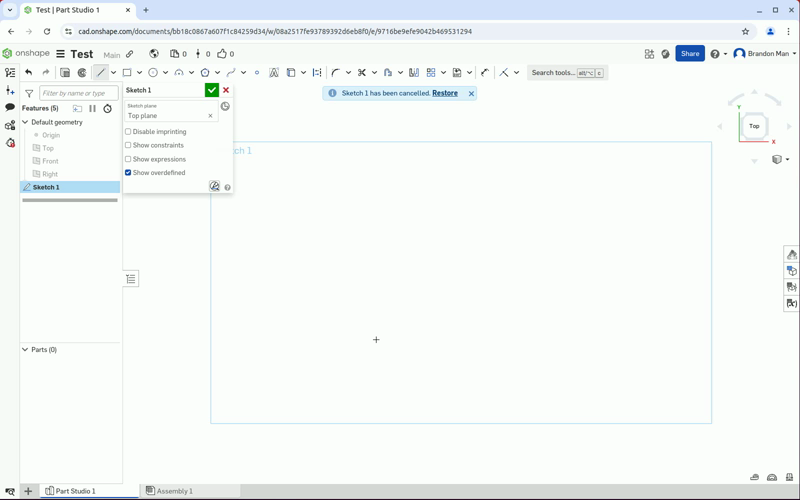
key_up(shift)
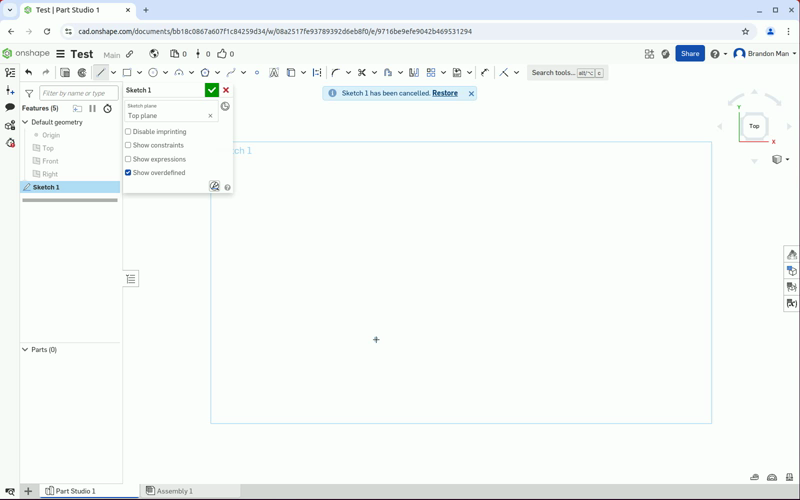
key_down(shift)
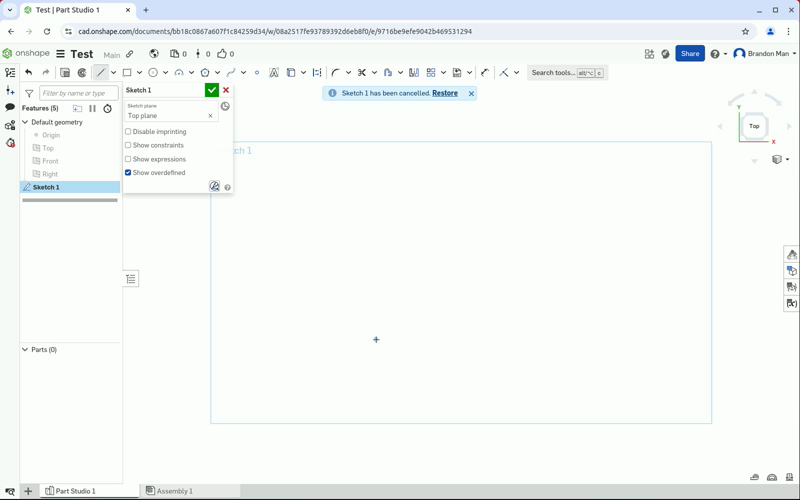
mouse_move(544, 339)
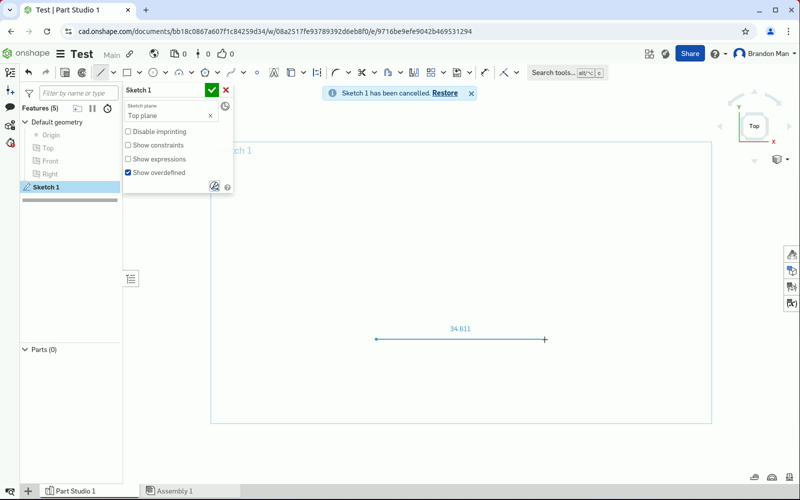
click(544, 339)
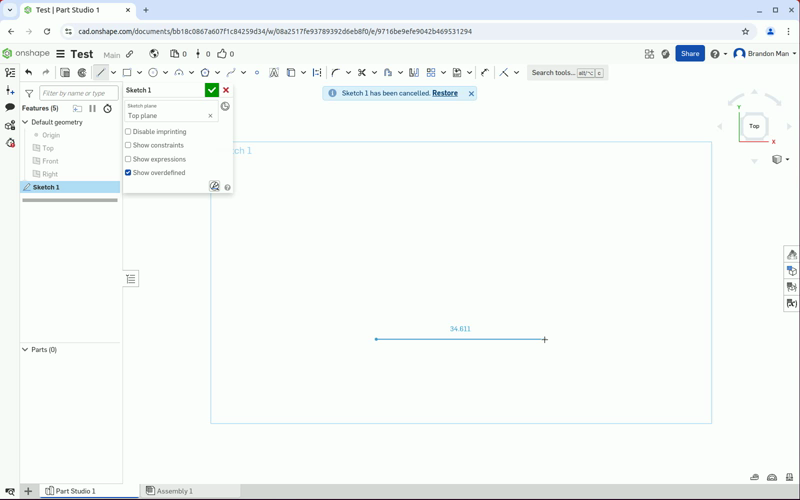
key_up(shift)
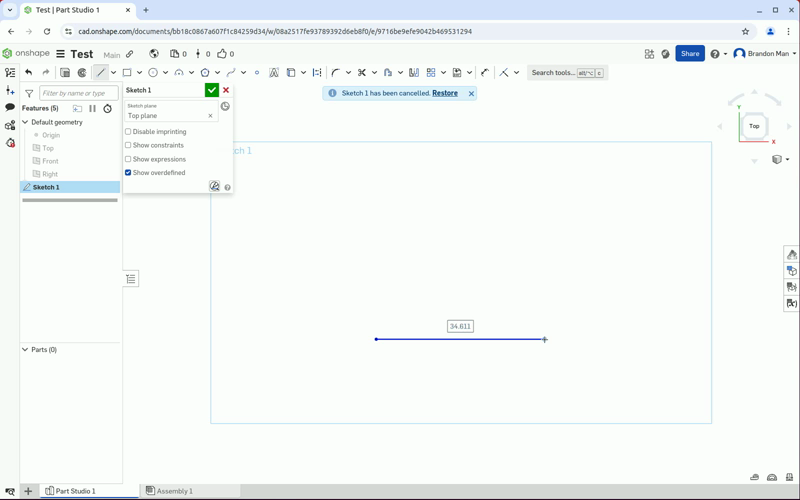
key_down(shift)
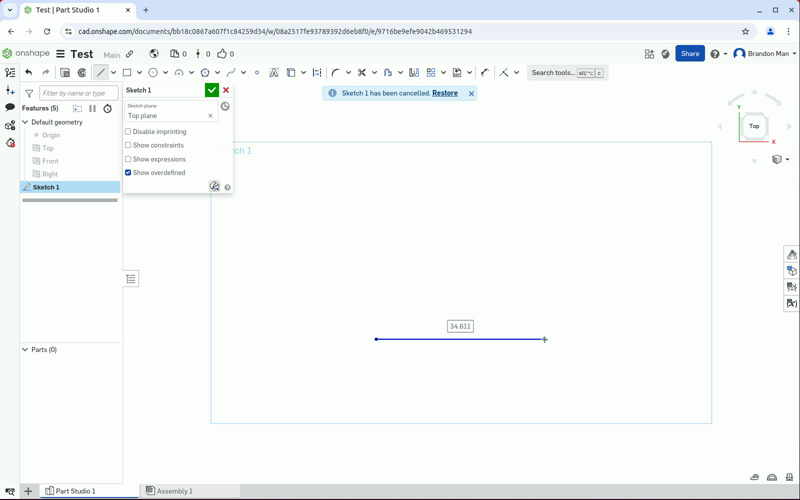
mouse_move(544, 227)
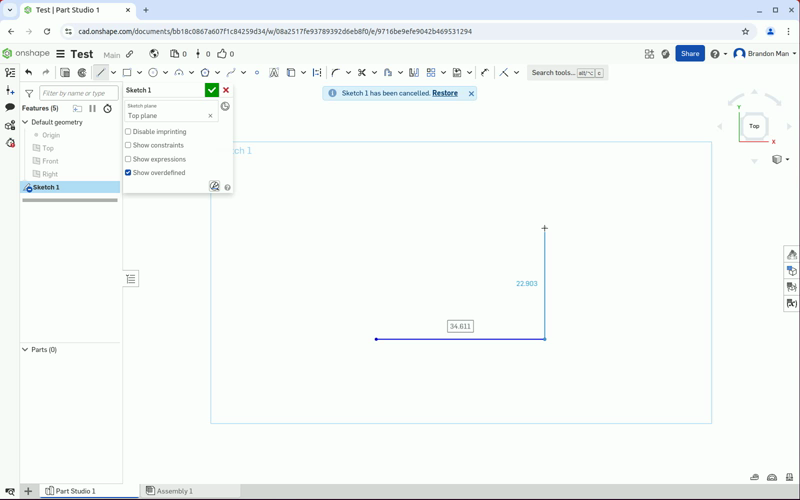
click(544, 227)
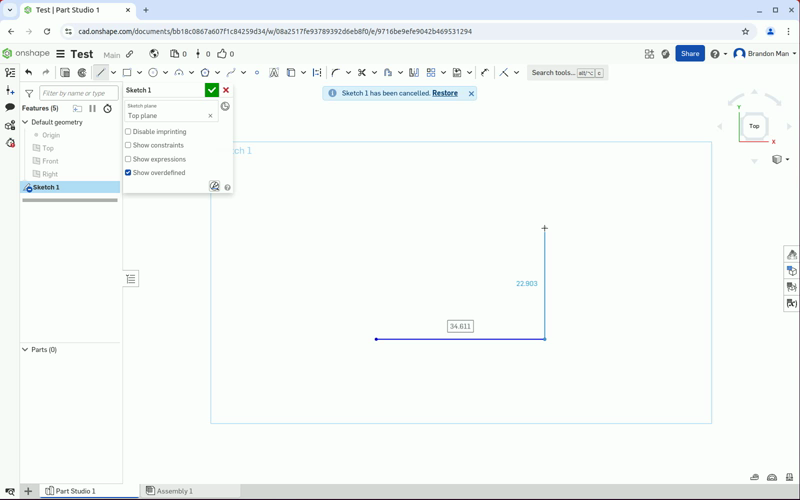
key_up(shift)
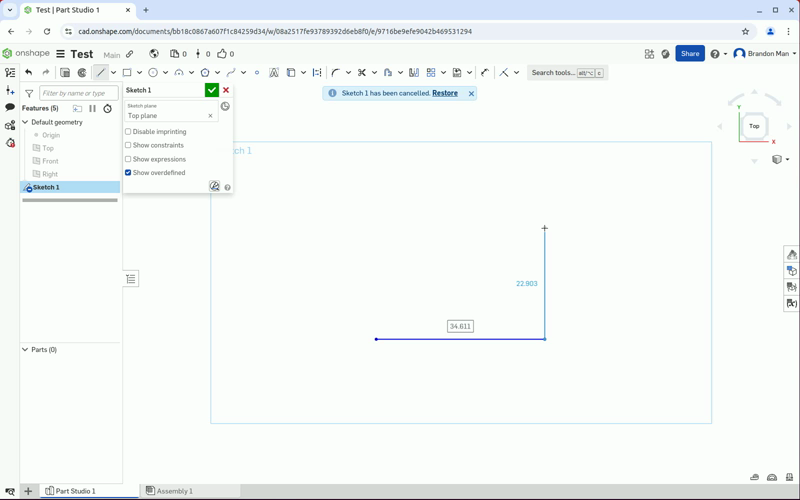
key_down(shift)
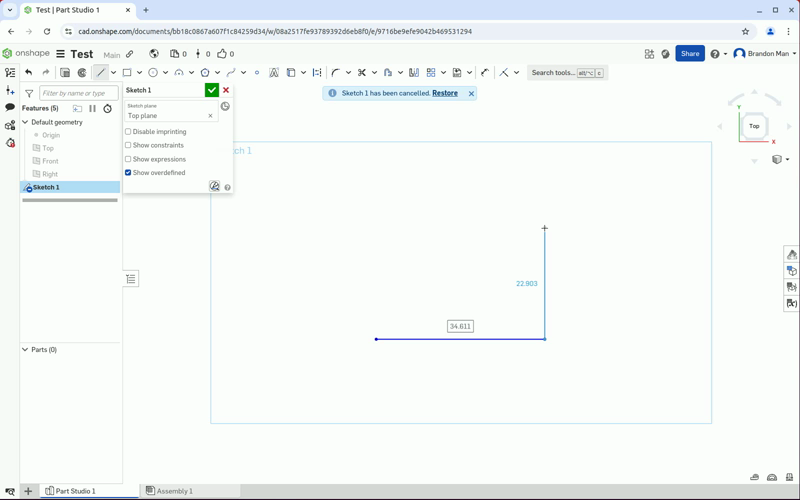
mouse_move(376, 227)
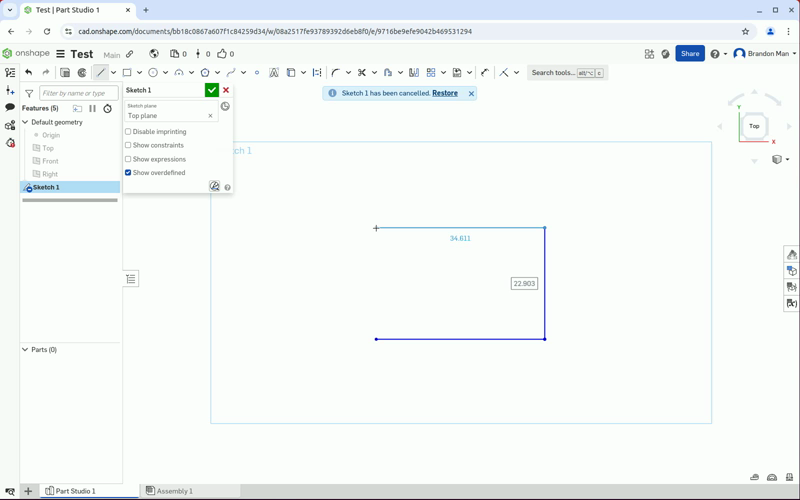
click(376, 227)
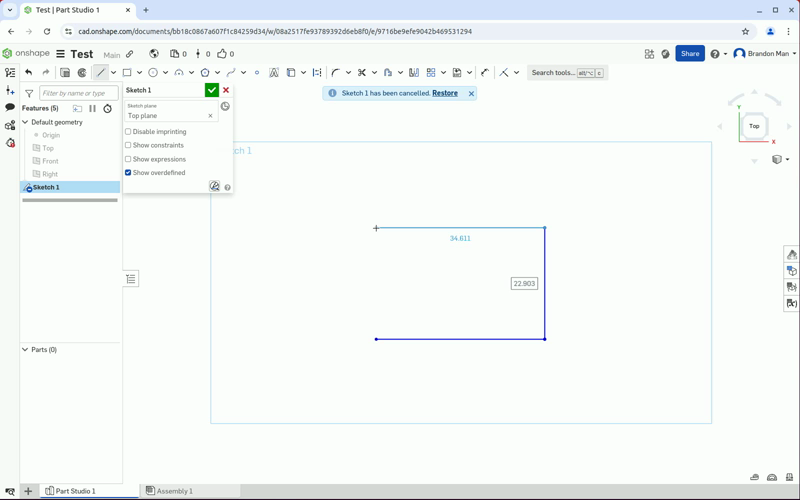
key_up(shift)
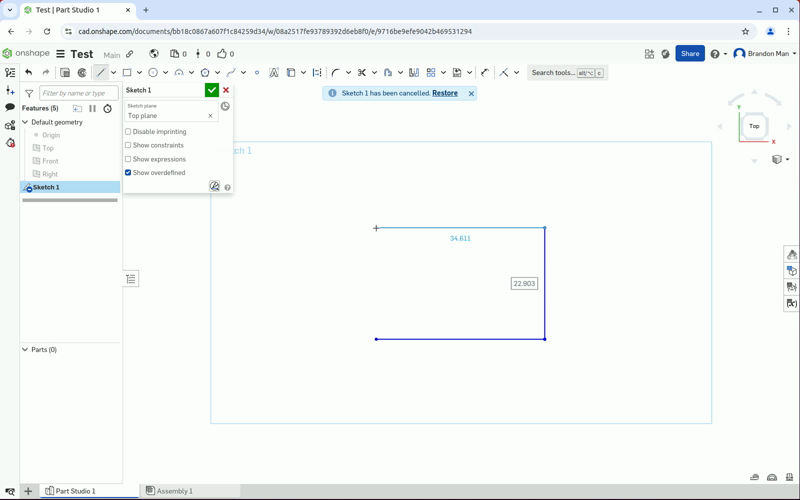
key_down(shift)
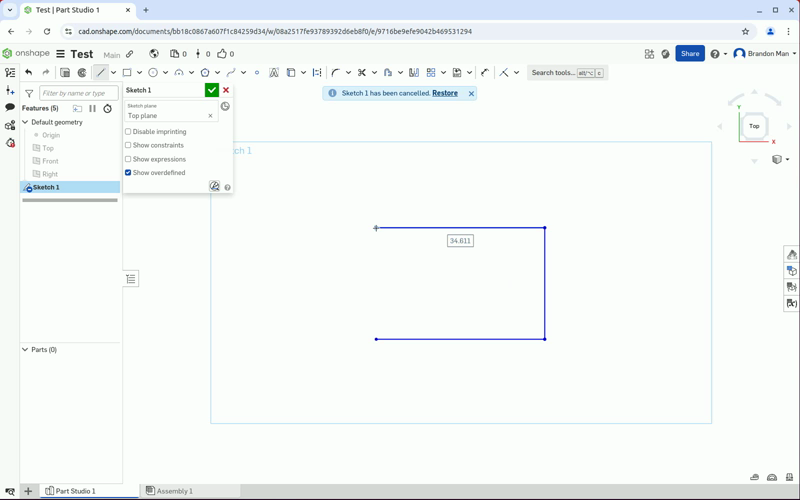
mouse_move(376, 339)
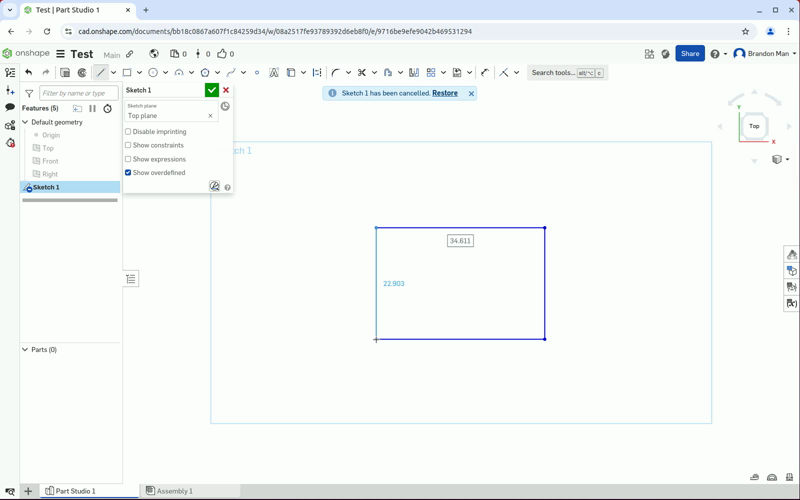
key_up(shift)
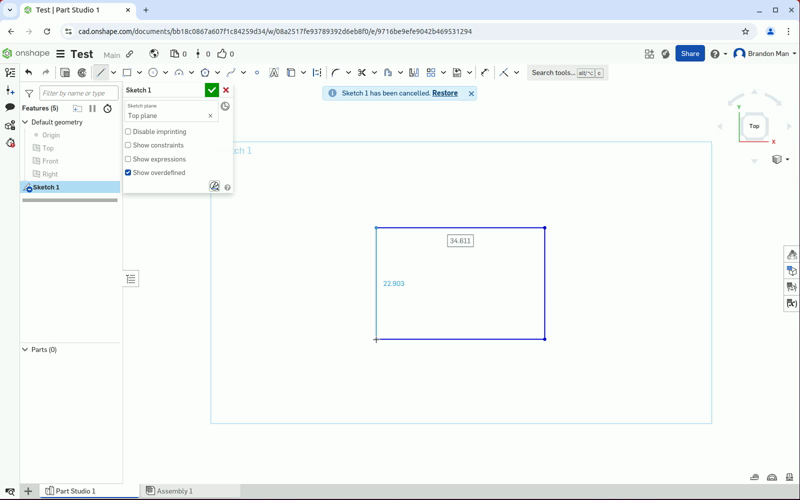
click(376, 339)
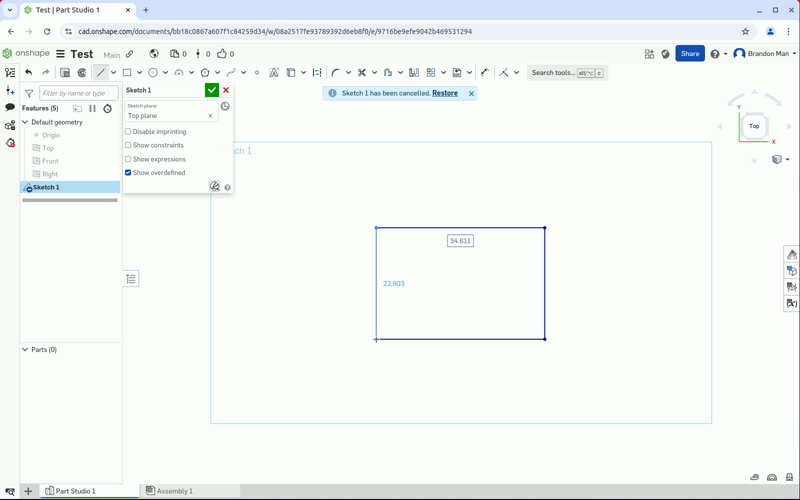
key(esc)
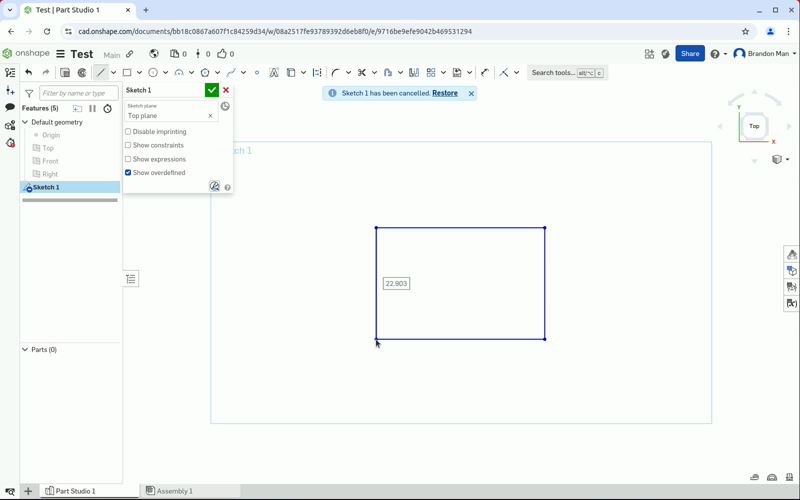
key(c)
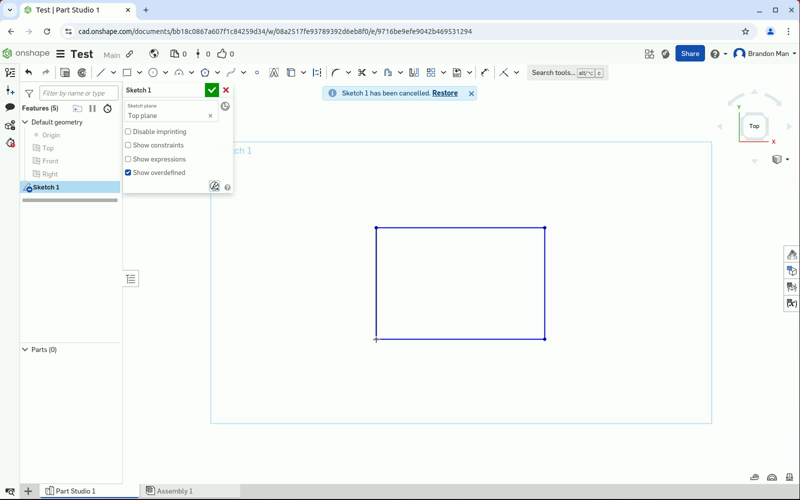
key_down(shift)
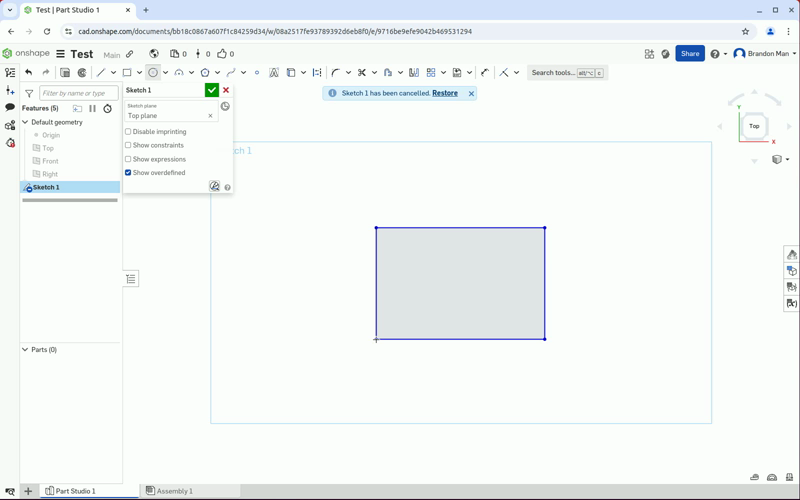
mouse_move(461, 282)
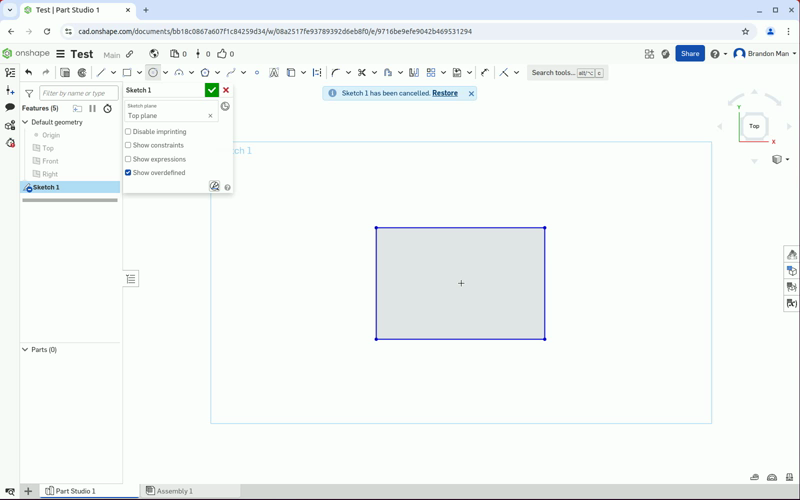
click(461, 282)
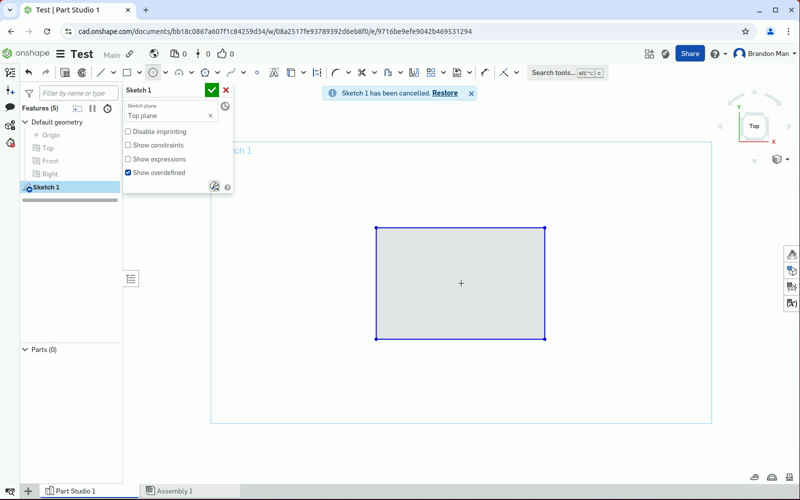
key_up(shift)
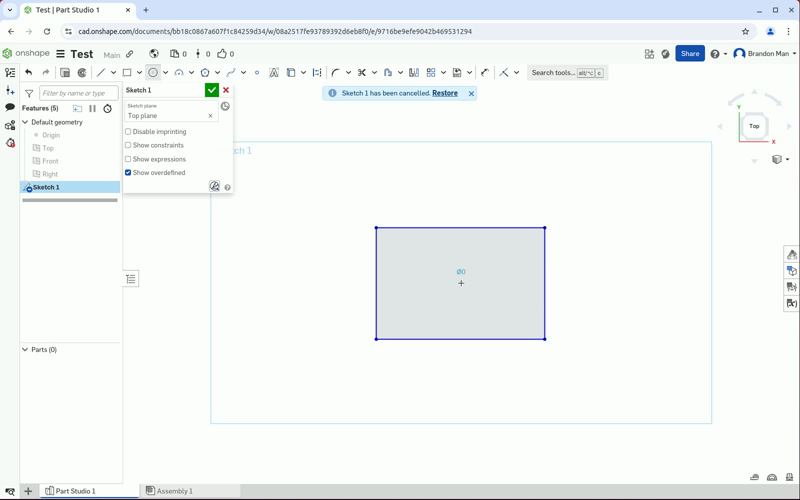
mouse_move(489, 282)
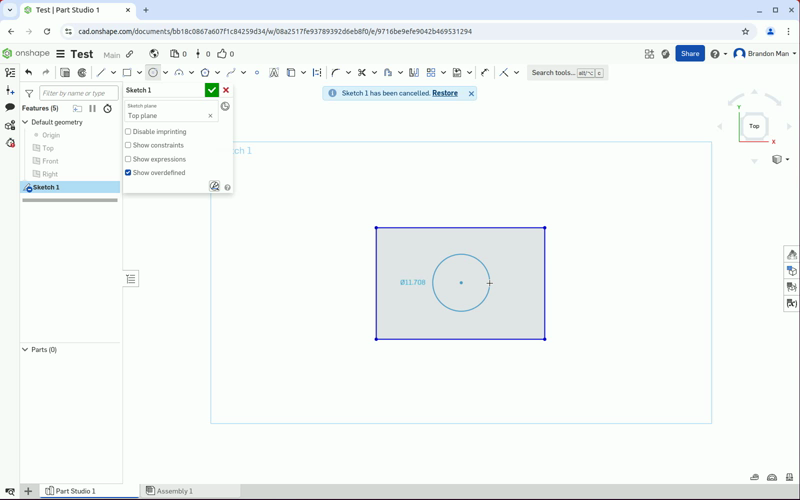
click(489, 282)
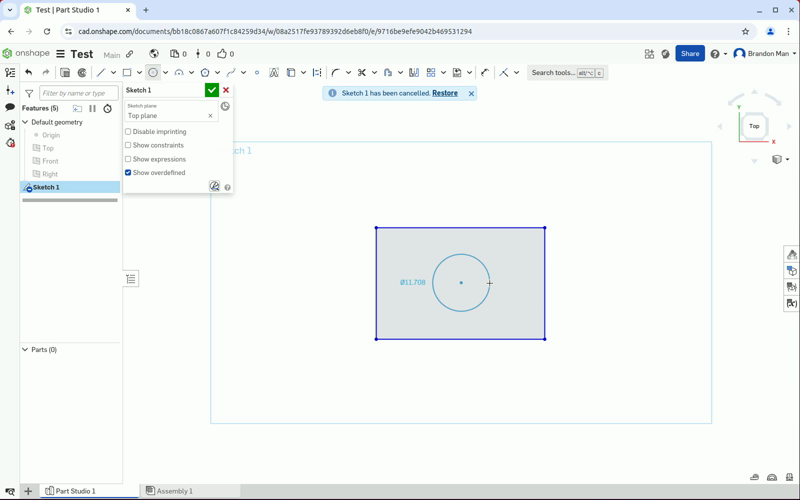
key(esc)
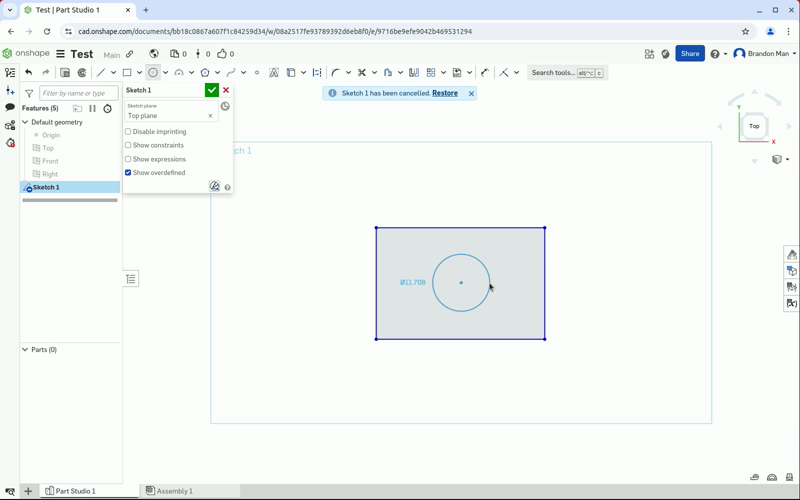
mouse_move(401, 322)
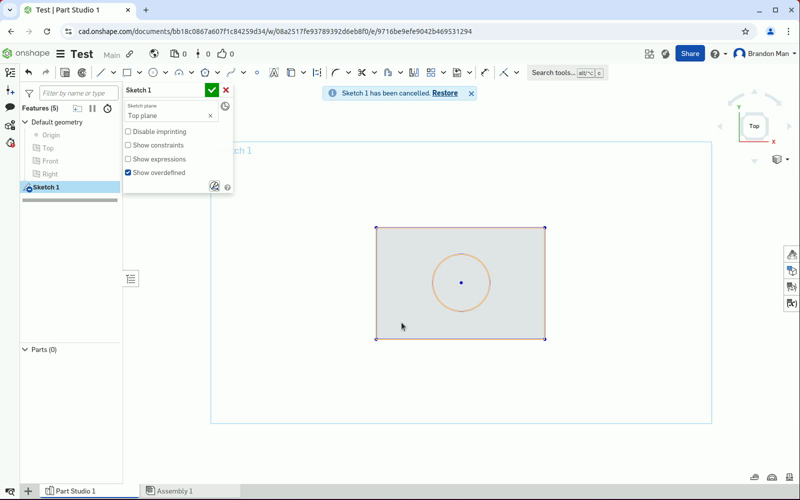
click(401, 322)
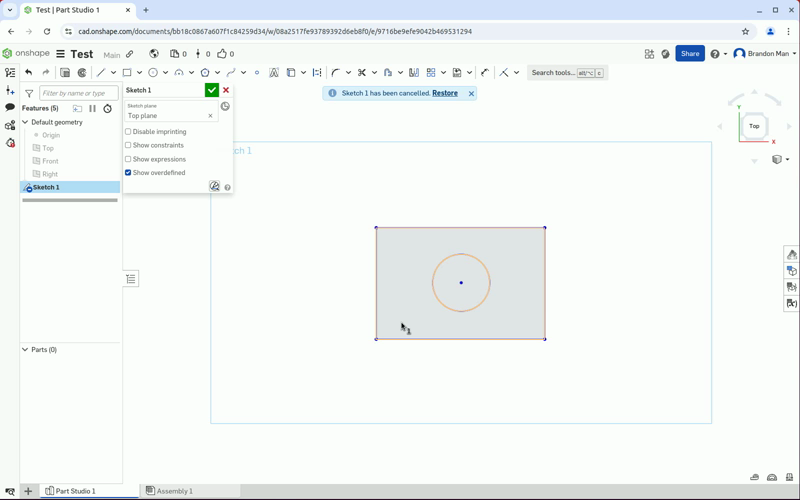
mouse_move(73, 352)
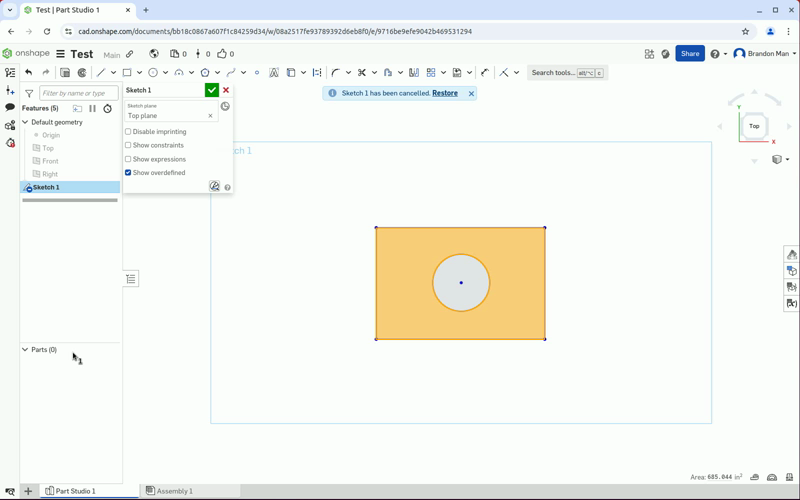
key(shift+y)
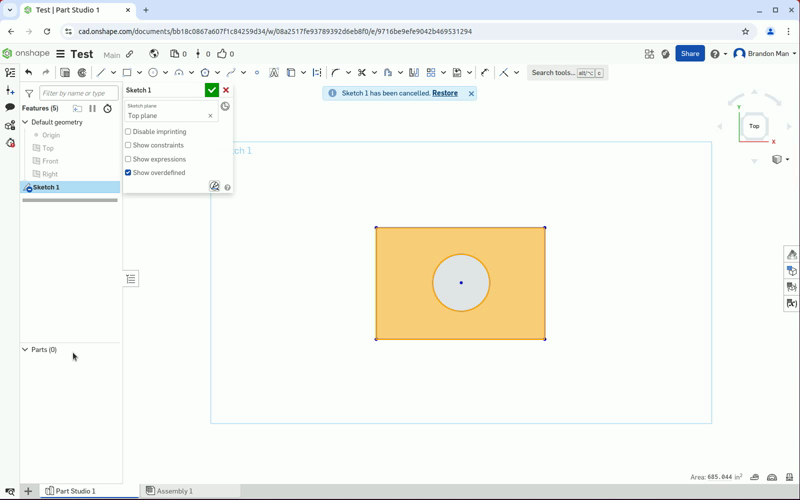
key(shift+e)
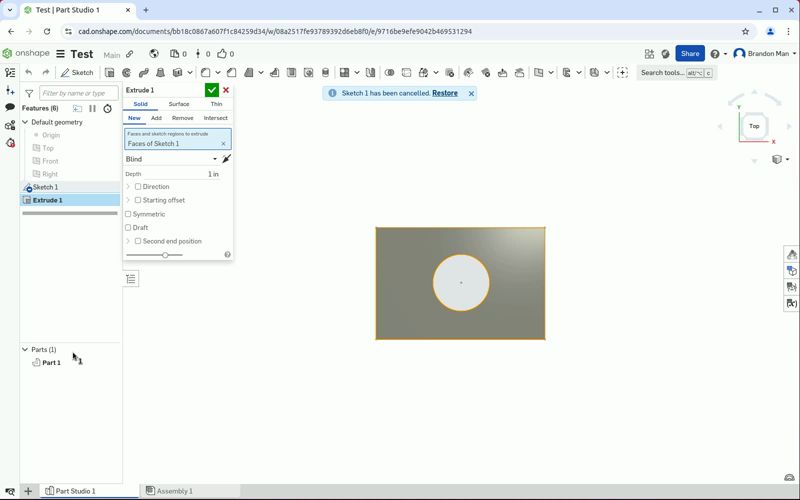
mouse_move(143, 106)
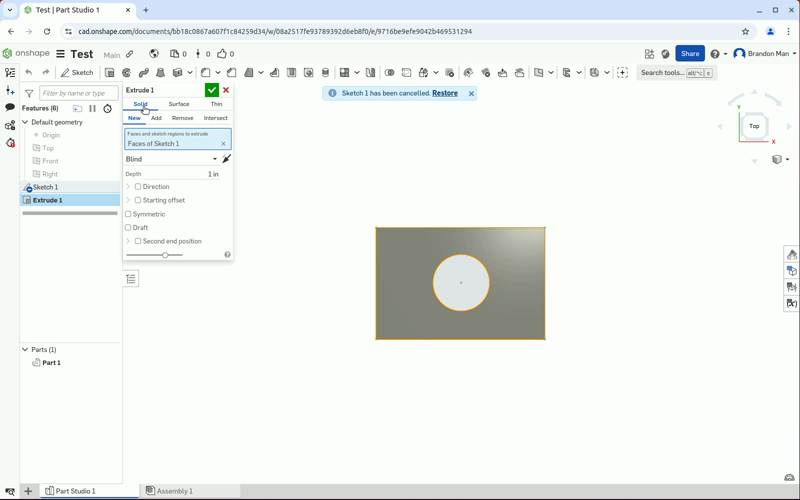
click(143, 106)
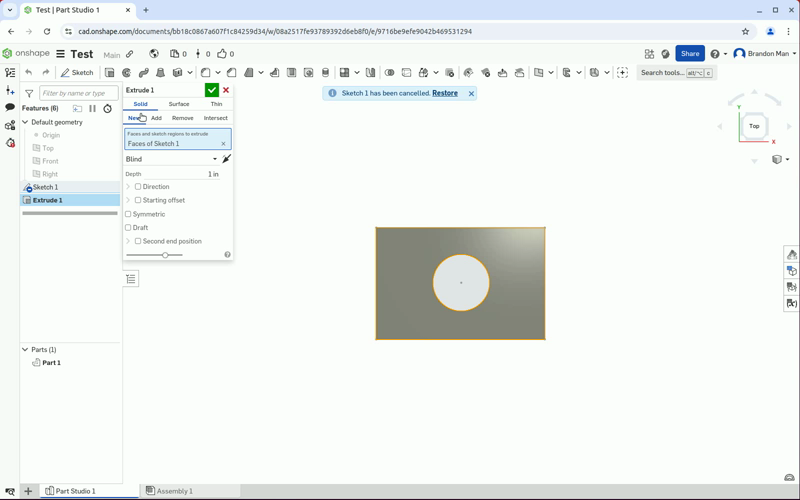
mouse_move(137, 120)
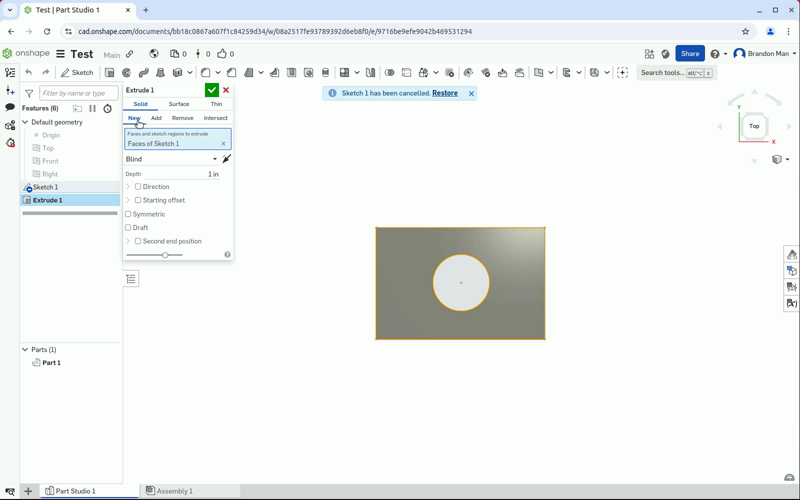
click(137, 120)
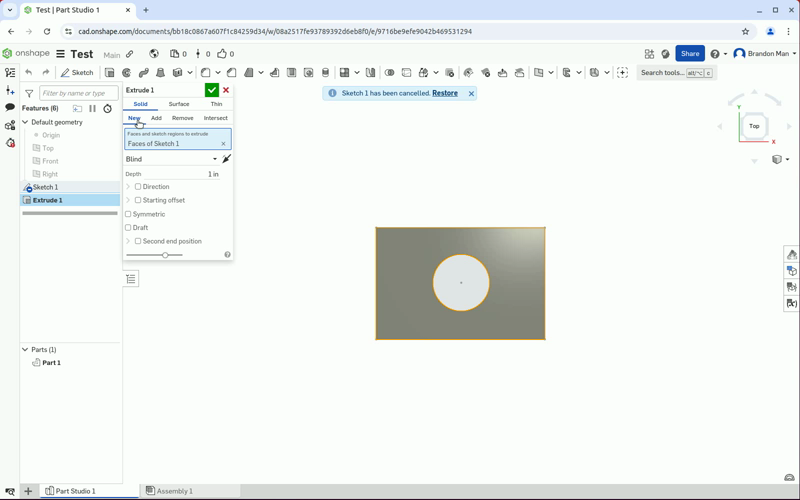
key(tab, 4)
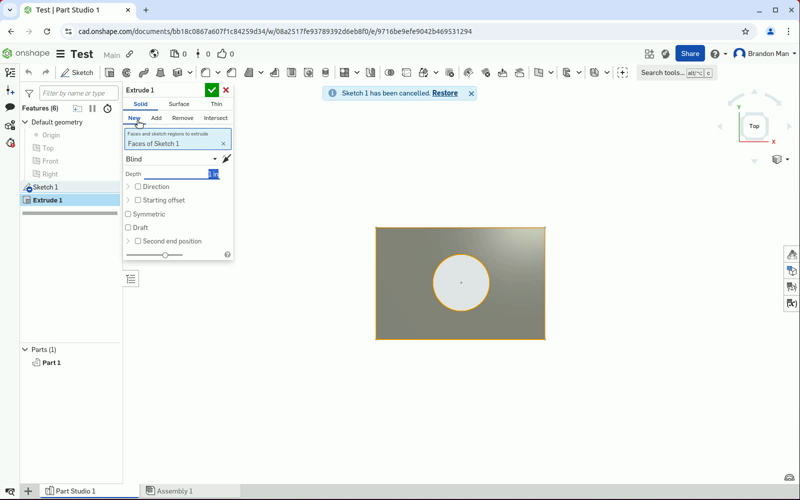
text(5.777)
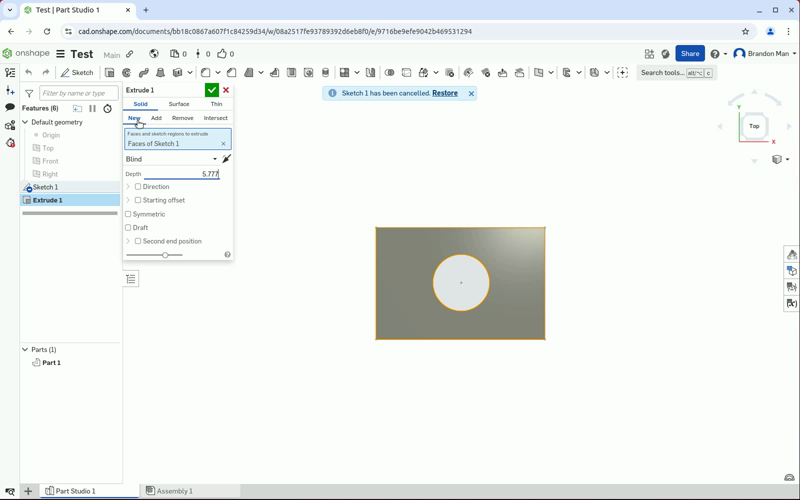
key(enter)
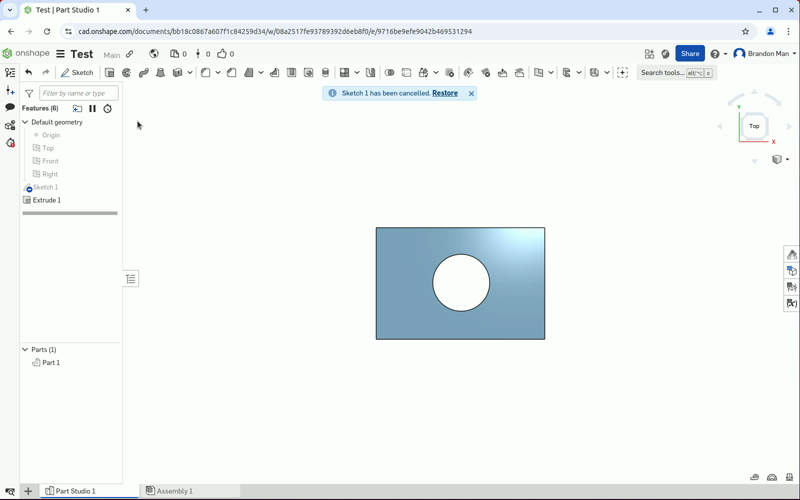
key(shift+h)
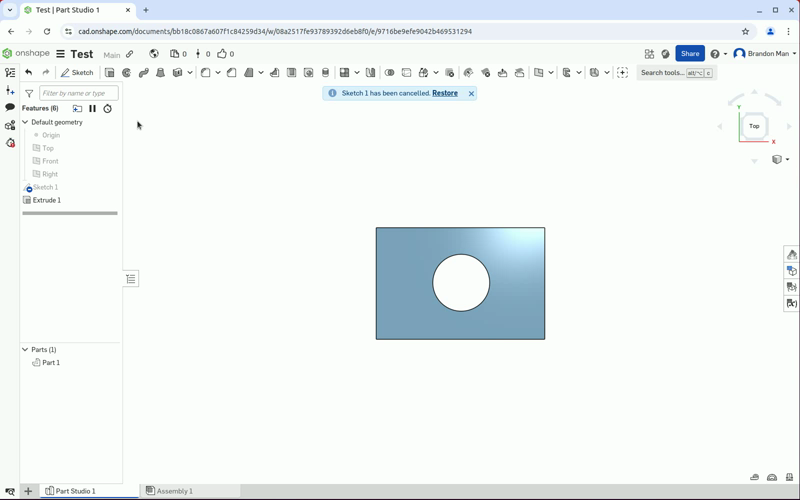
key(shift+h)
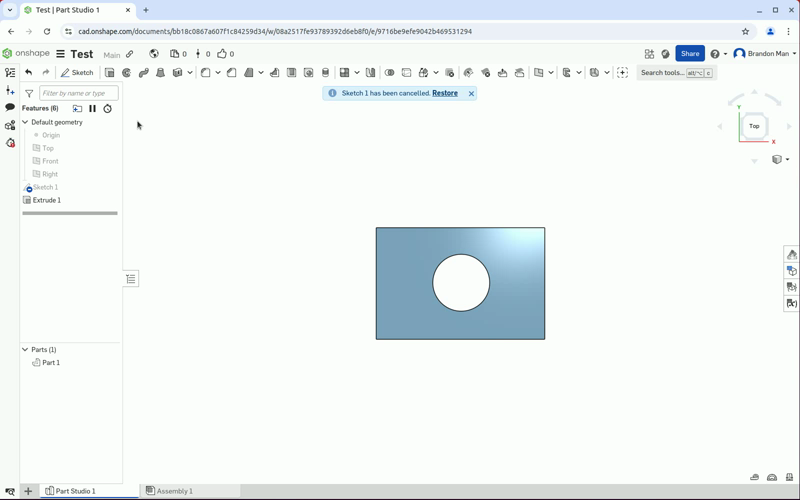
mouse_move(73, 189)
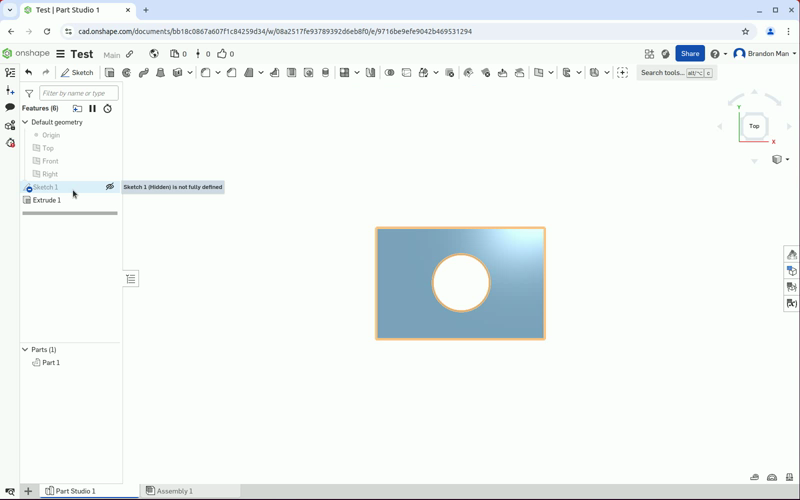
click(73, 189)
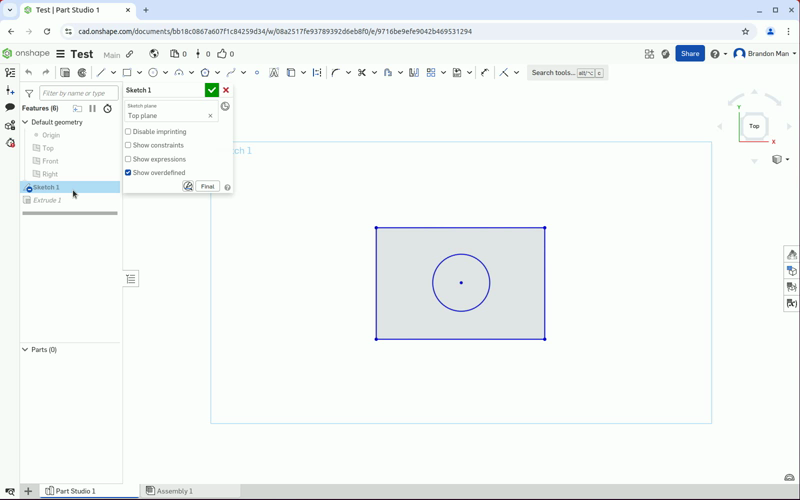
mouse_move(229, 92)
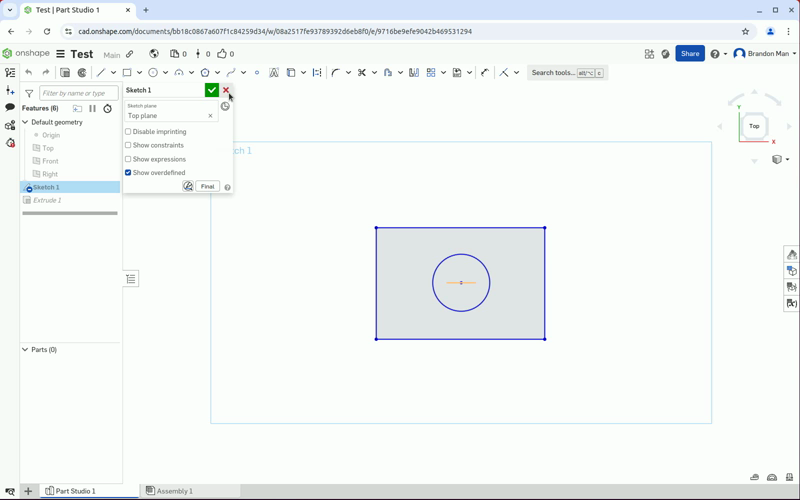
click(229, 92)
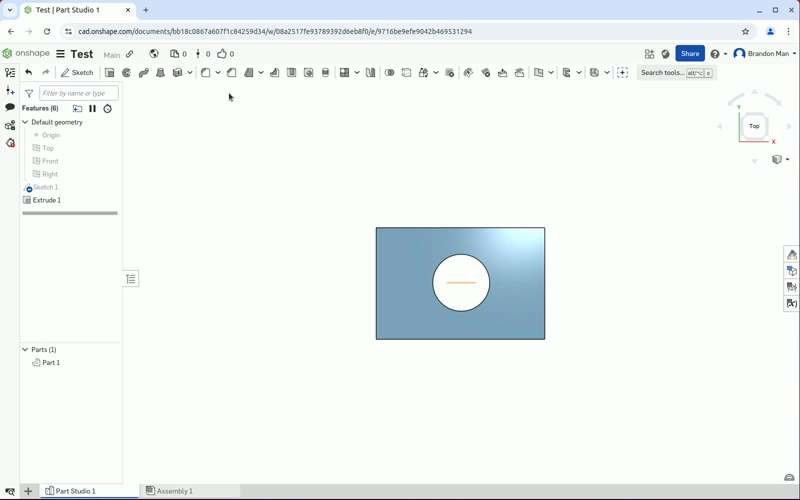
mouse_move(541, 75)
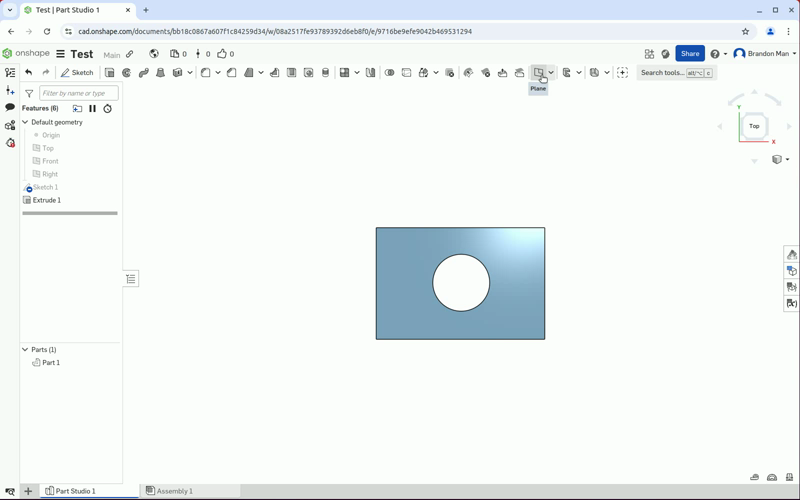
click(541, 75)
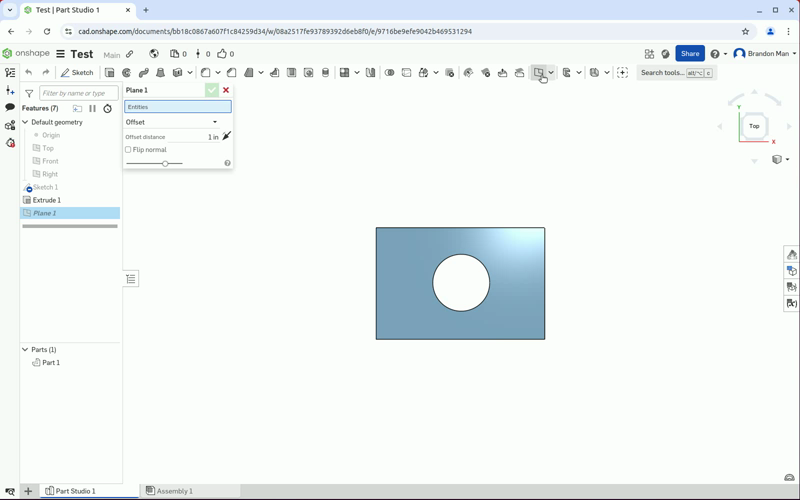
mouse_move(73, 150)
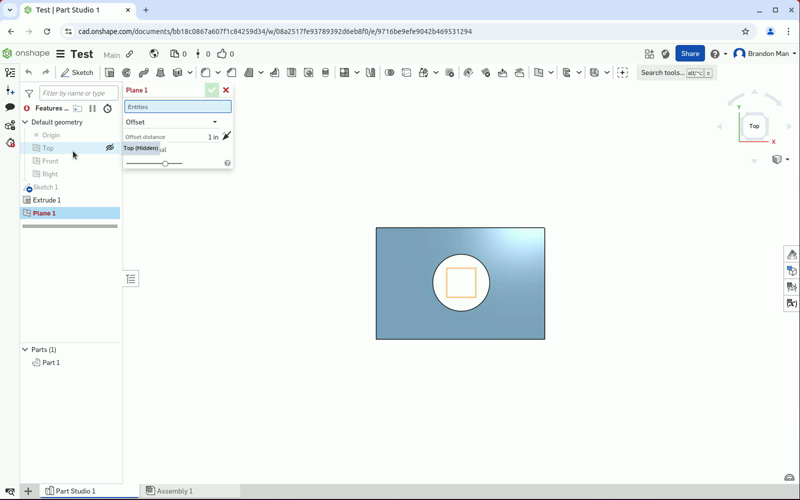
click(73, 150)
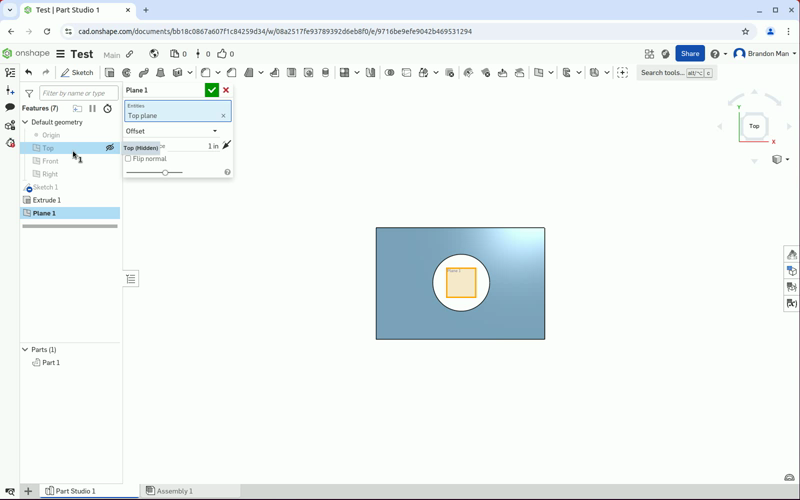
key(tab, 2)
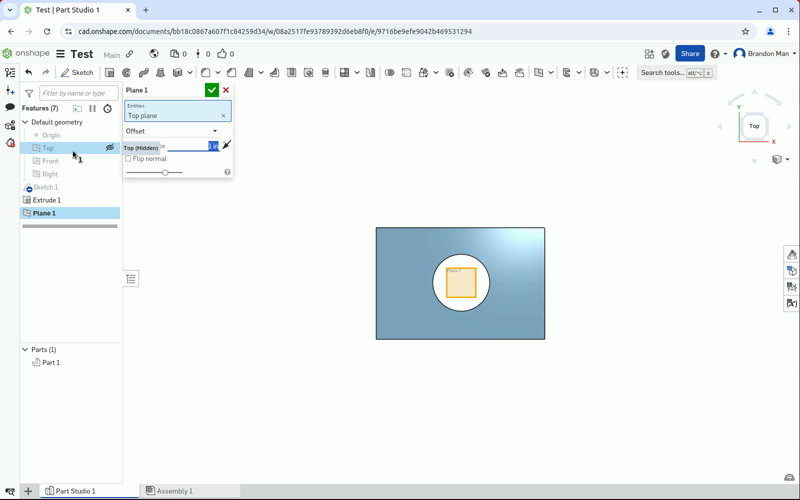
text(5.792)
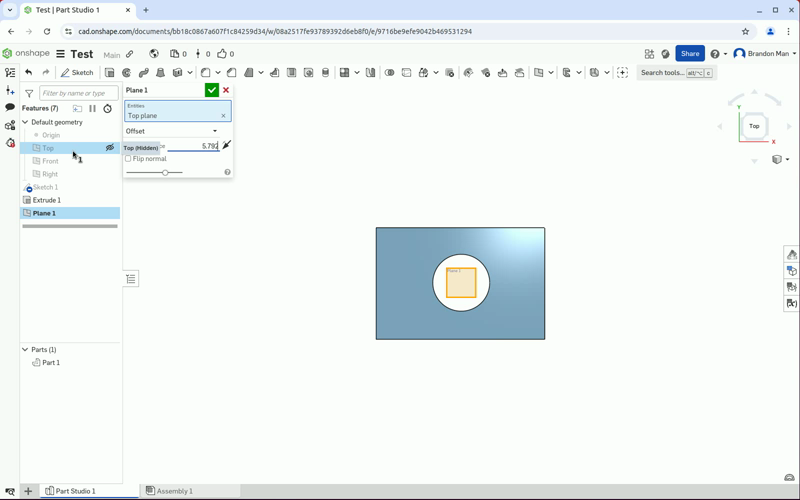
key(enter, 2)
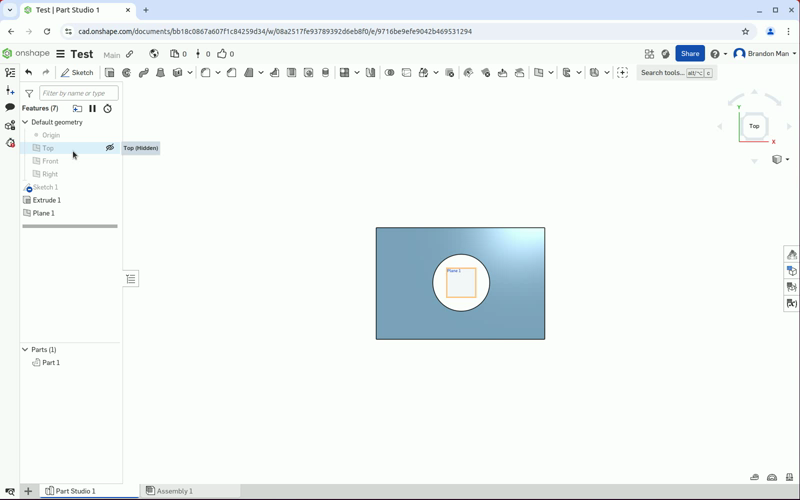
key(shift+s)
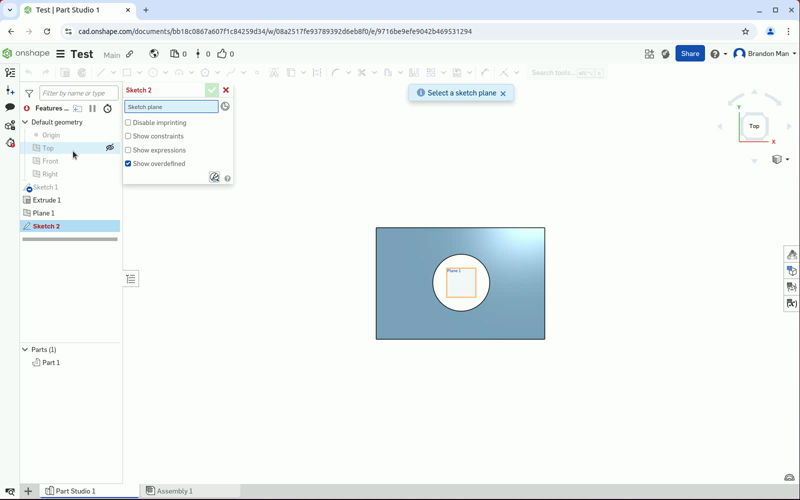
mouse_move(73, 215)
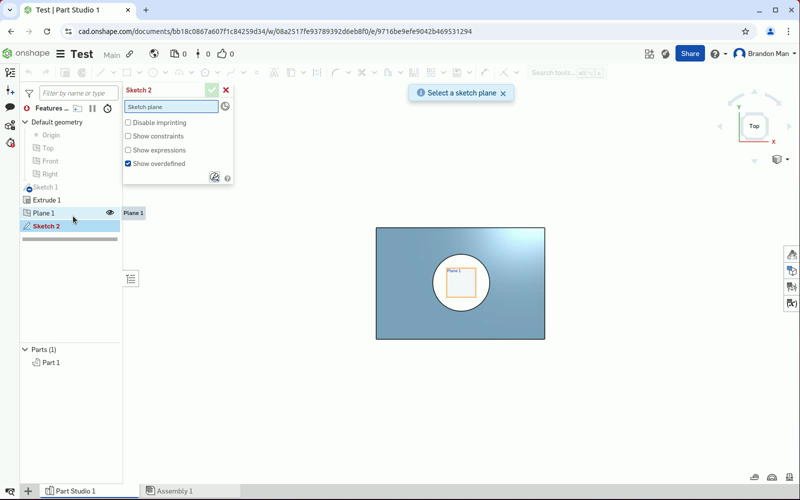
click(73, 215)
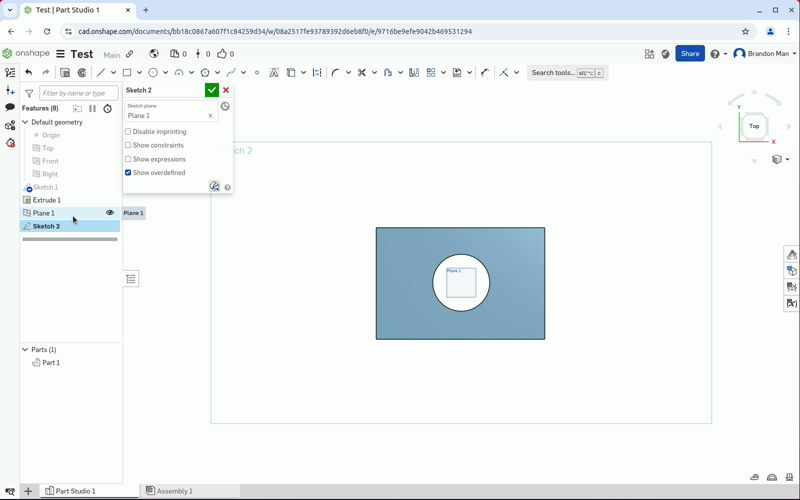
mouse_move(73, 352)
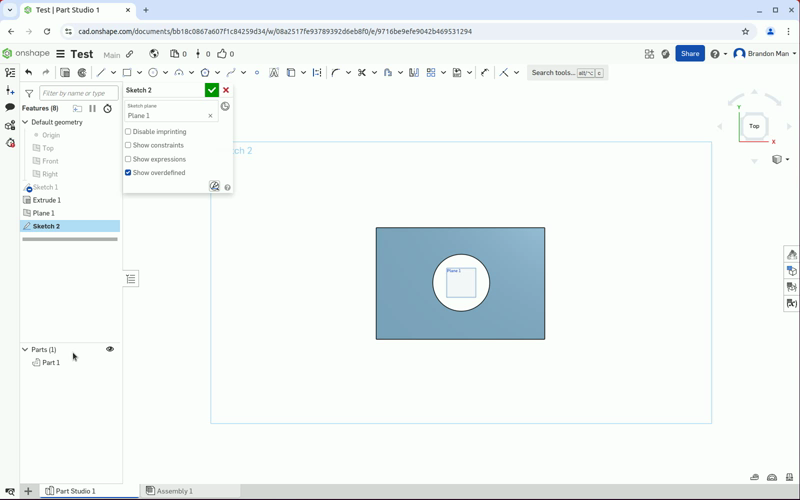
key(y)
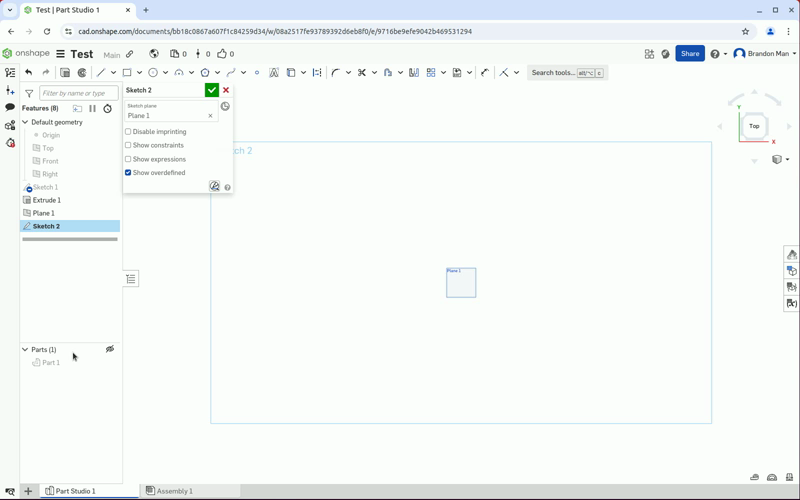
key(l)
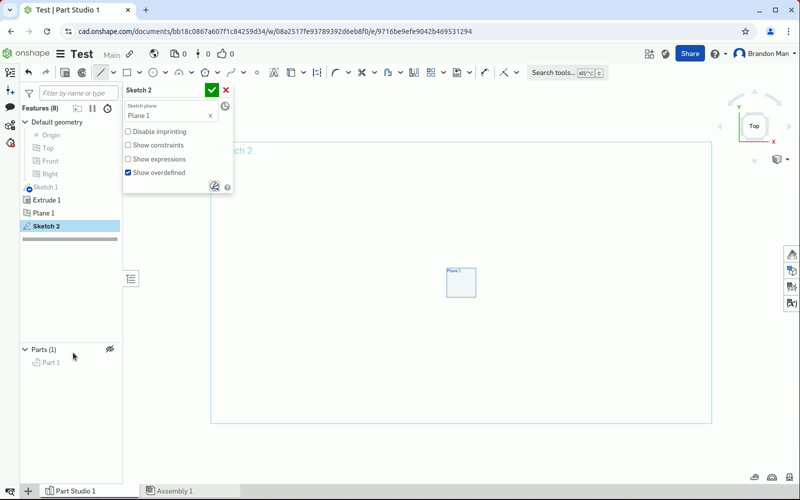
key_down(shift)
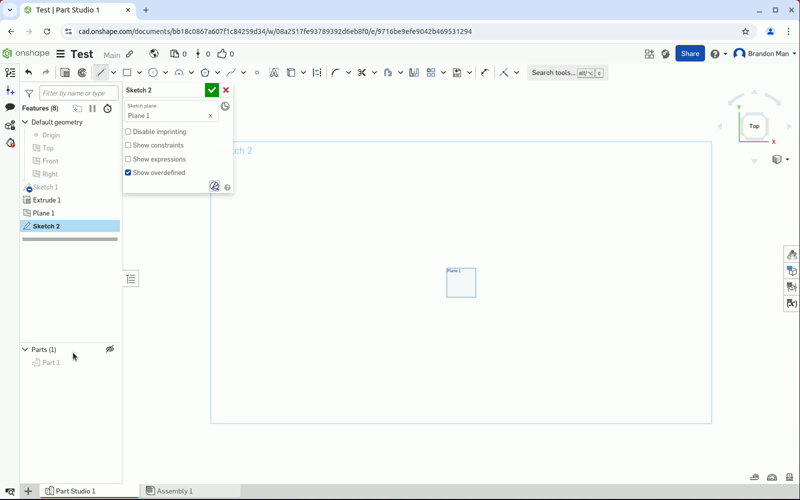
mouse_move(382, 339)
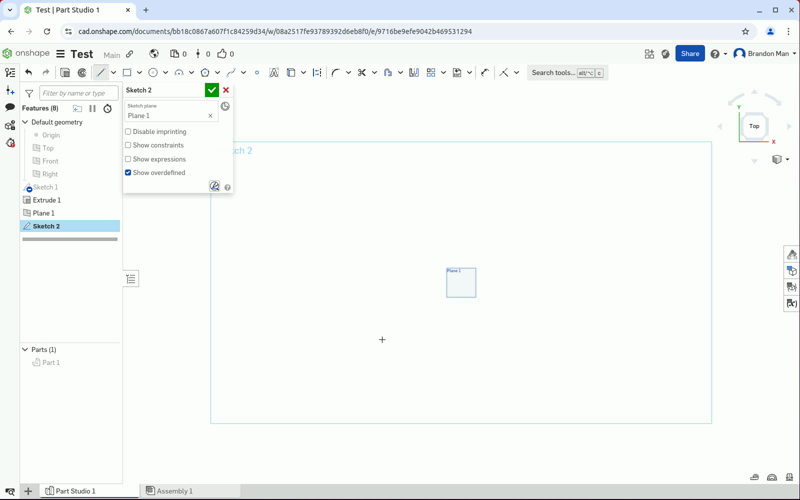
click(382, 339)
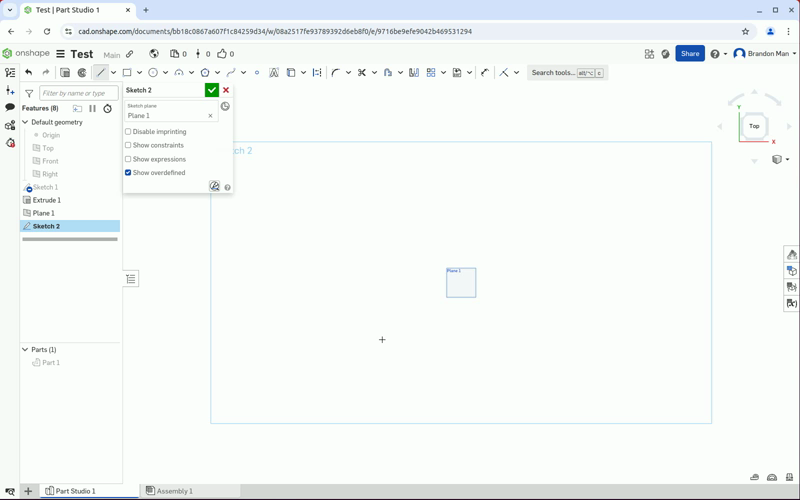
key_up(shift)
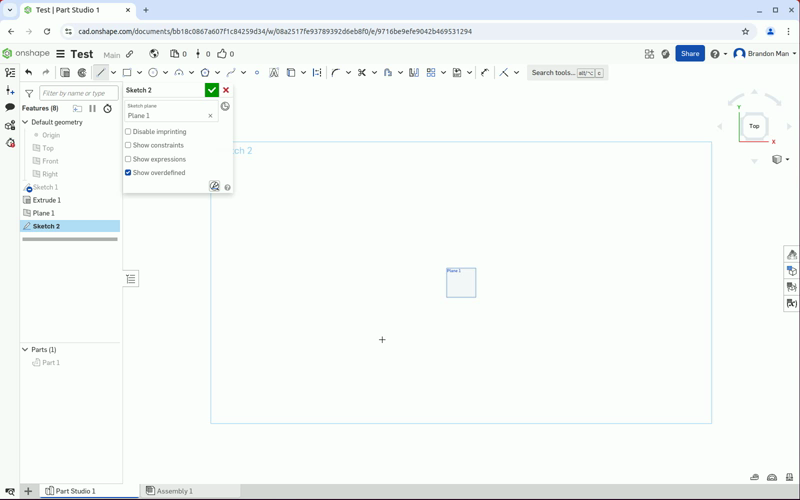
key_down(shift)
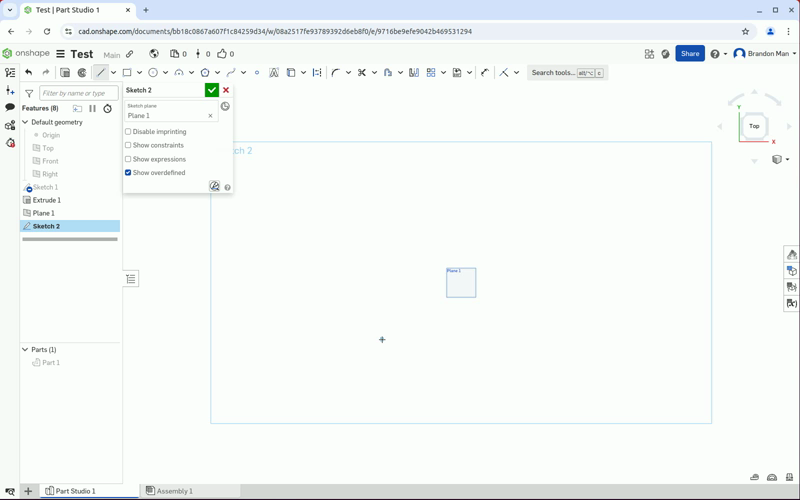
mouse_move(412, 339)
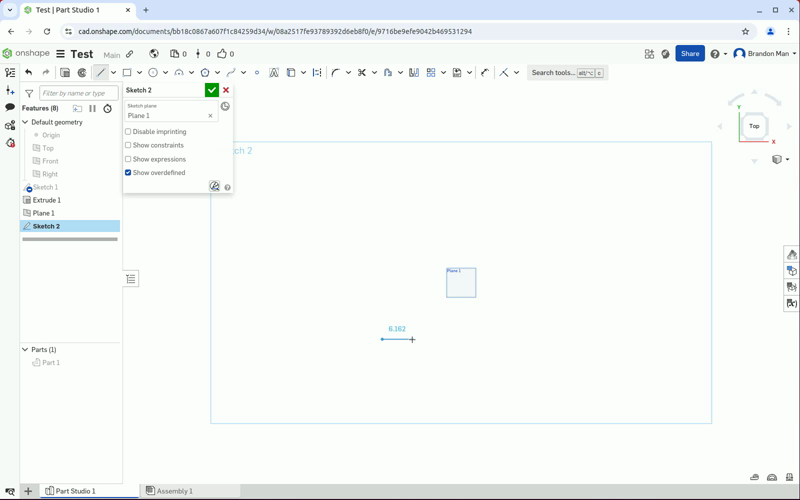
mouse_move(396, 339)
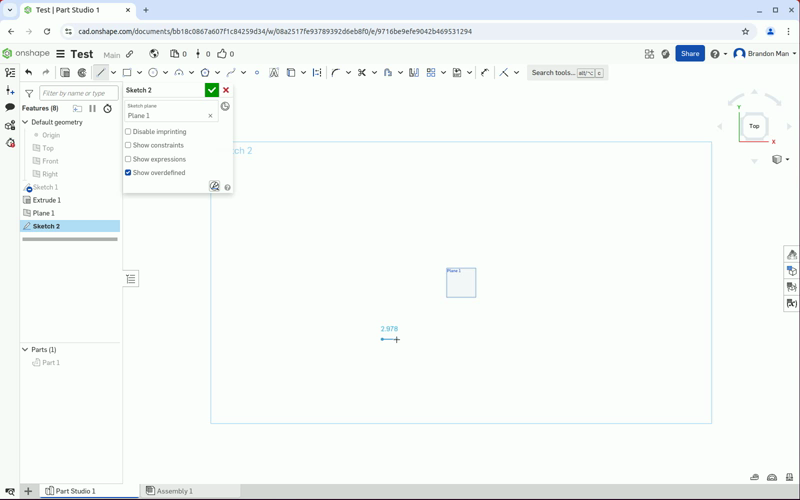
click(396, 339)
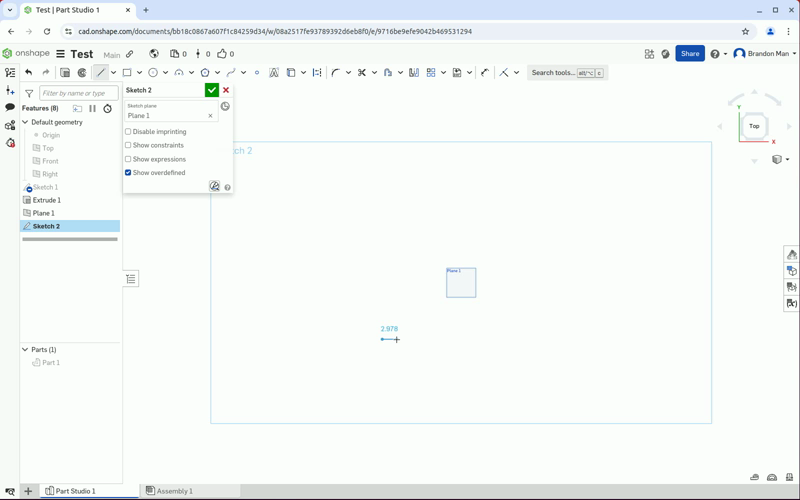
key_up(shift)
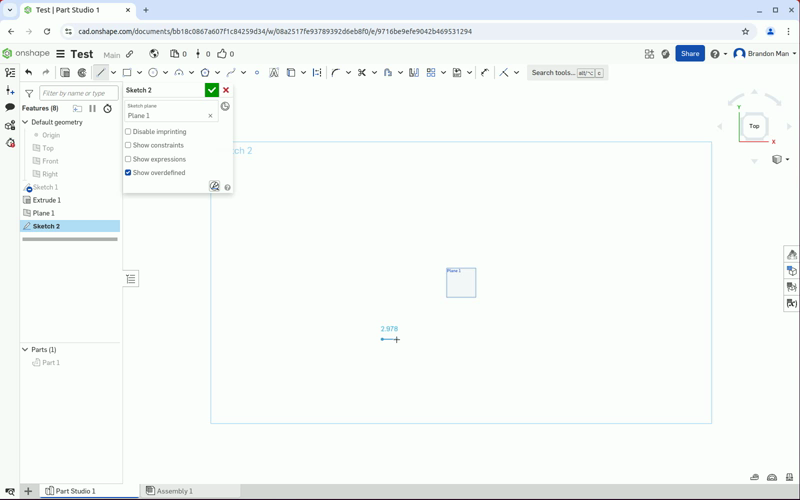
key_down(shift)
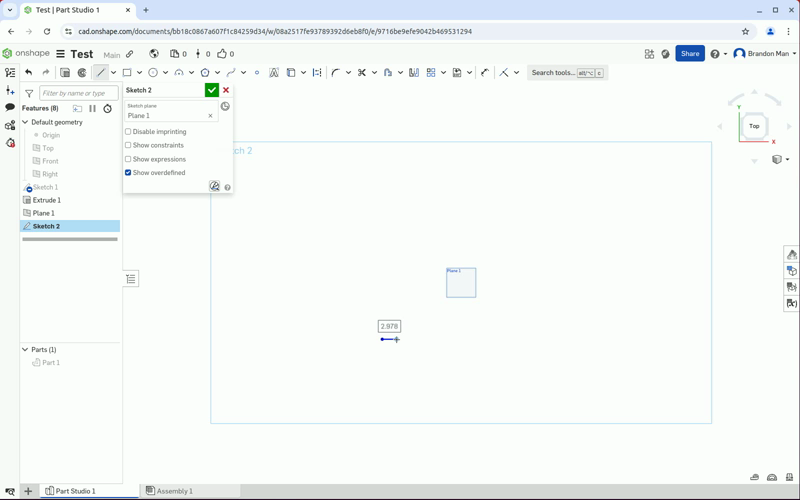
mouse_move(396, 226)
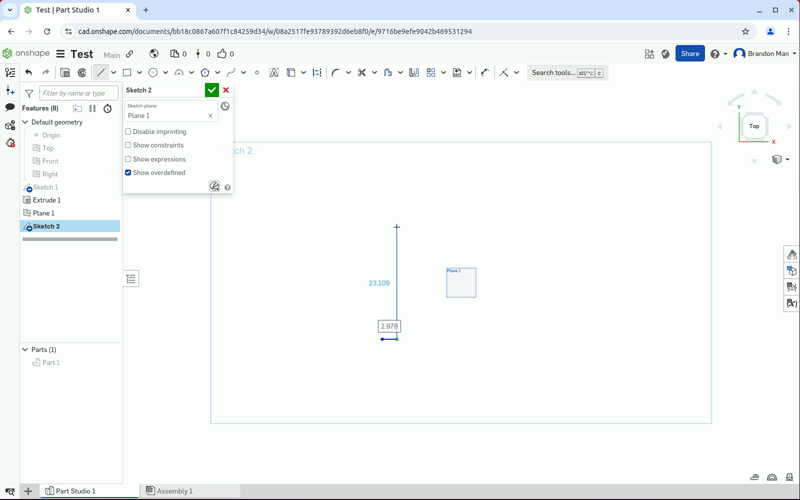
click(396, 226)
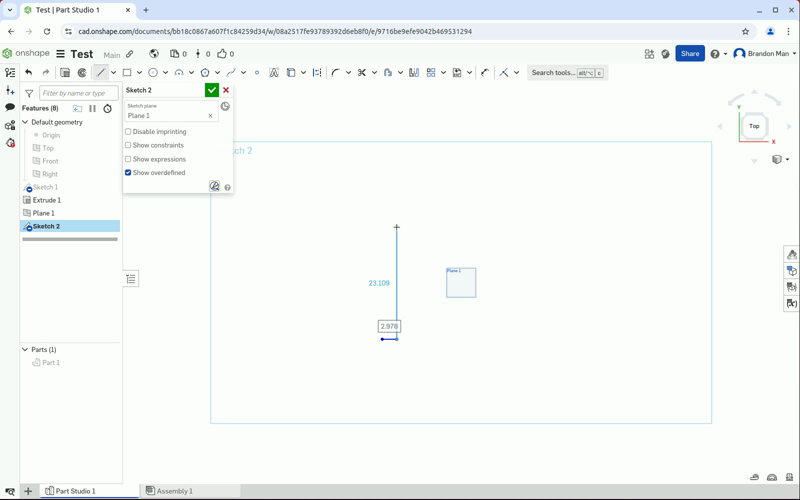
key_up(shift)
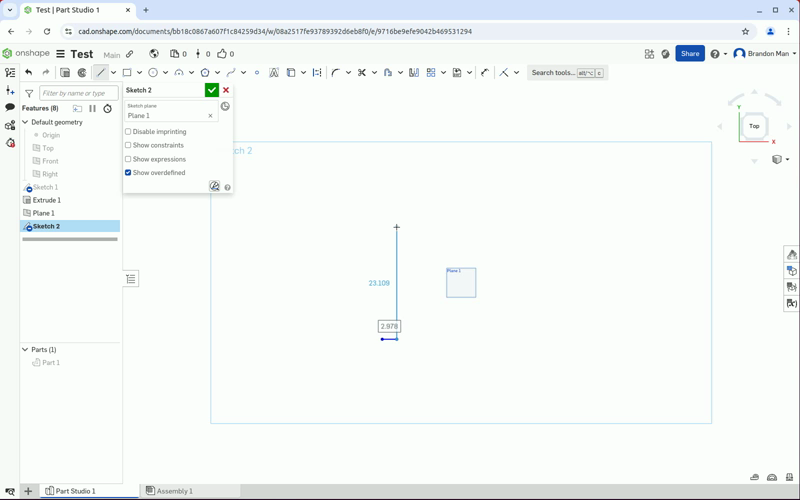
key_down(shift)
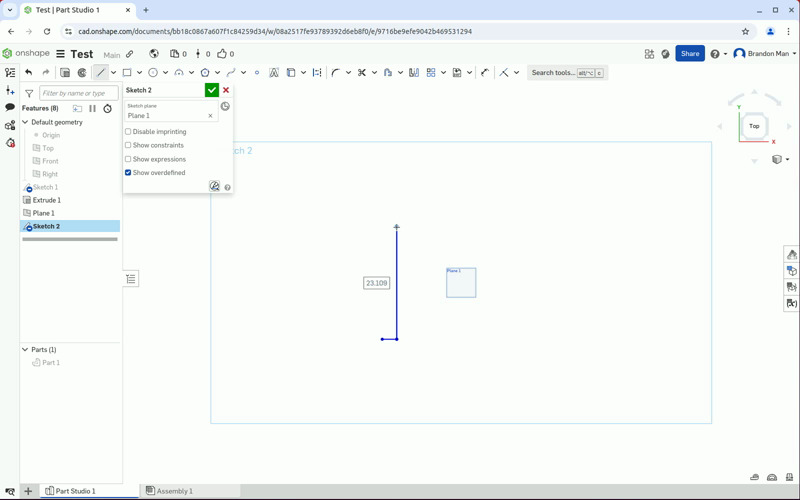
mouse_move(426, 226)
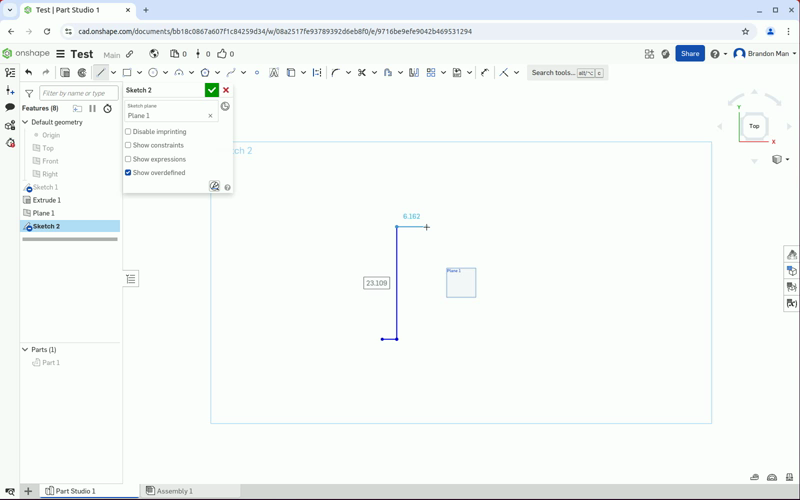
mouse_move(382, 226)
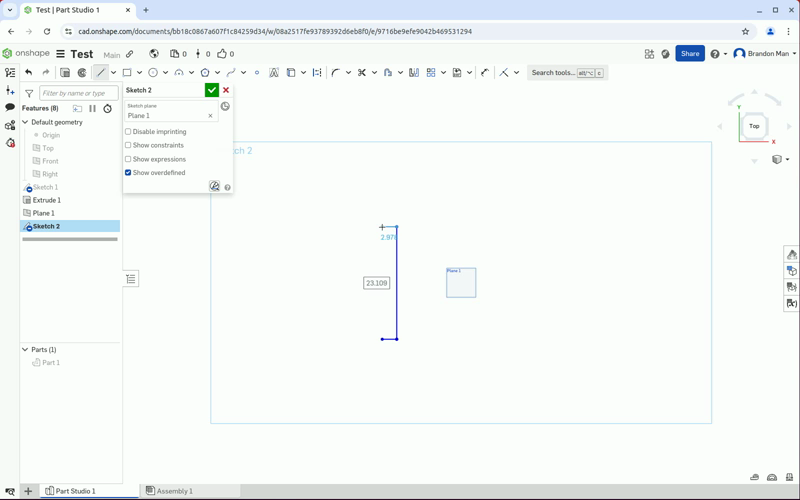
click(382, 226)
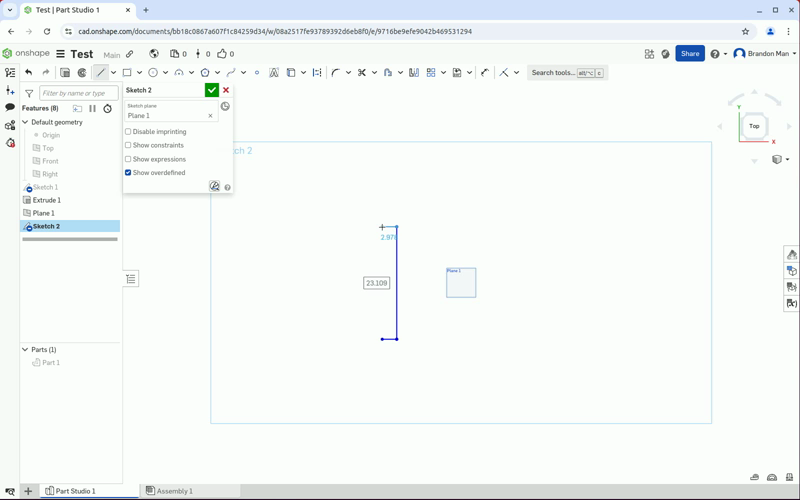
key_up(shift)
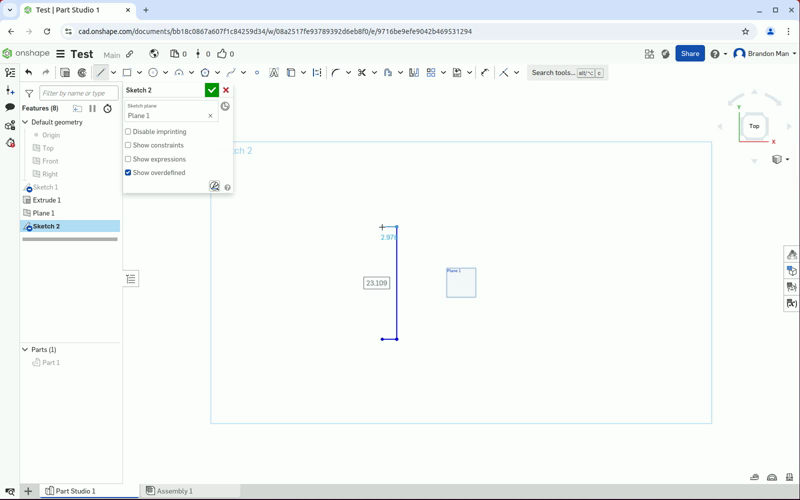
key_down(shift)
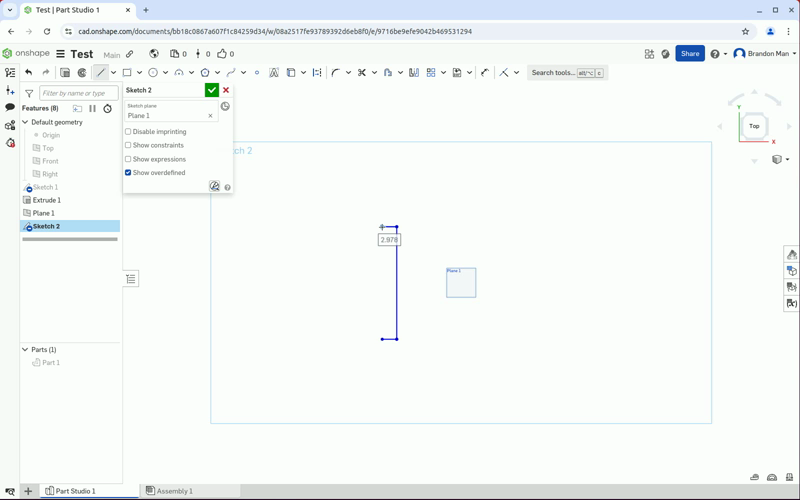
mouse_move(382, 339)
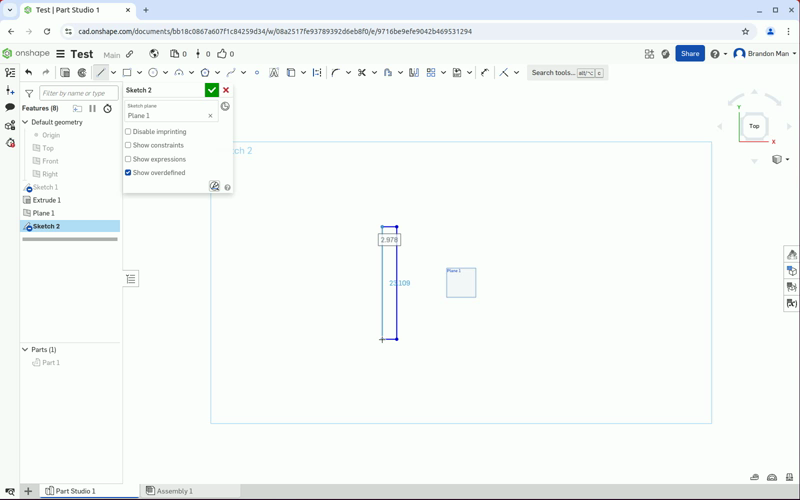
key_up(shift)
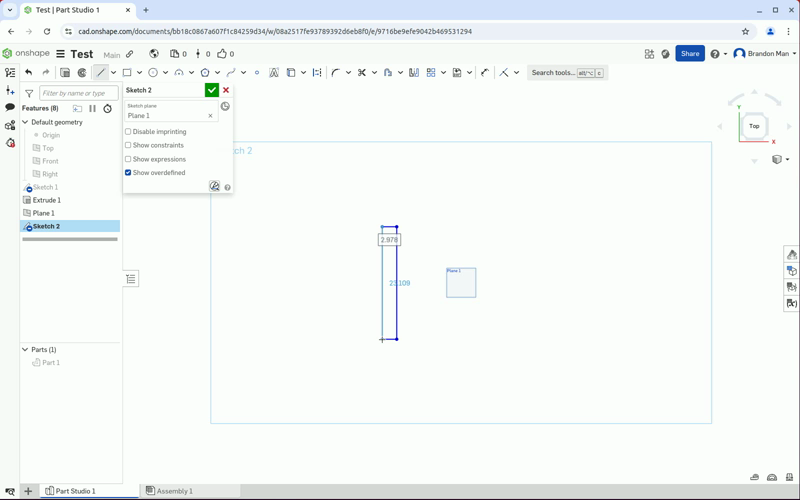
click(382, 339)
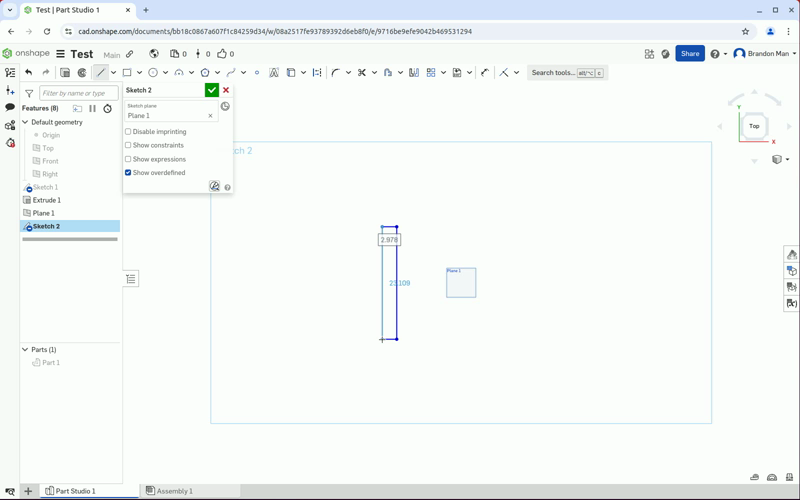
key(esc)
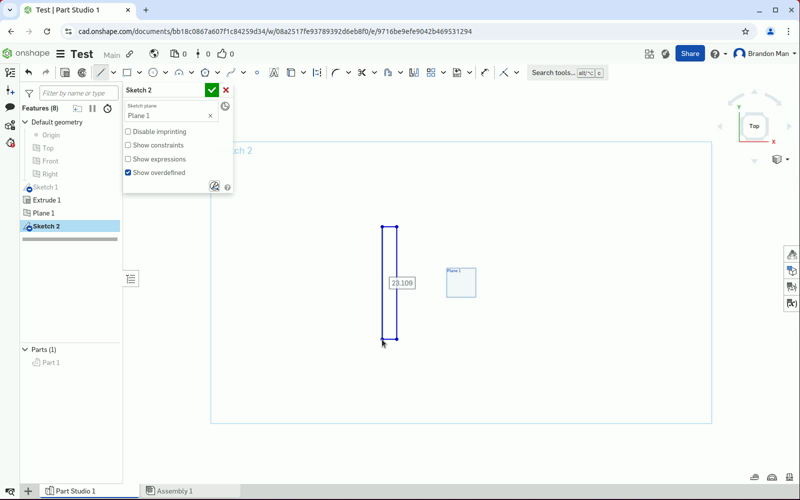
mouse_move(384, 311)
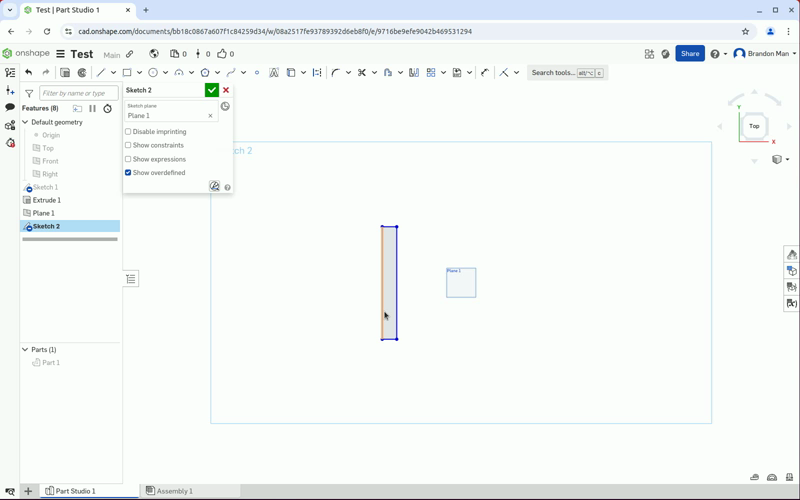
scroll(6)
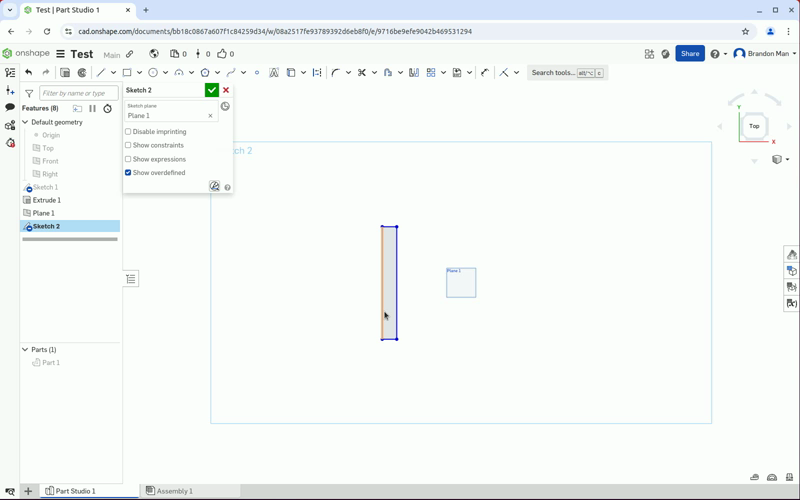
scroll(6)
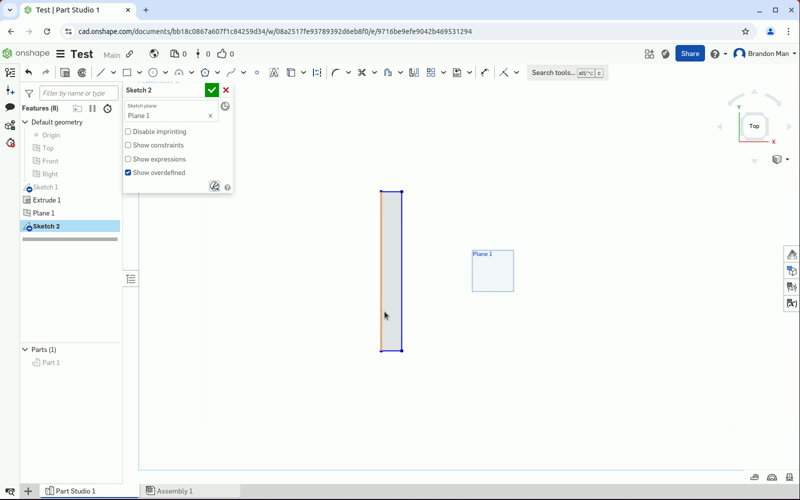
scroll(6)
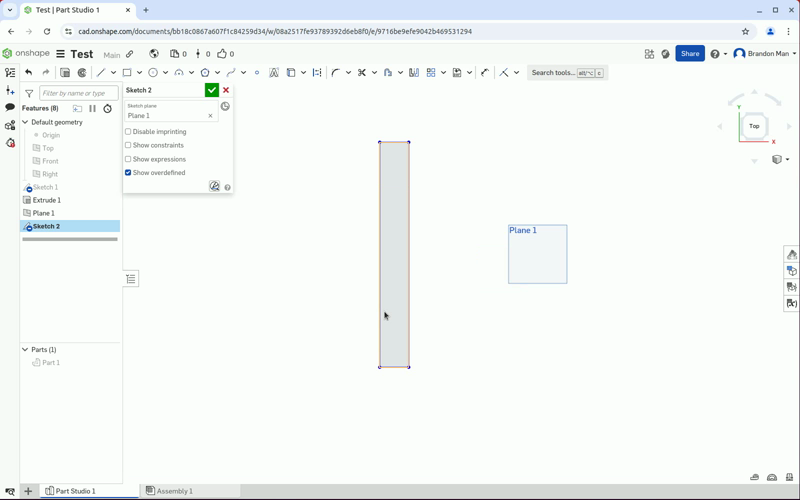
scroll(6)
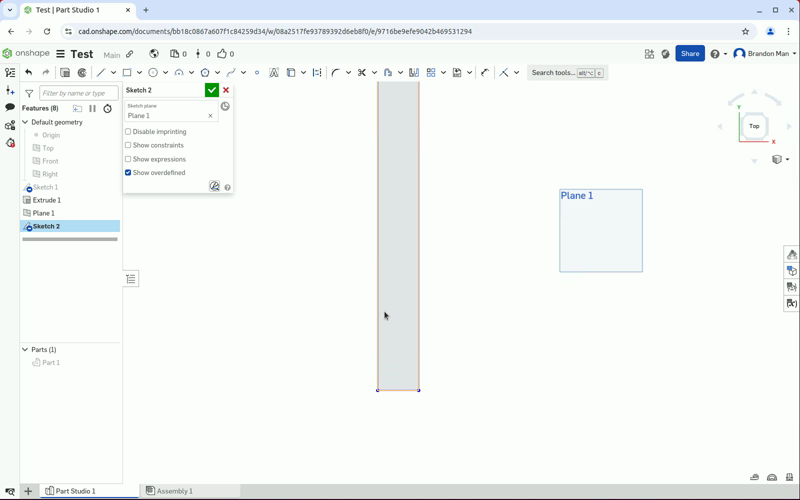
scroll(6)
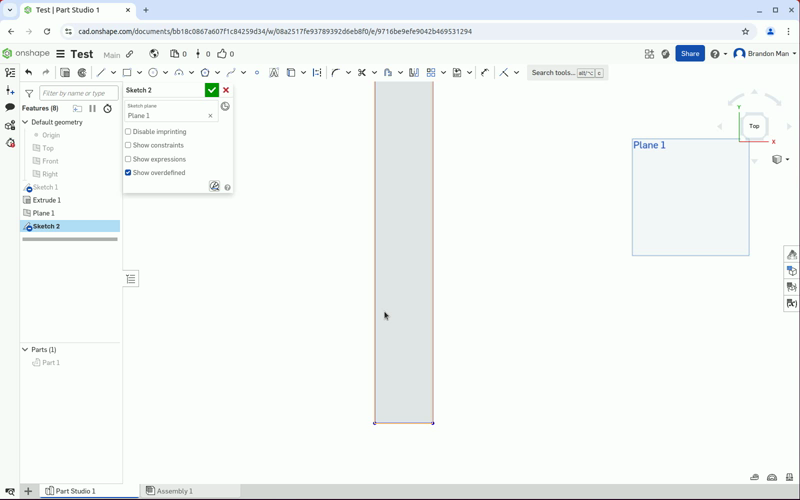
scroll(6)
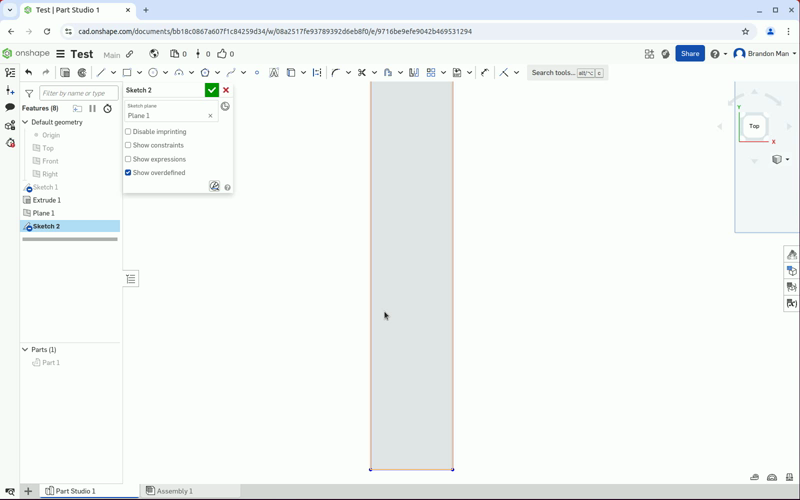
scroll(6)
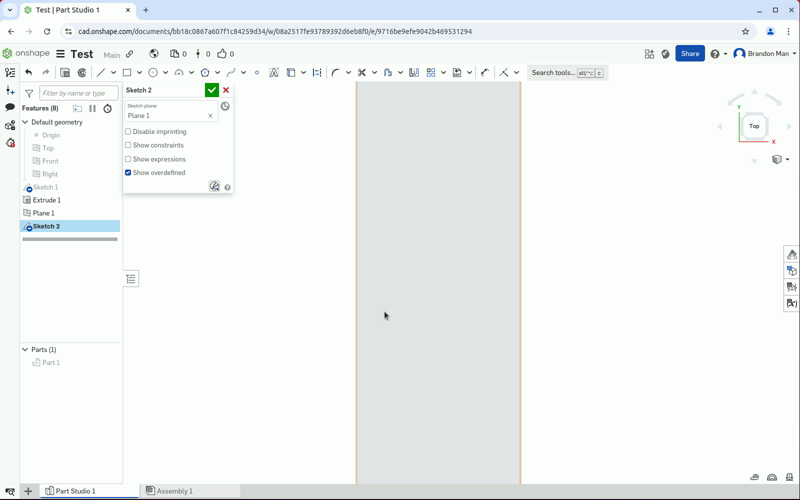
click(384, 311)
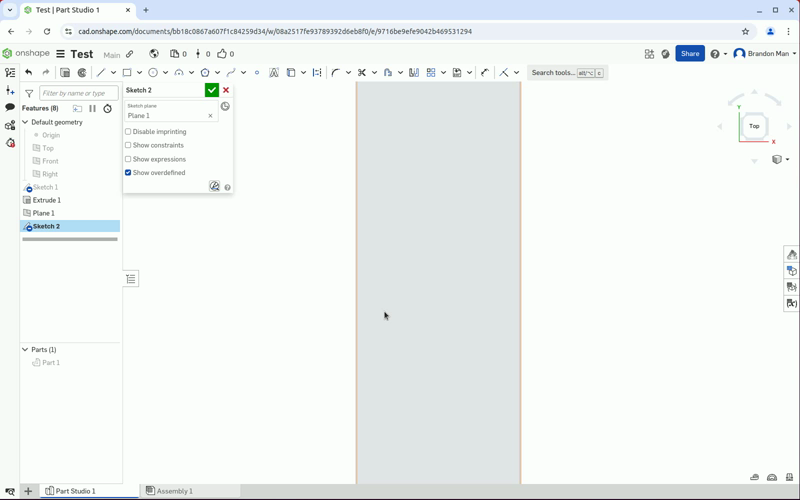
scroll(-6)
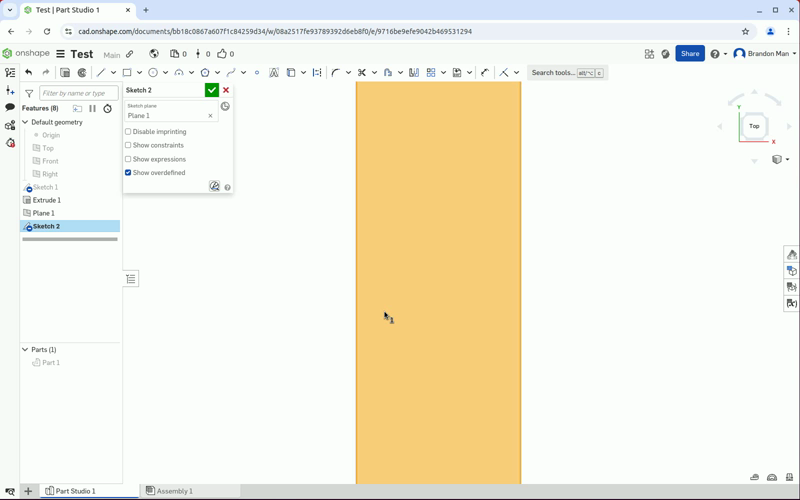
scroll(-6)
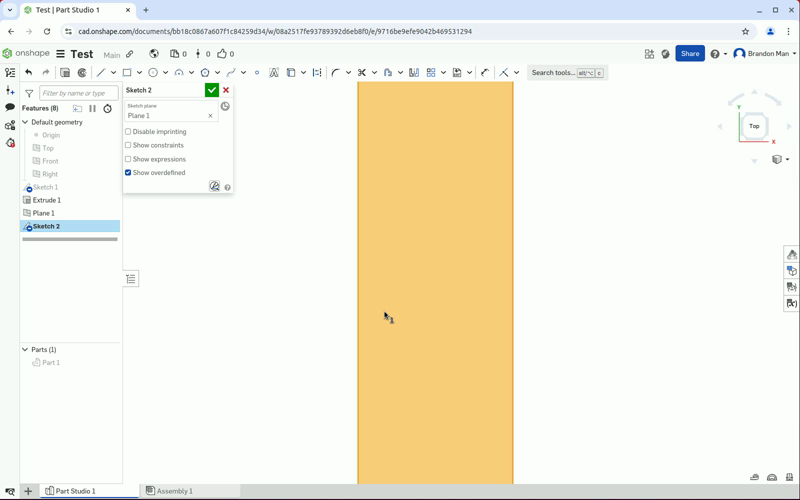
scroll(-6)
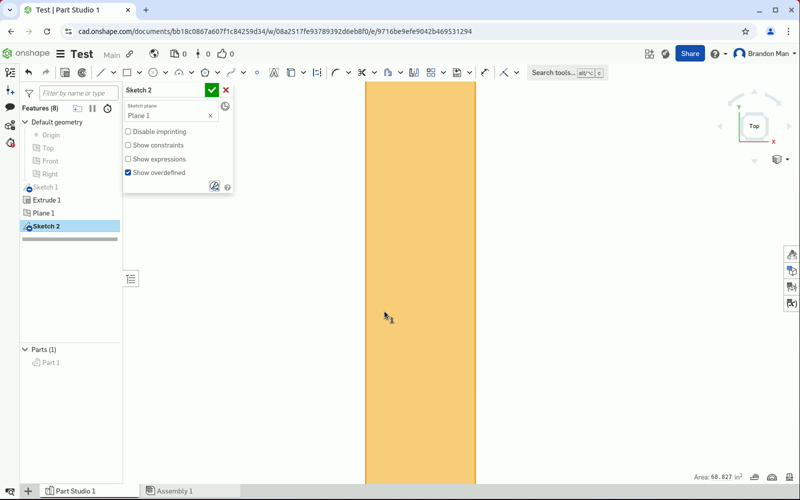
scroll(-6)
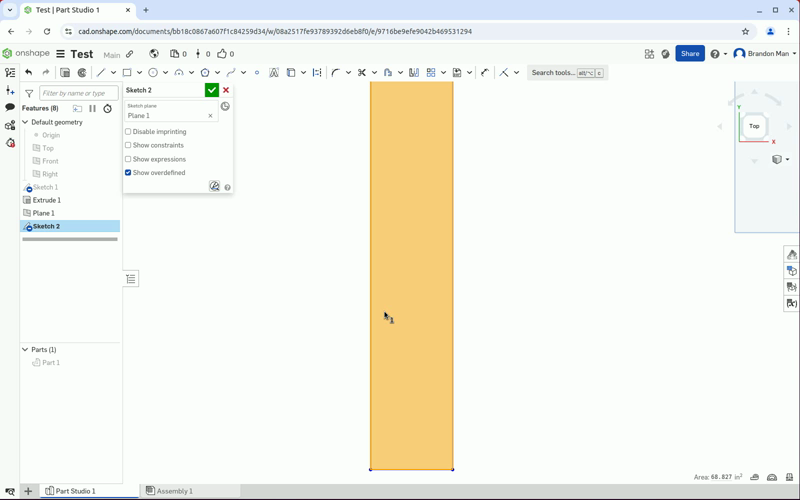
scroll(-6)
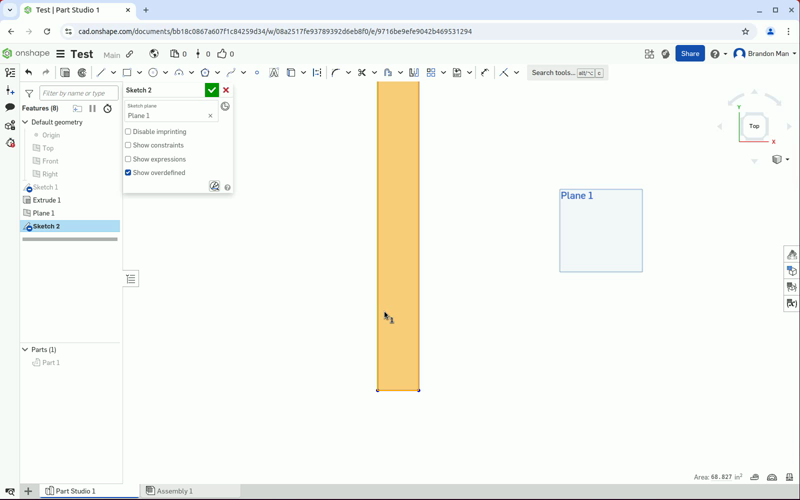
scroll(-6)
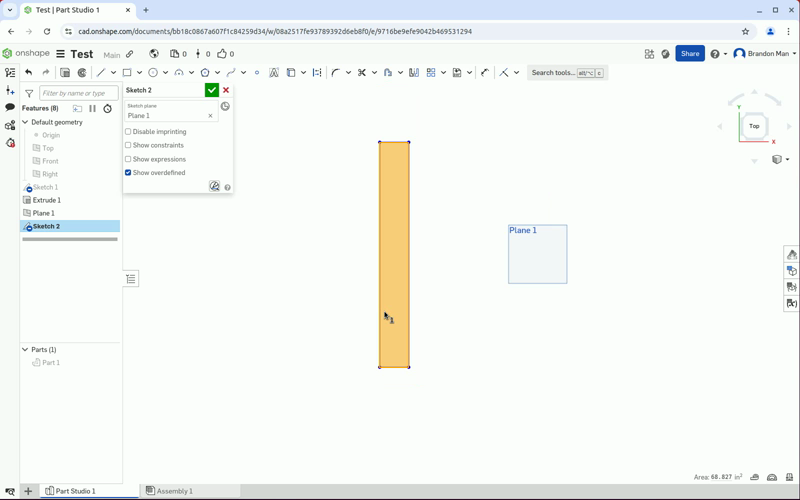
scroll(-6)
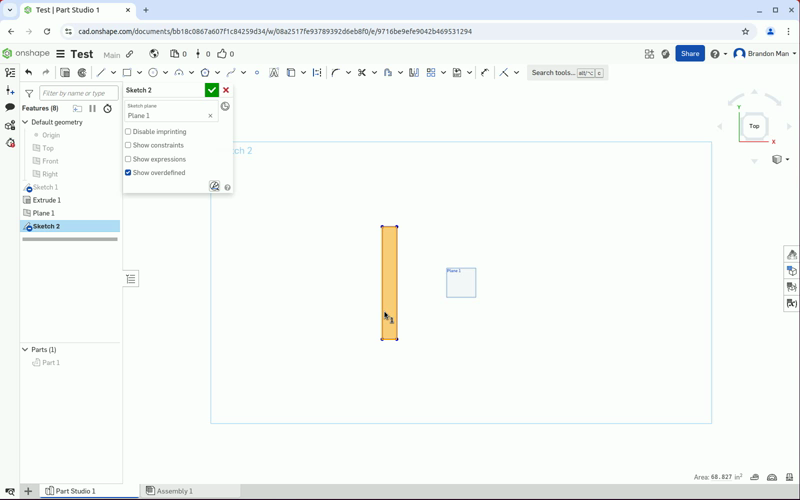
mouse_move(73, 352)
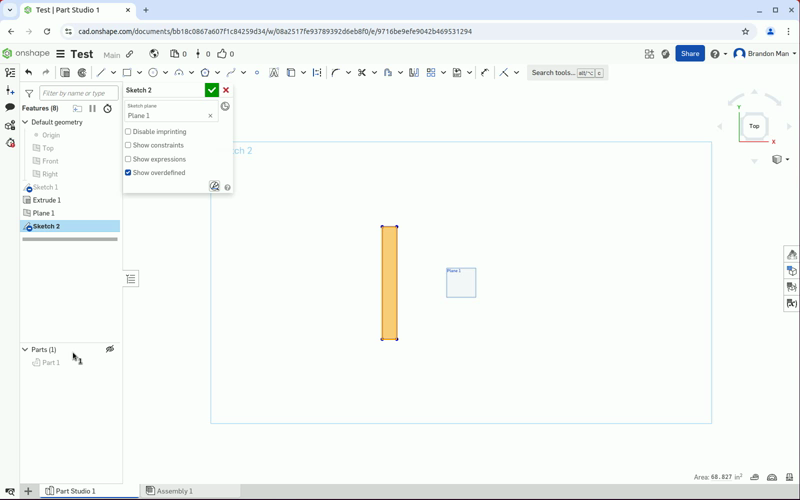
key(shift+y)
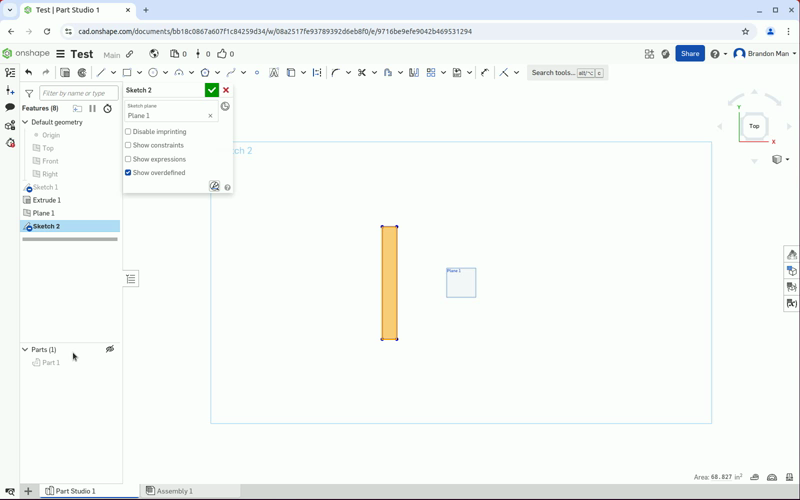
key(shift+e)
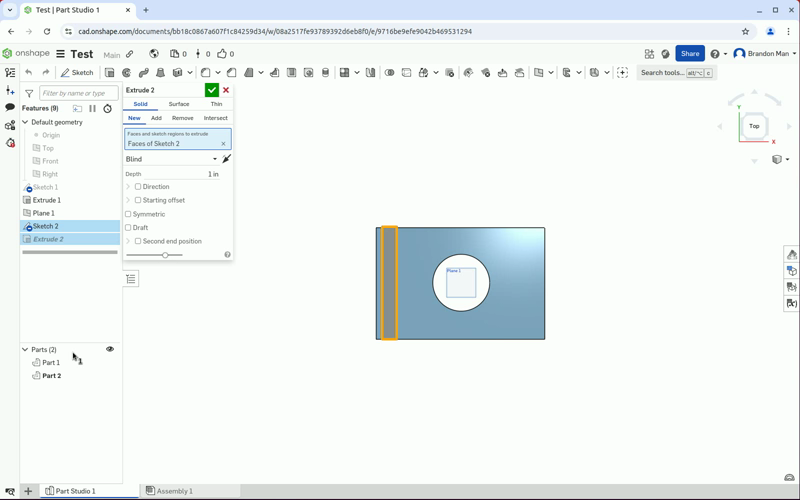
mouse_move(143, 106)
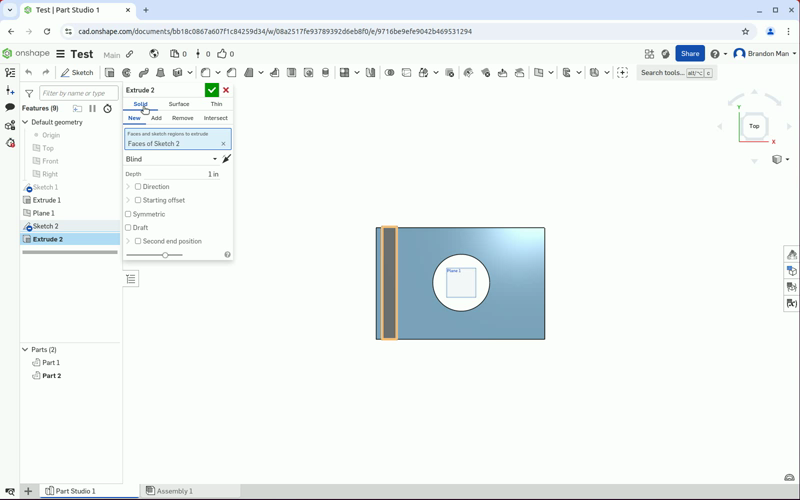
click(143, 106)
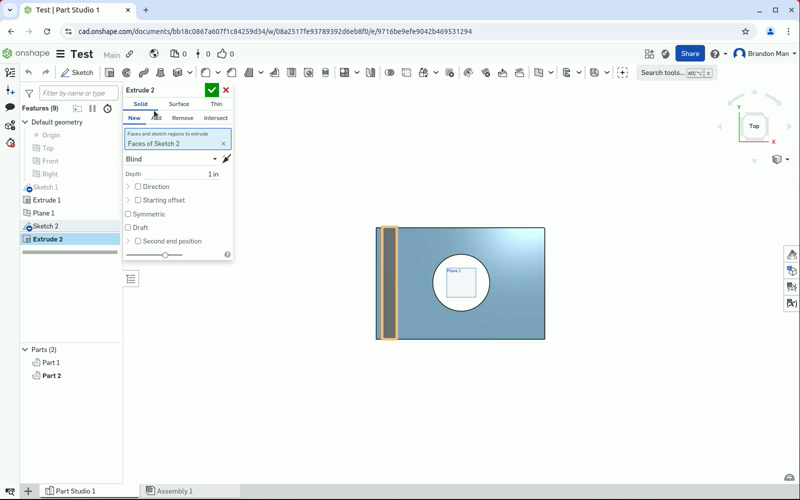
mouse_move(186, 120)
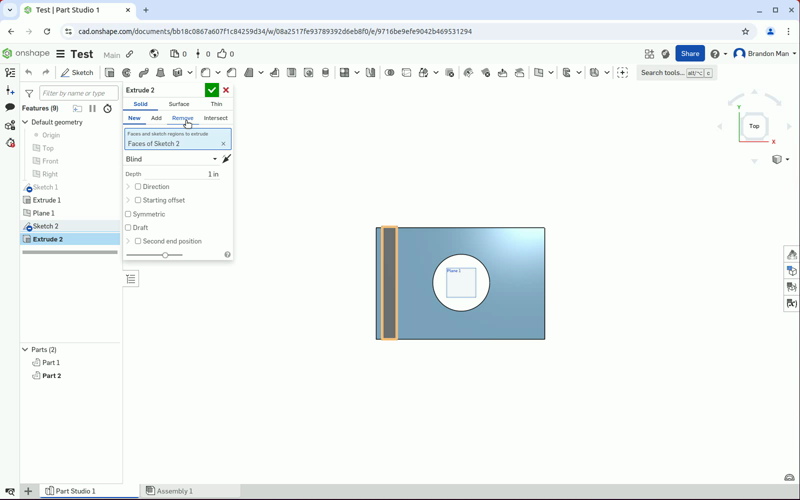
click(186, 120)
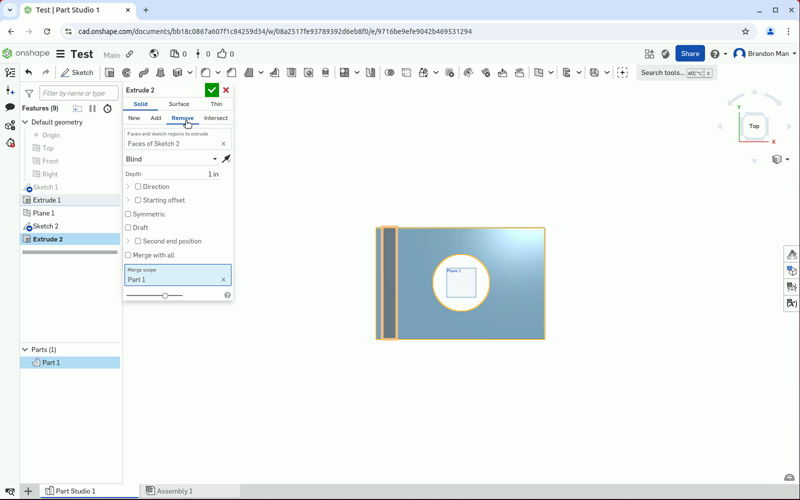
key(tab, 4)
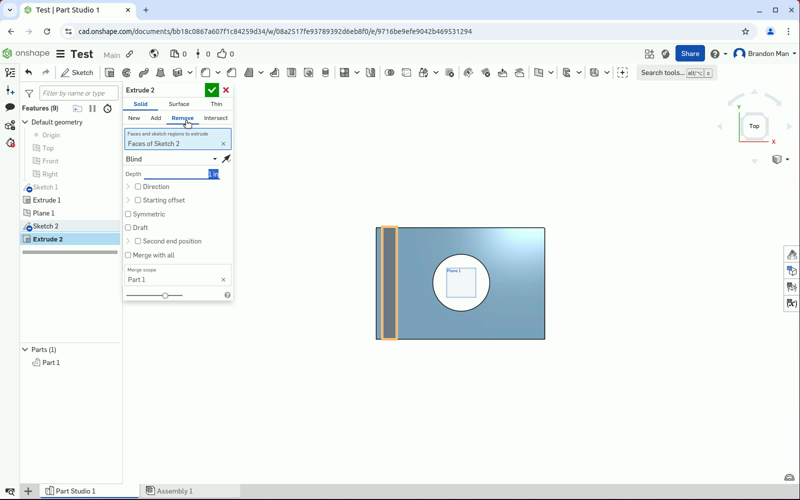
text(1.204)
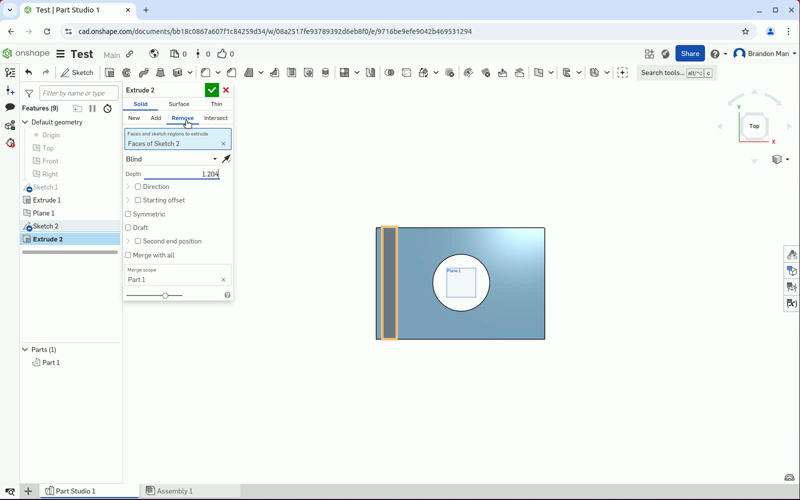
key(tab, 6)
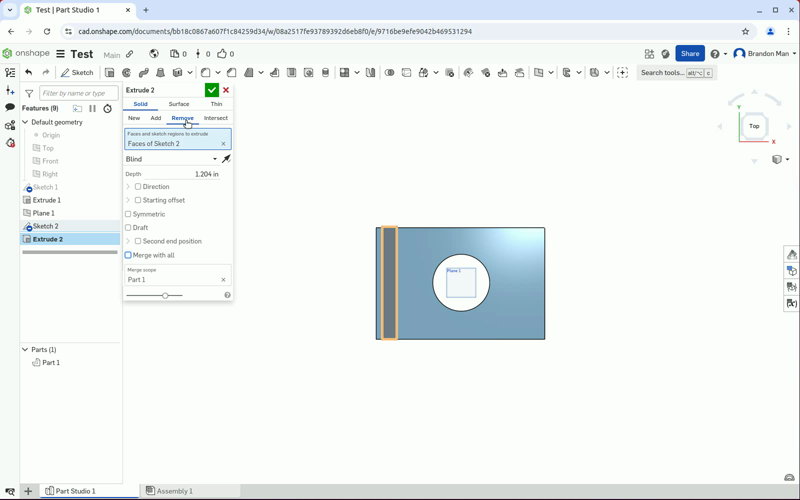
key(space)
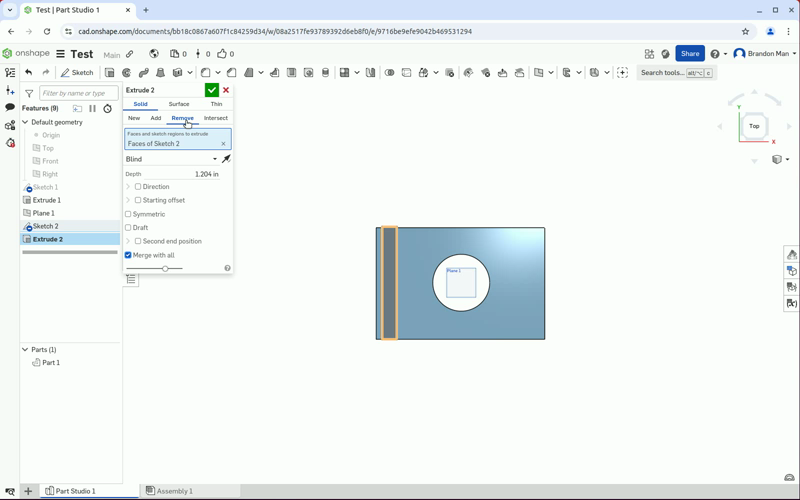
key(enter)
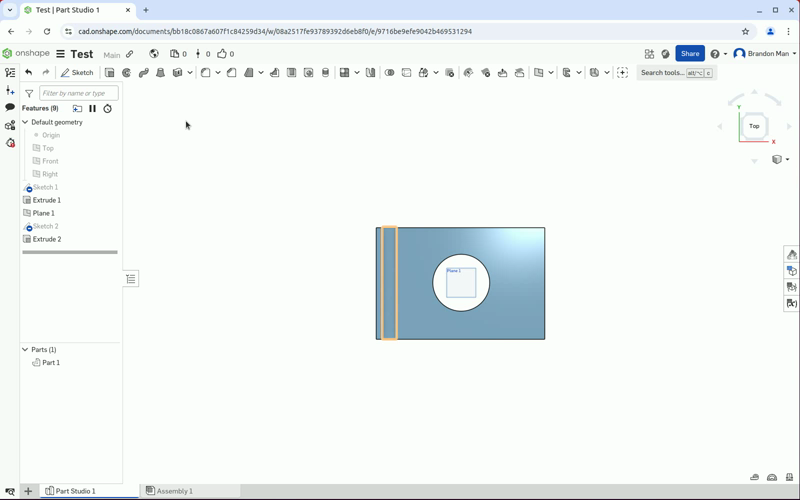
key(shift+h)
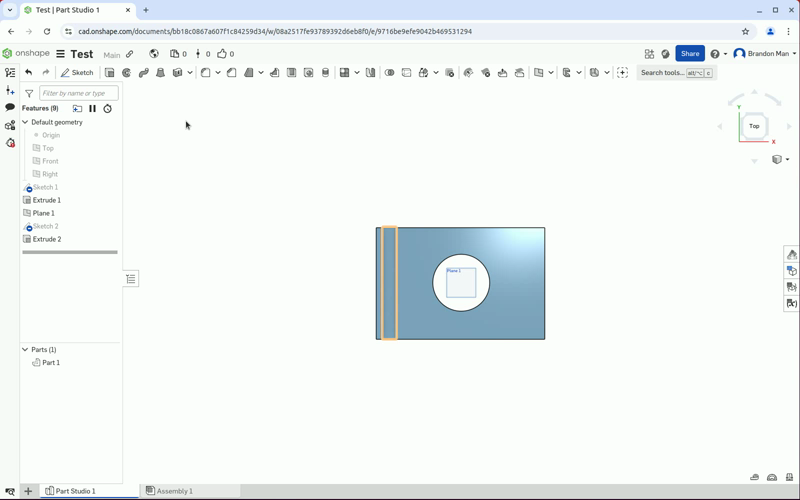
key(shift+h)
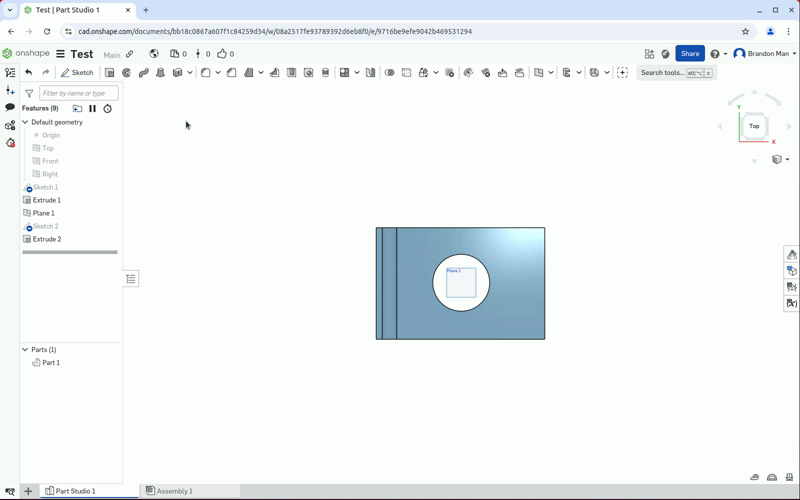
mouse_move(73, 189)
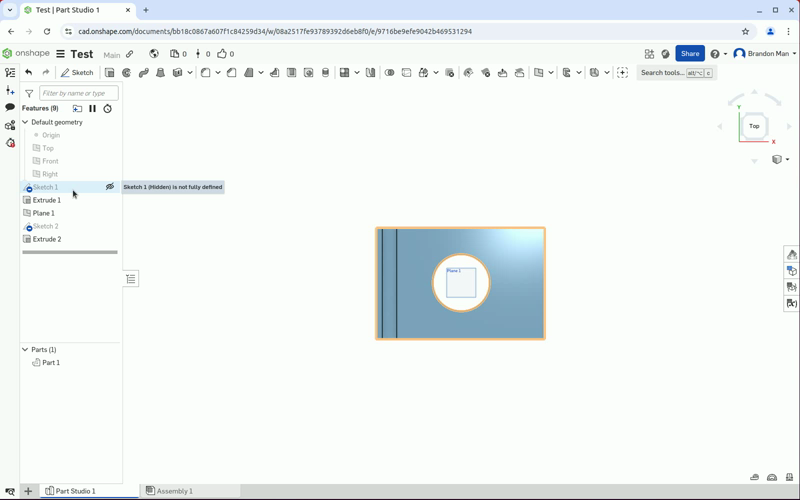
click(73, 189)
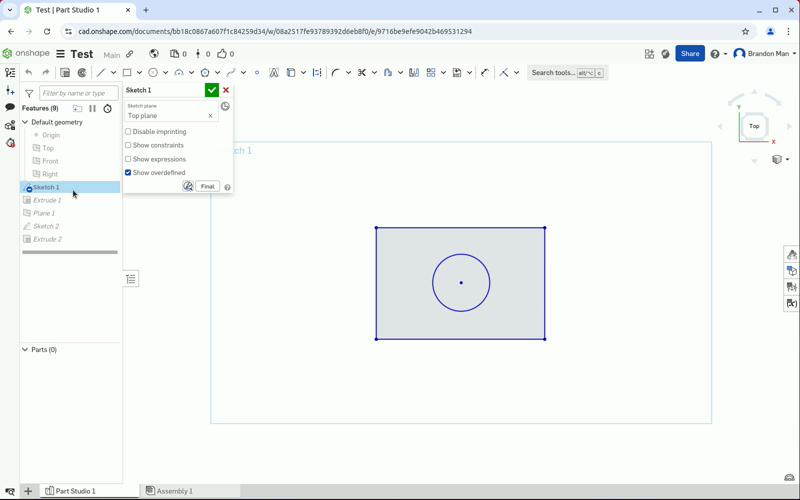
mouse_move(229, 92)
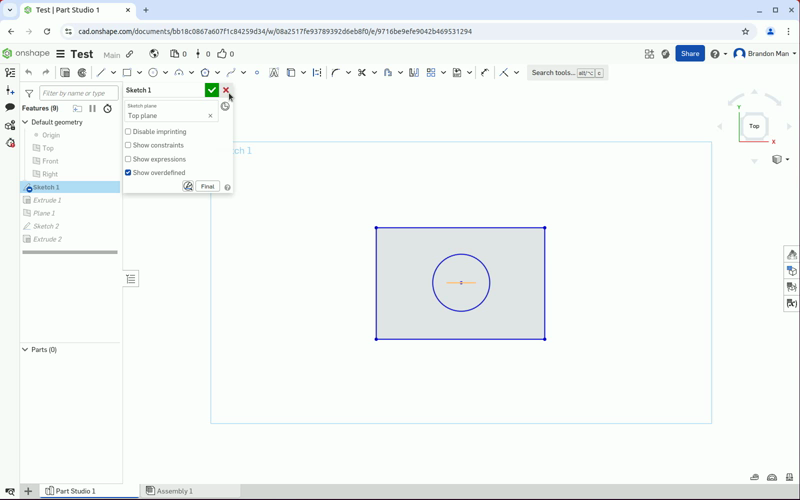
click(229, 92)
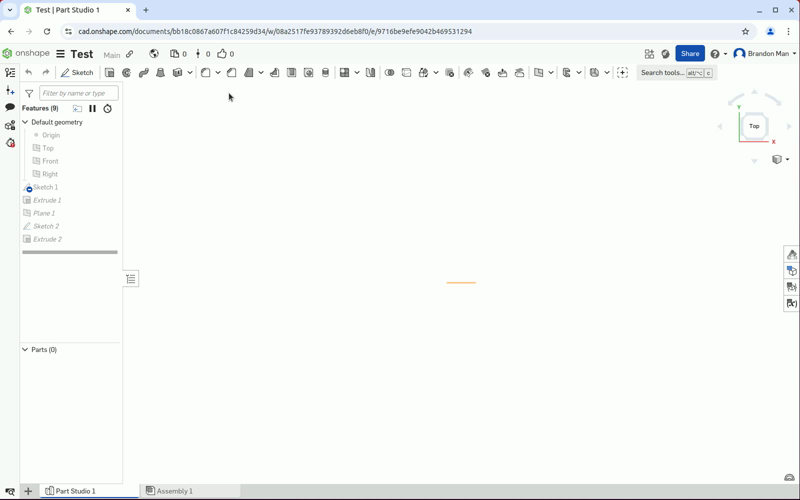
key(shift+s)
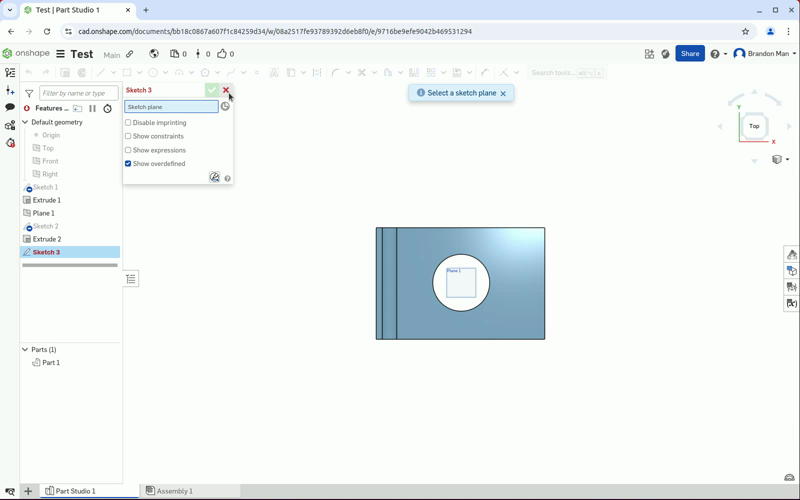
mouse_move(73, 215)
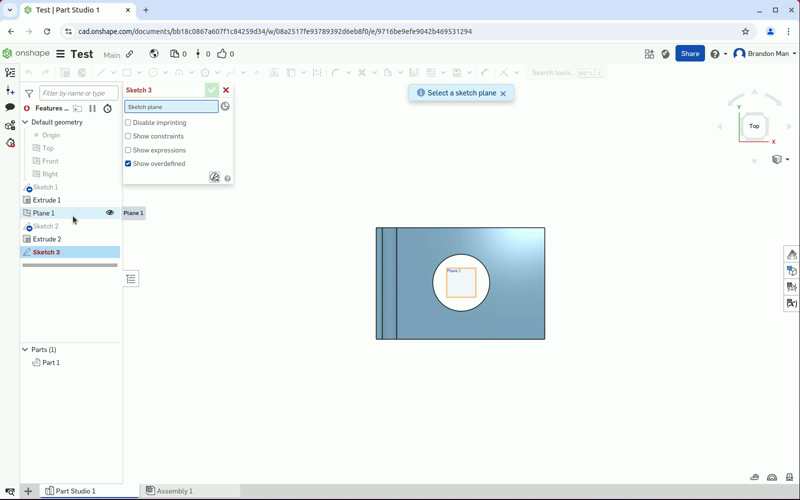
click(73, 215)
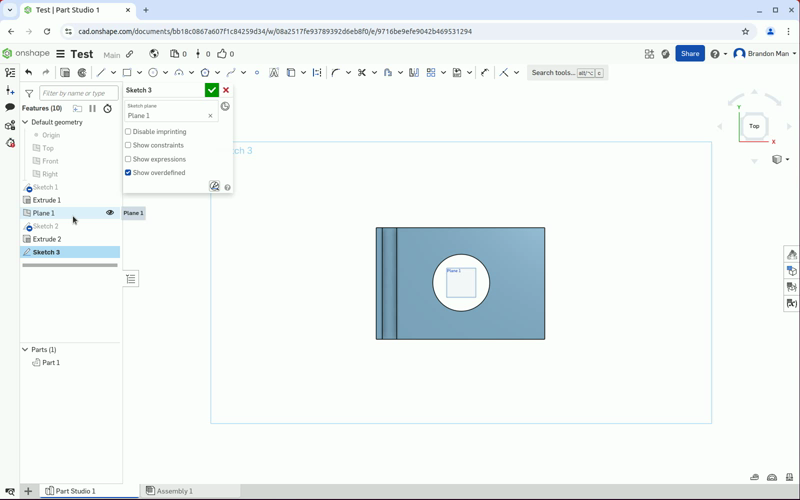
mouse_move(73, 352)
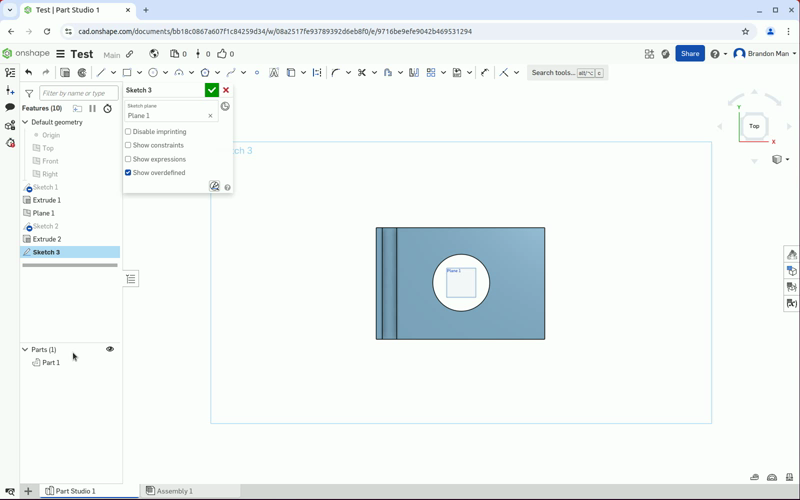
key(y)
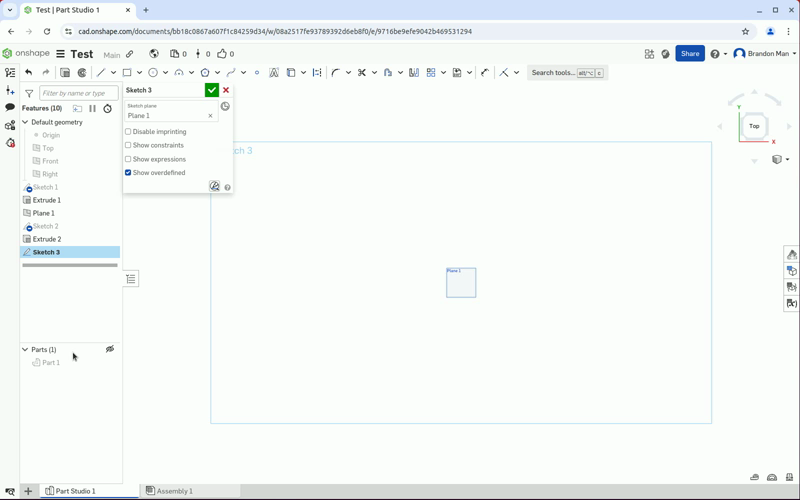
key(l)
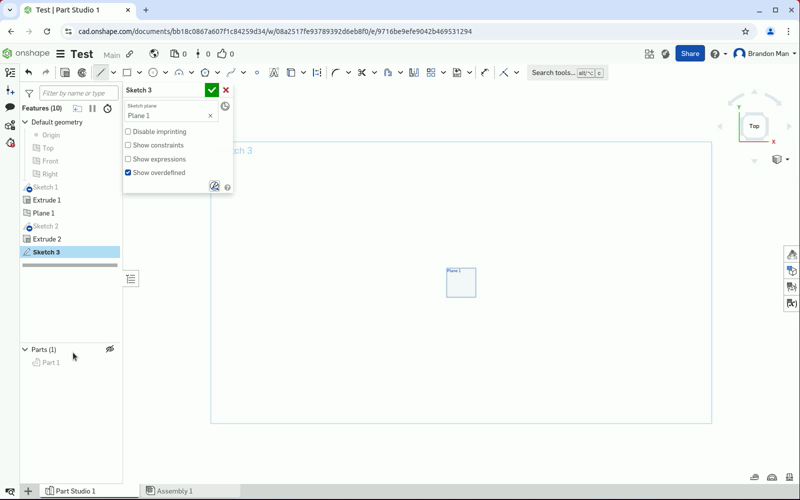
key_down(shift)
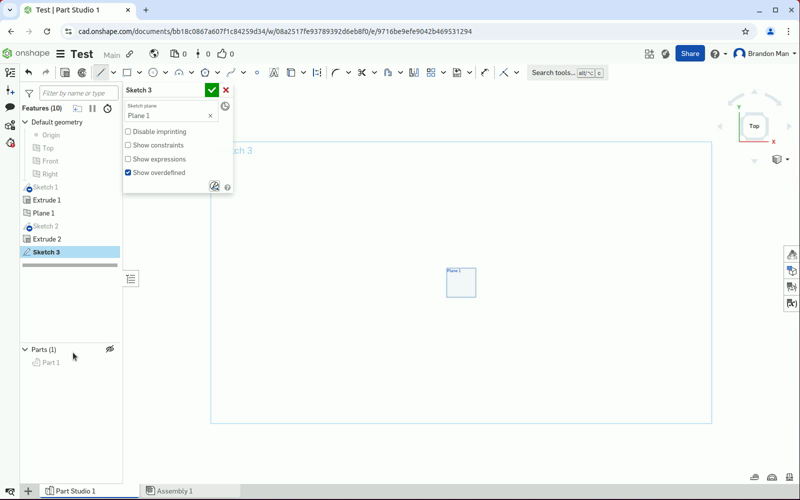
mouse_move(446, 339)
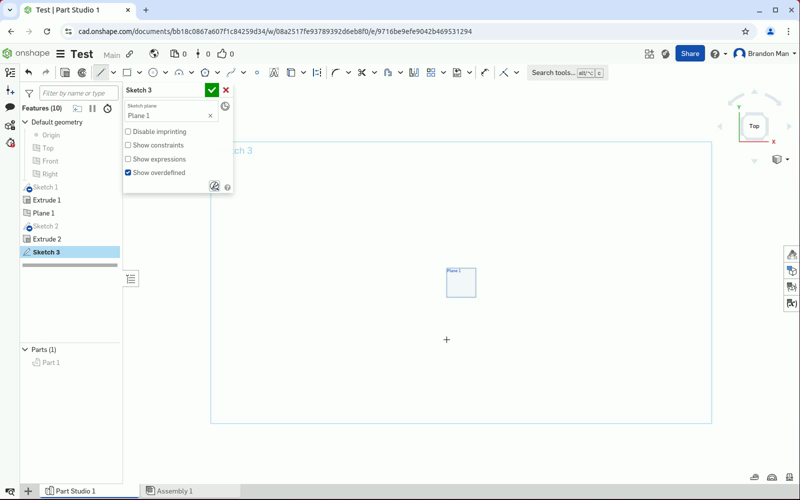
click(446, 339)
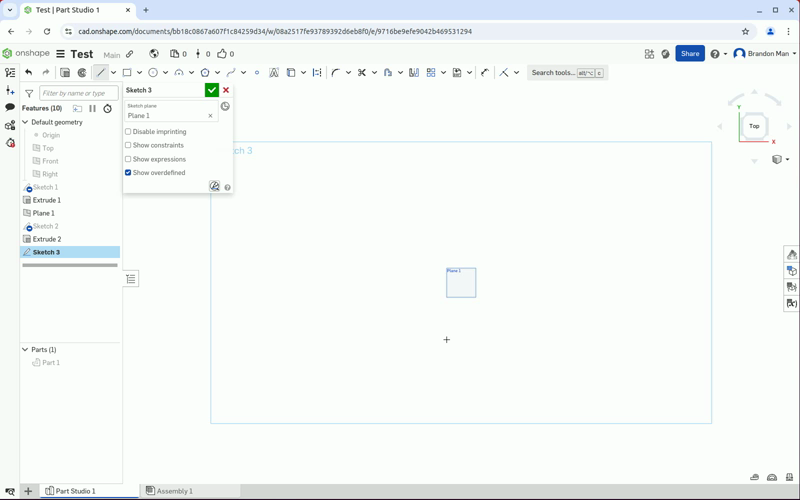
key_up(shift)
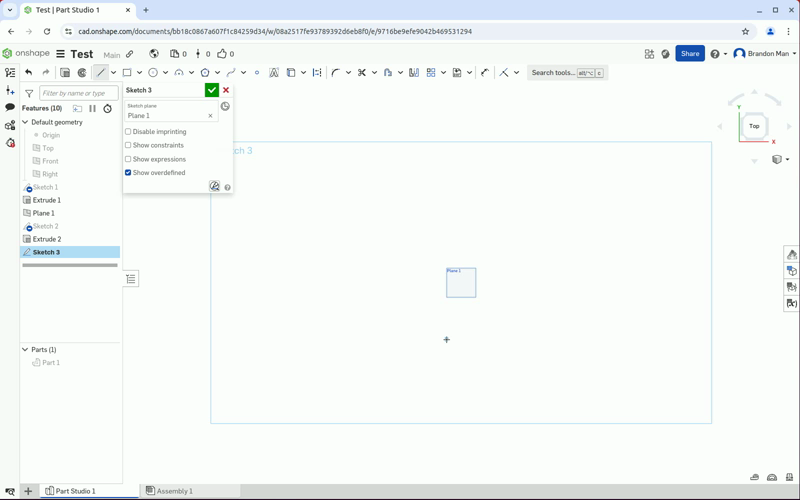
key_down(shift)
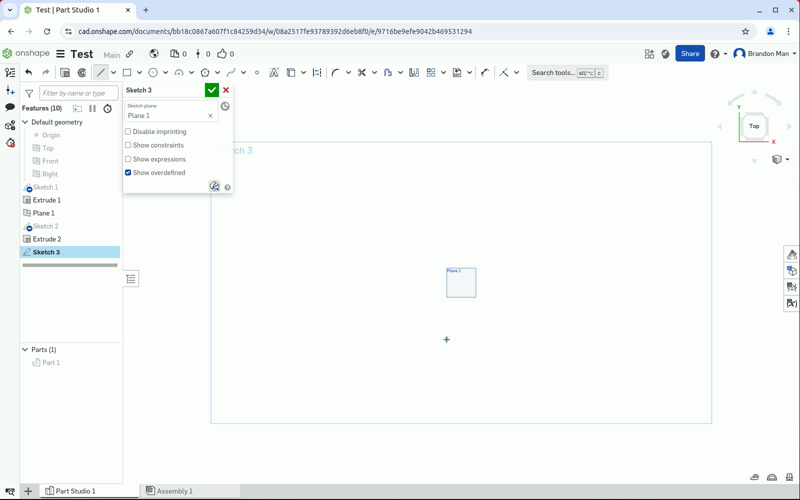
mouse_move(476, 339)
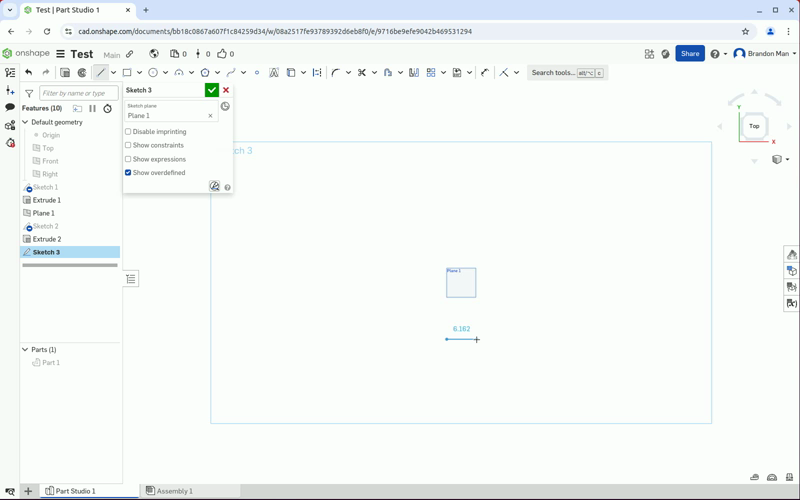
mouse_move(475, 339)
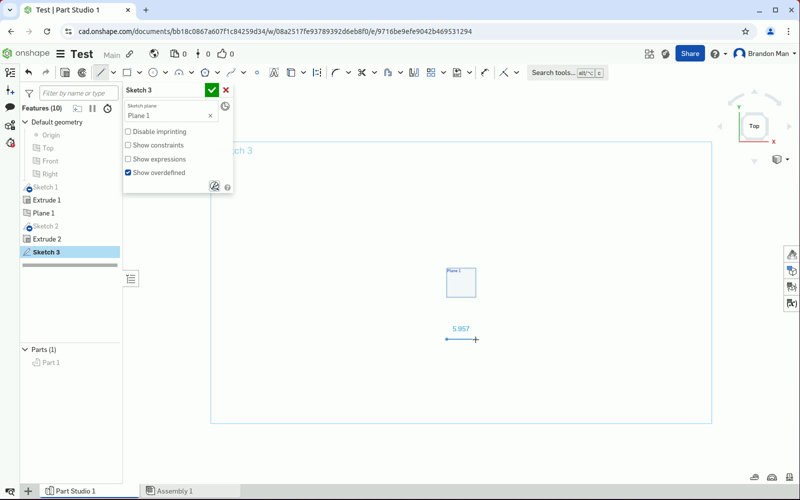
click(475, 339)
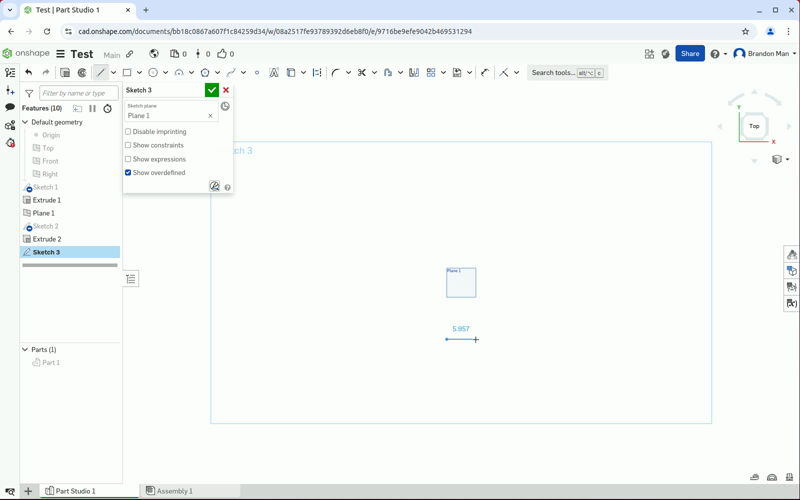
key_up(shift)
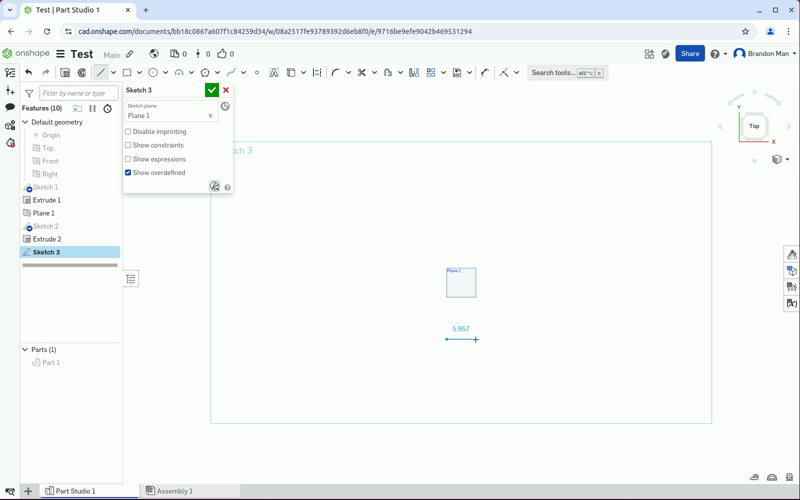
key_down(shift)
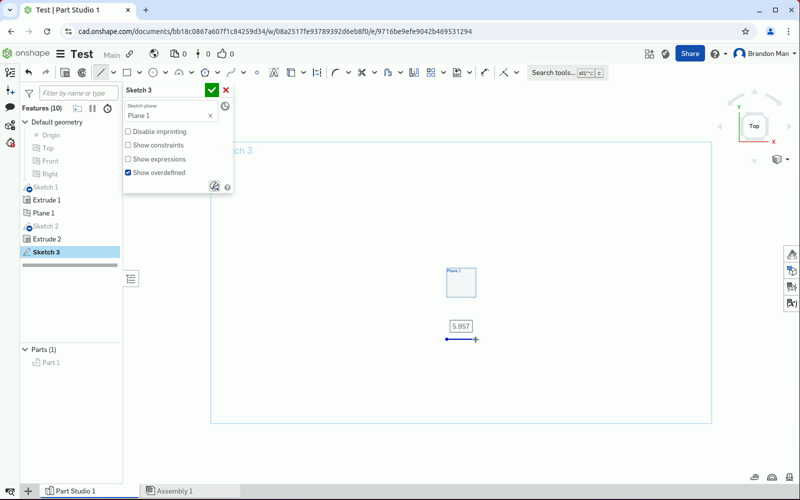
mouse_move(505, 339)
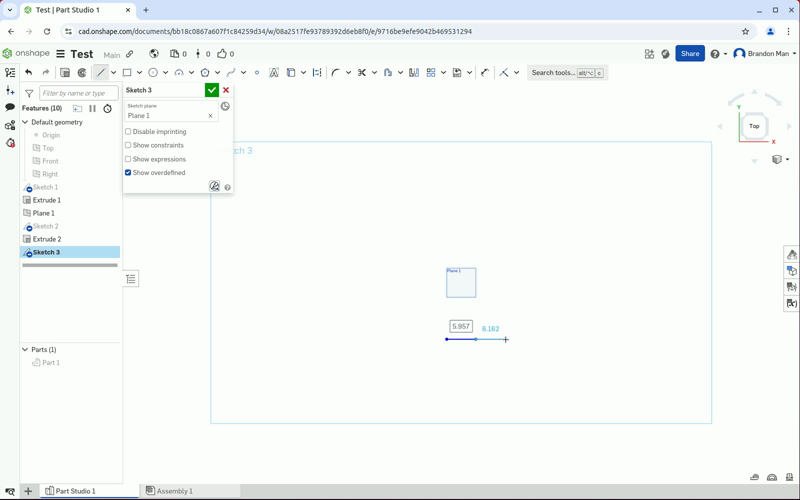
mouse_move(475, 306)
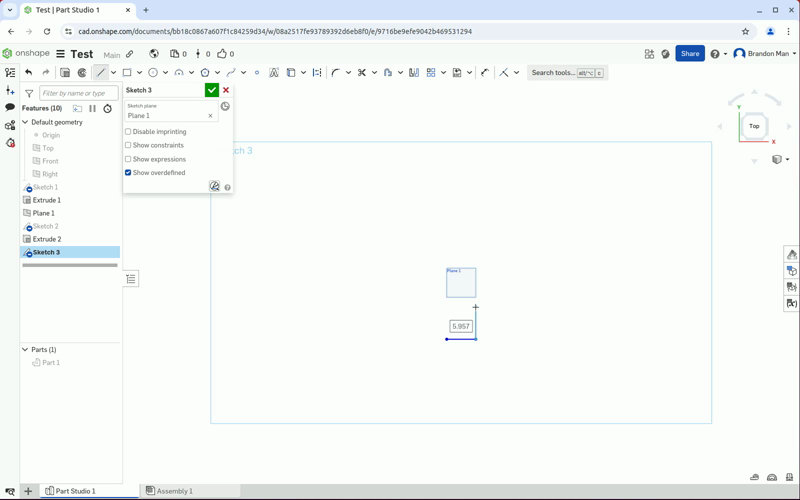
click(475, 306)
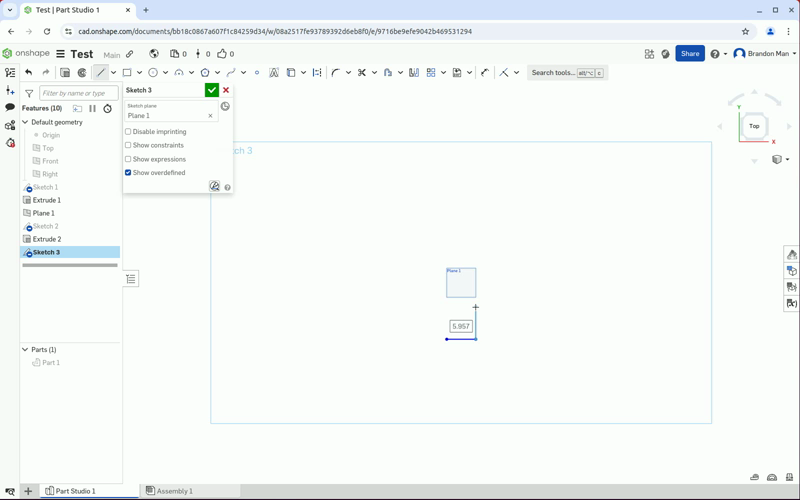
key_up(shift)
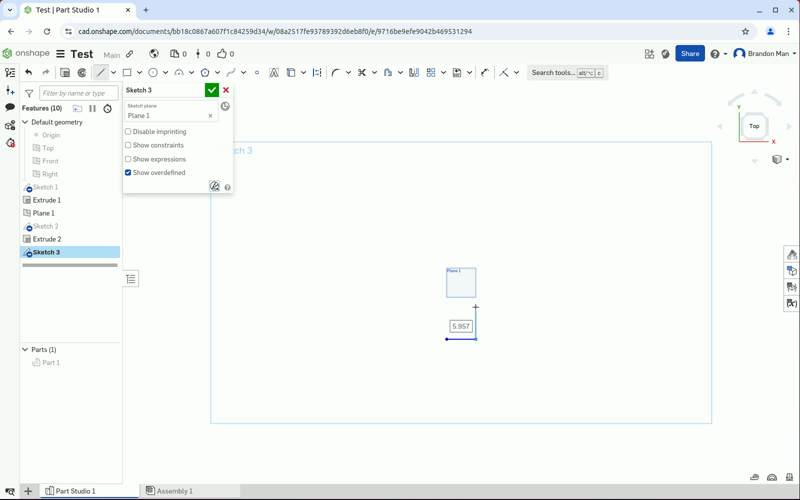
key(esc)
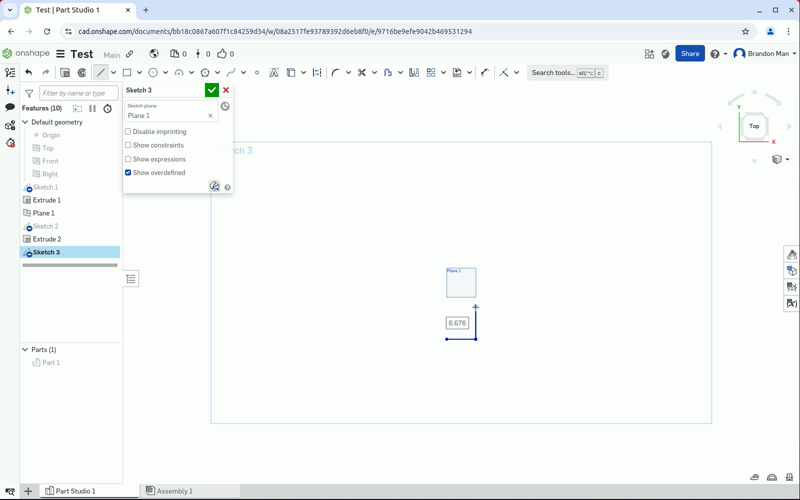
key(a)
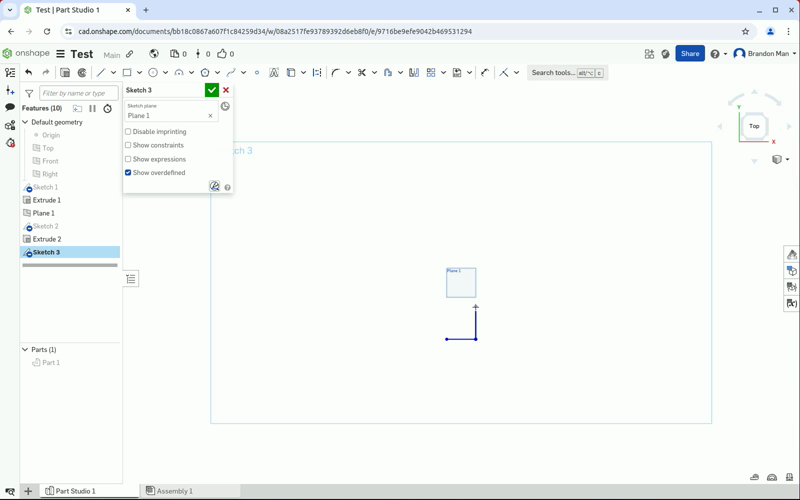
mouse_move(475, 306)
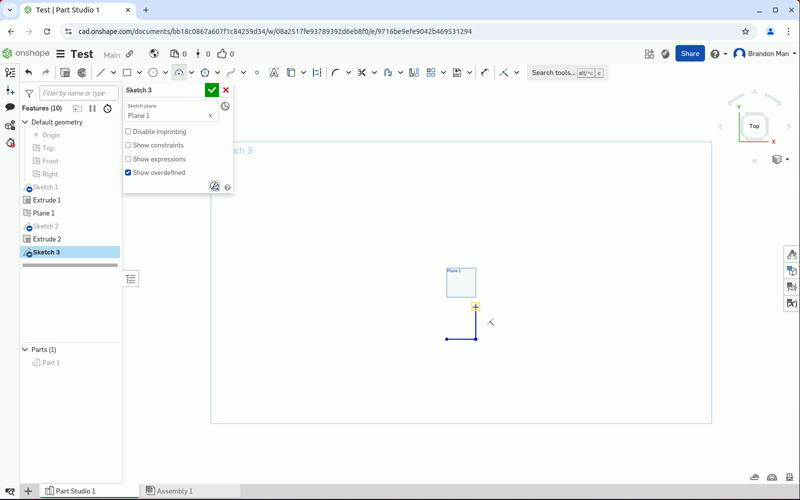
click(475, 306)
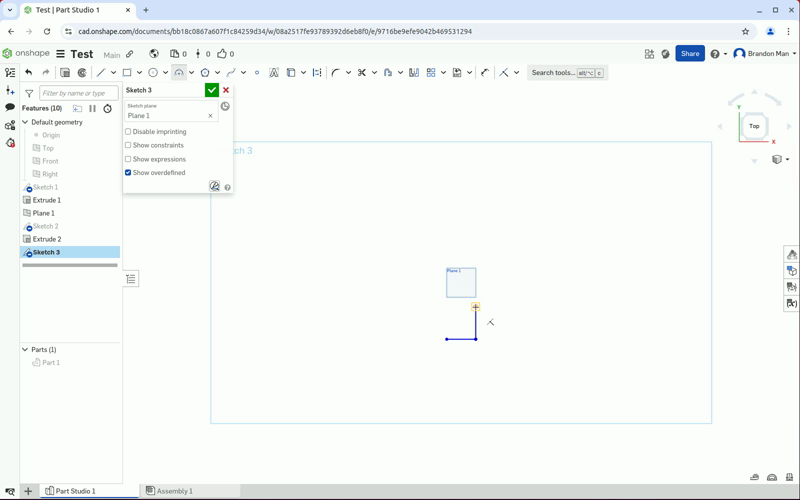
key_down(shift)
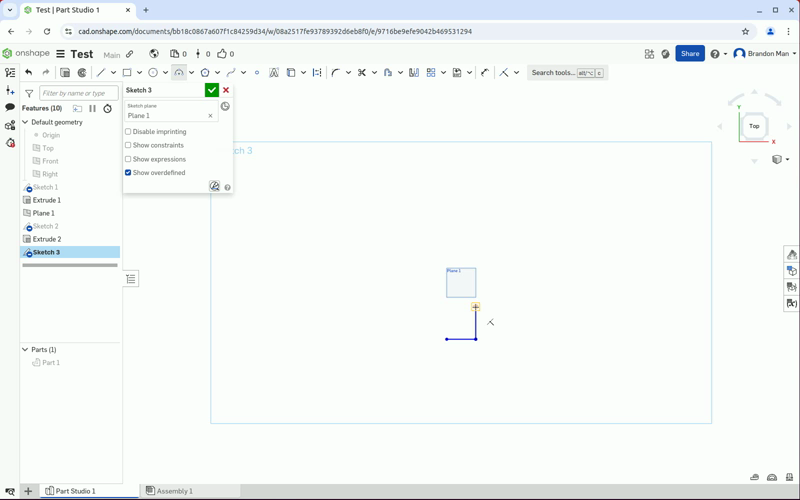
mouse_move(446, 306)
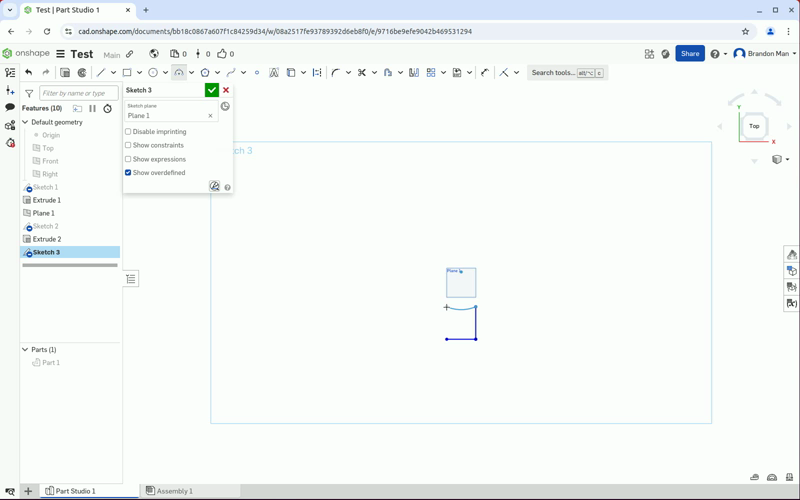
click(446, 306)
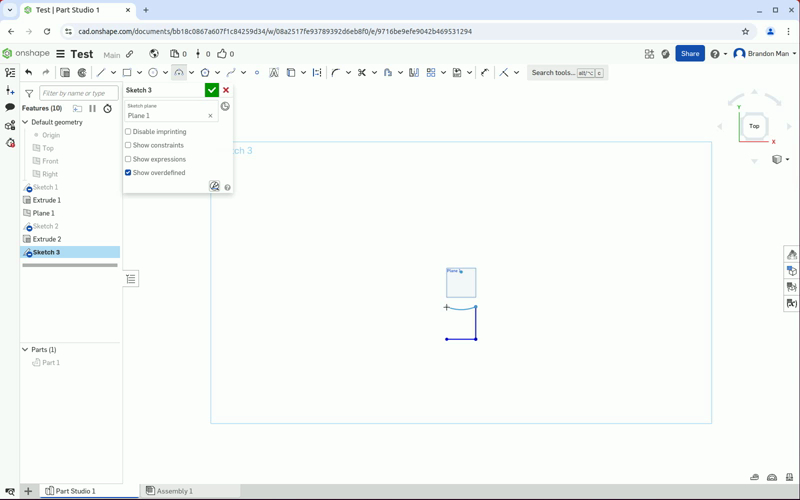
mouse_move(461, 310)
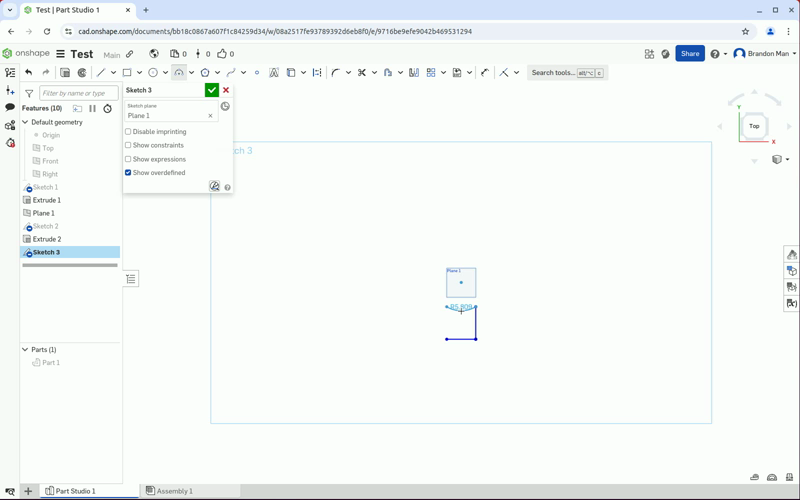
click(461, 310)
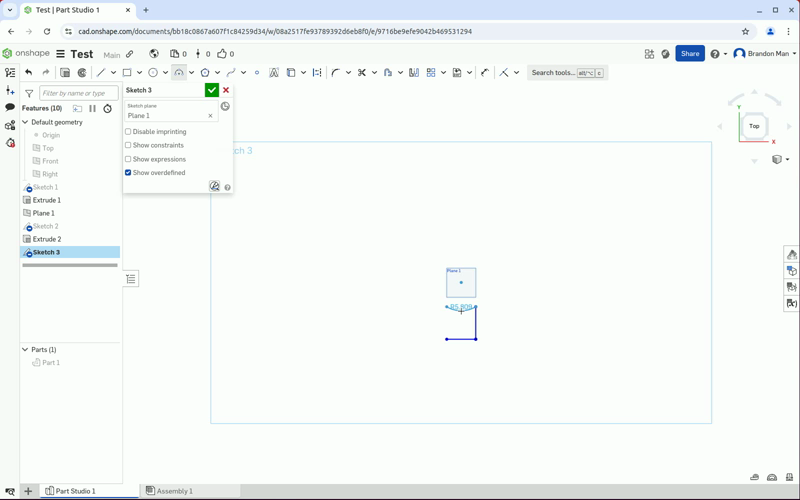
key_up(shift)
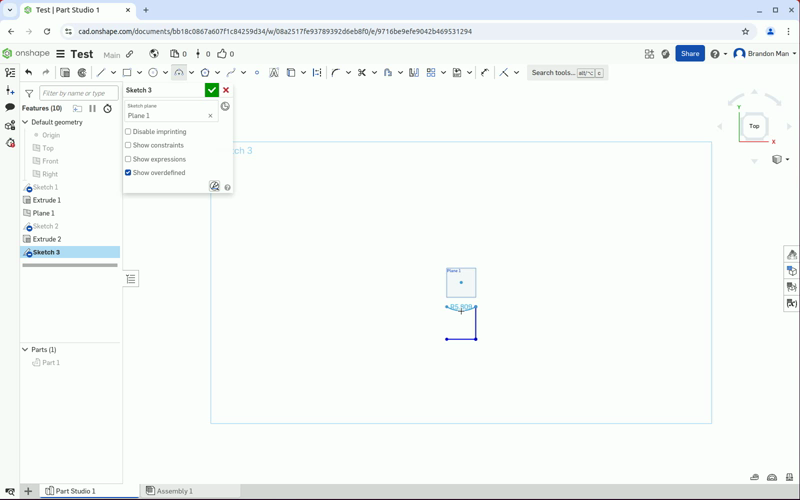
key(esc)
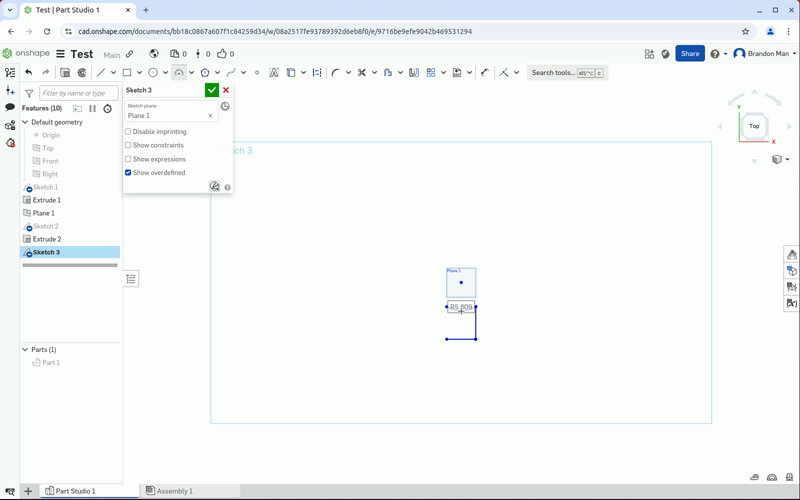
key(l)
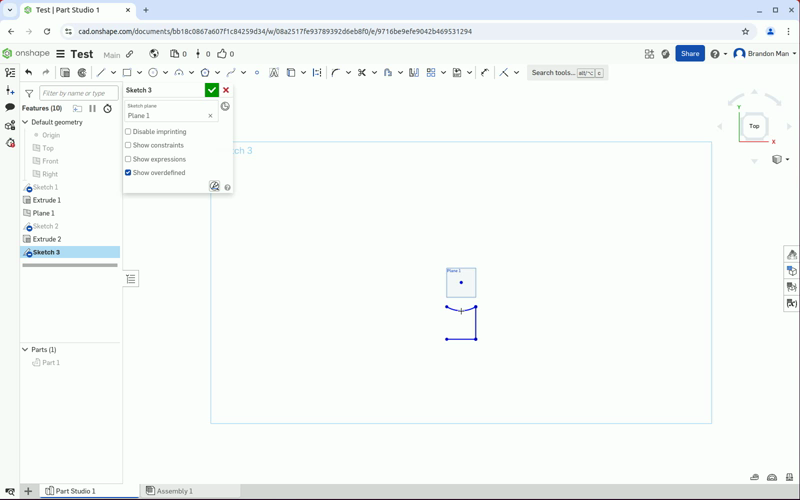
mouse_move(446, 306)
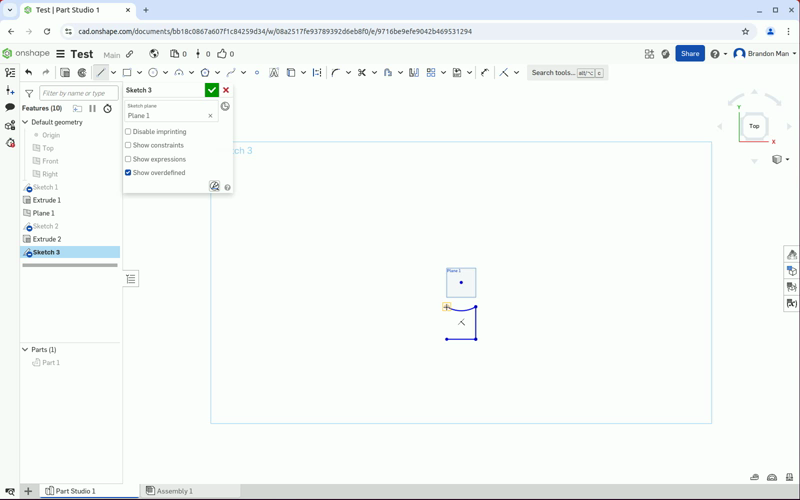
click(446, 306)
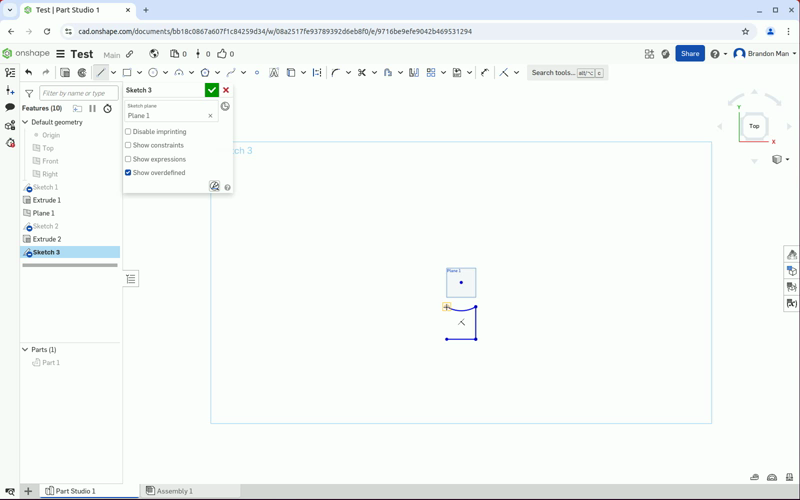
mouse_move(476, 306)
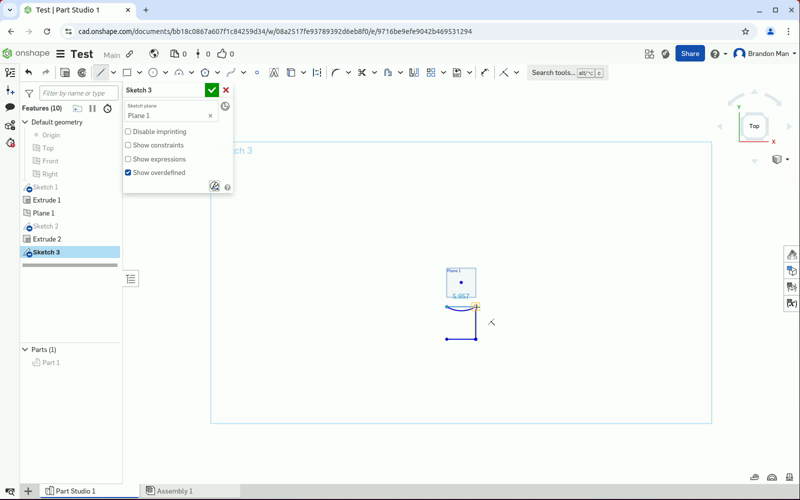
key_down(shift)
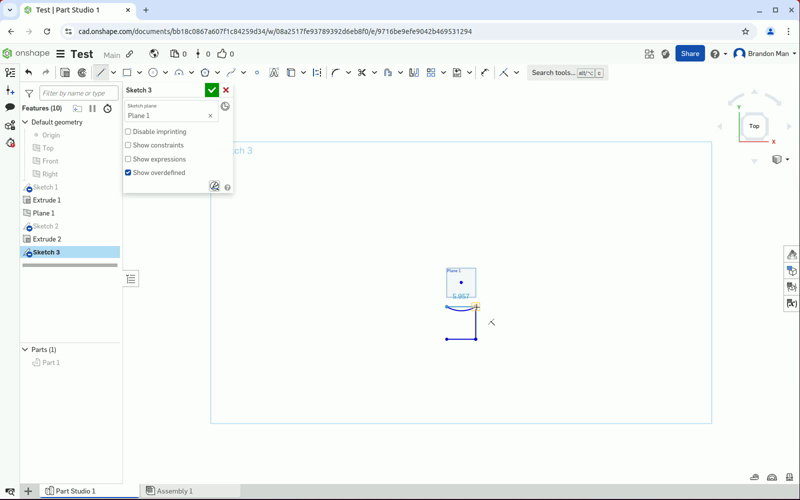
mouse_move(446, 339)
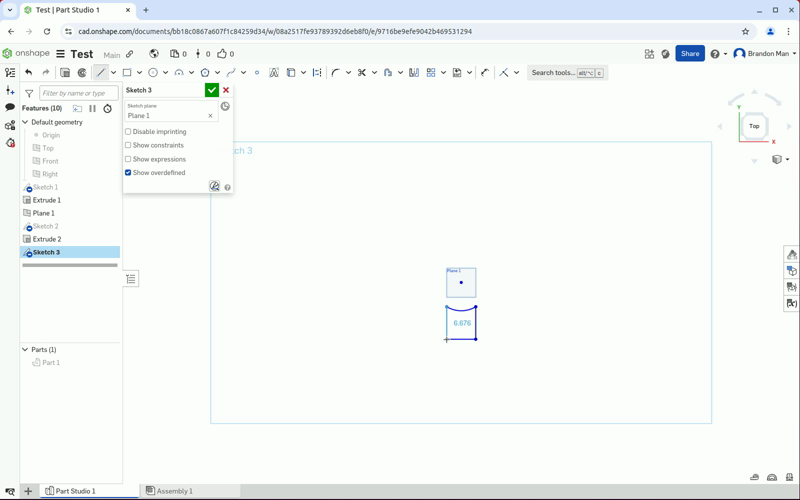
key_up(shift)
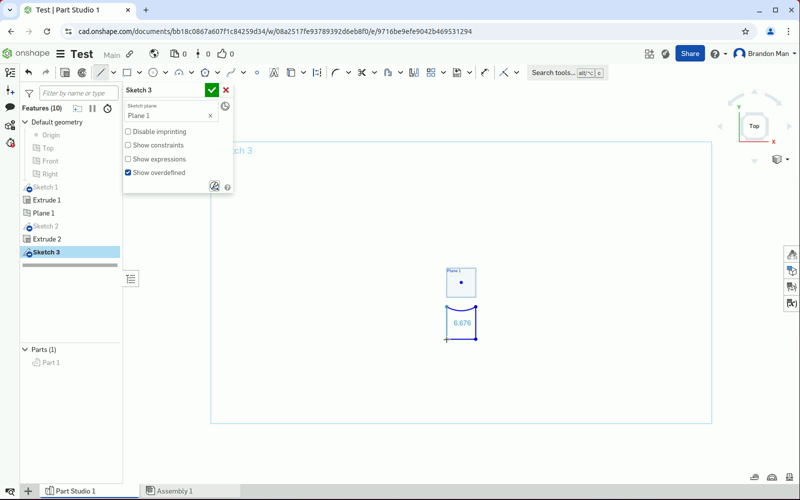
click(446, 339)
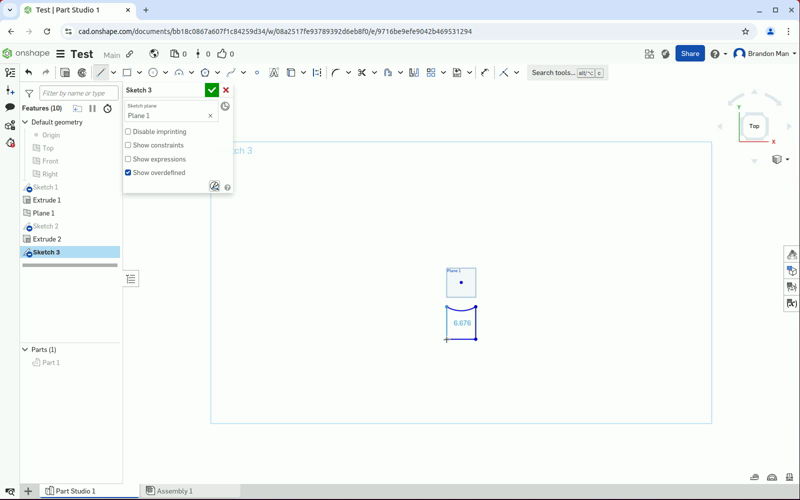
key(esc)
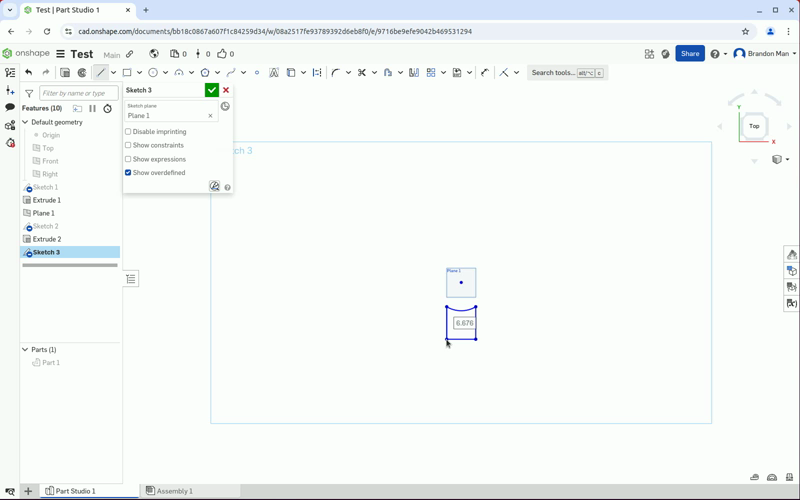
mouse_move(472, 323)
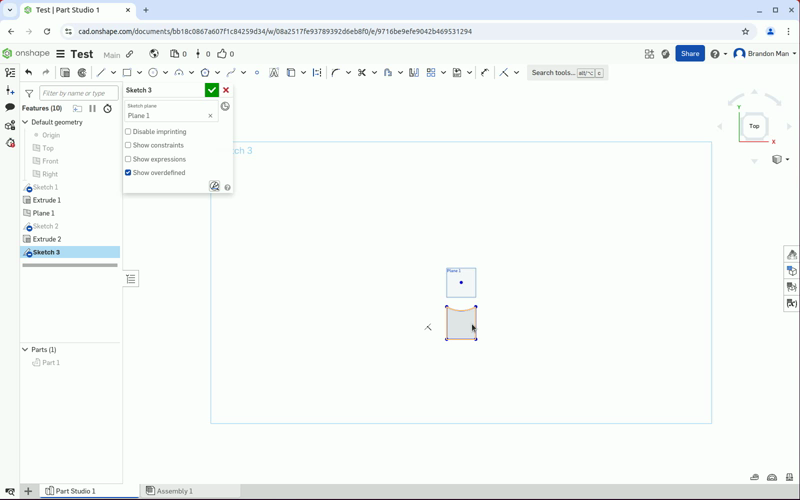
scroll(6)
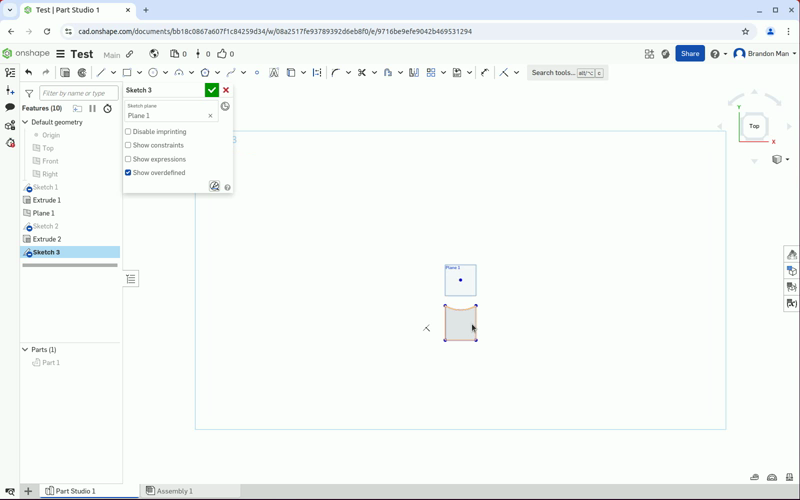
scroll(6)
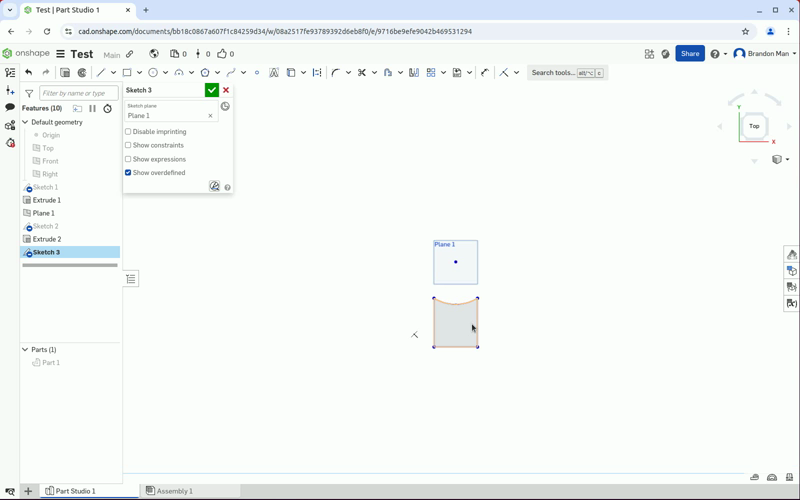
scroll(6)
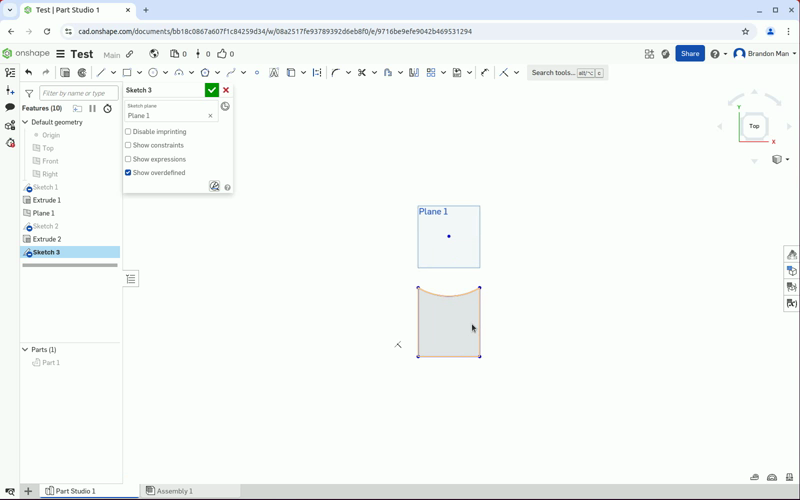
scroll(6)
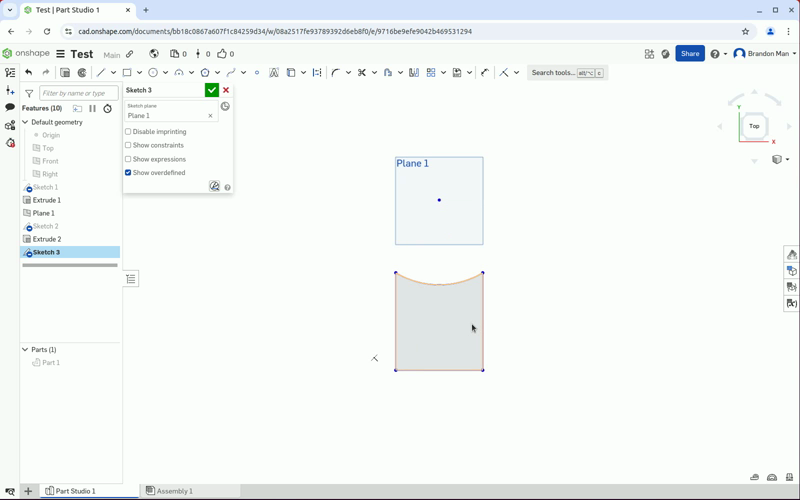
scroll(6)
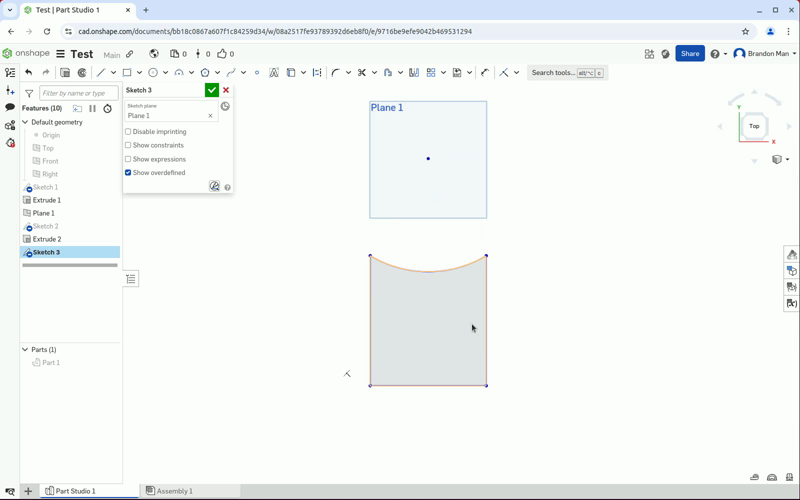
scroll(6)
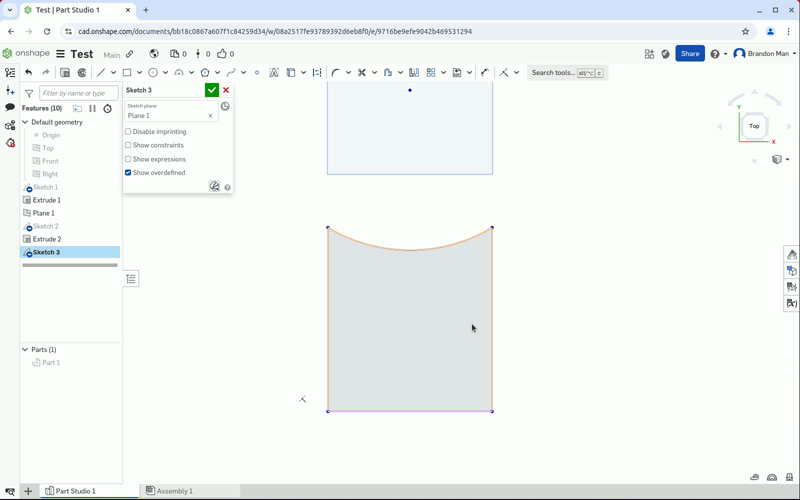
scroll(6)
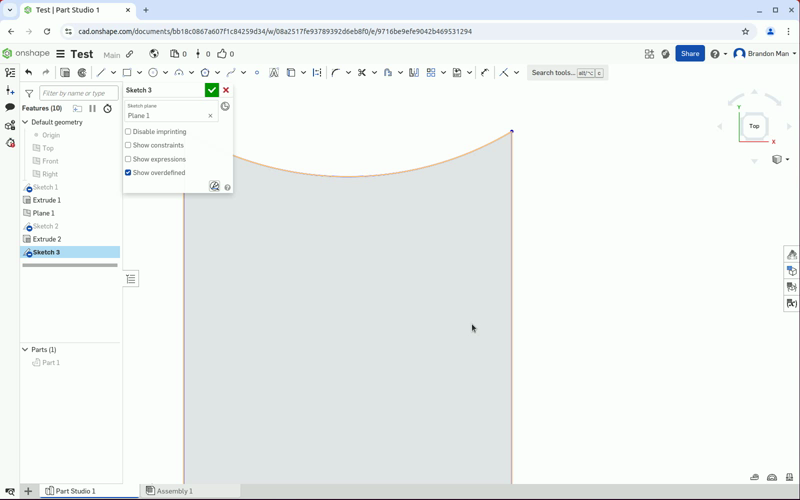
click(472, 323)
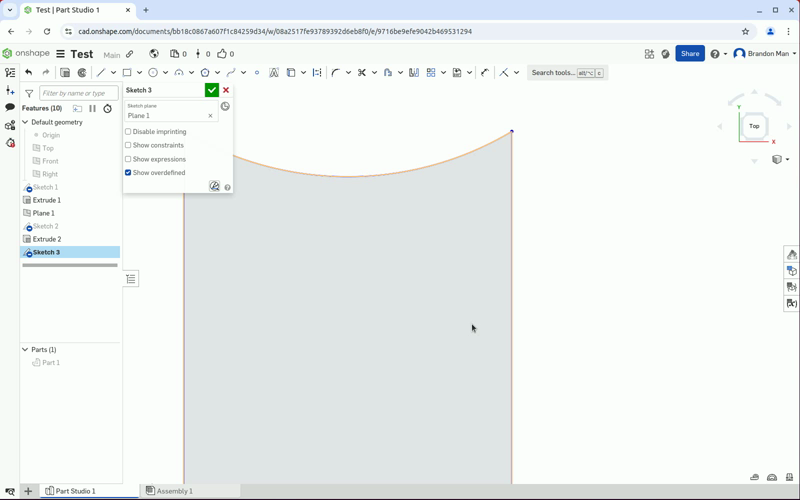
scroll(-6)
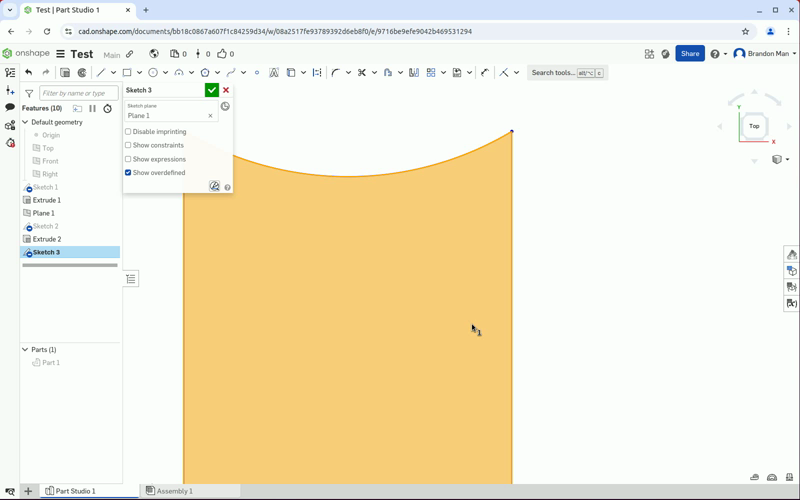
scroll(-6)
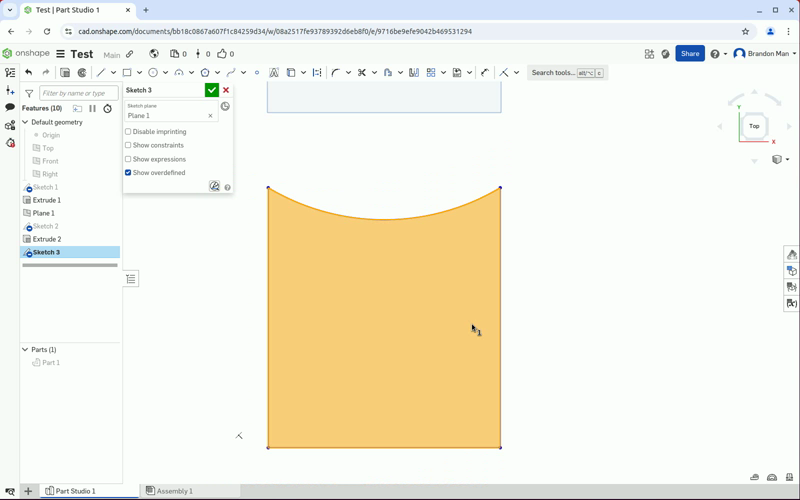
scroll(-6)
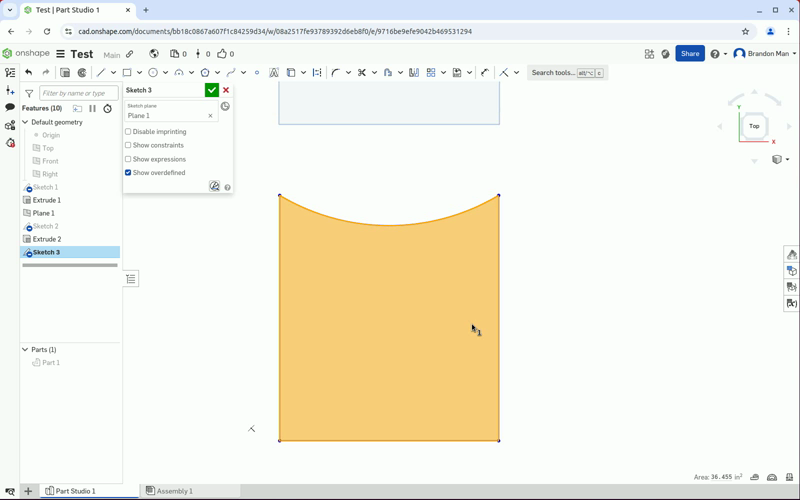
scroll(-6)
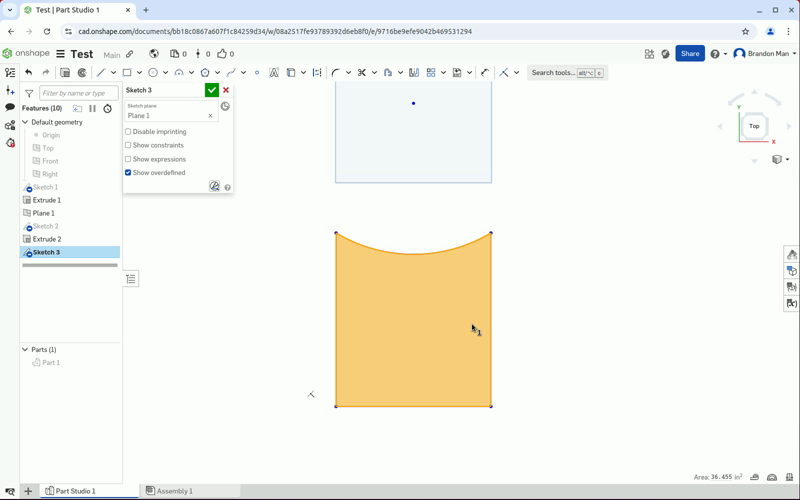
scroll(-6)
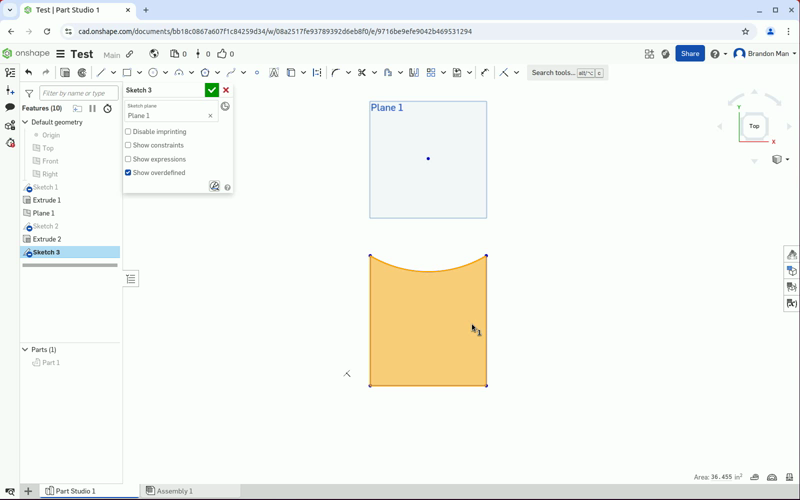
scroll(-6)
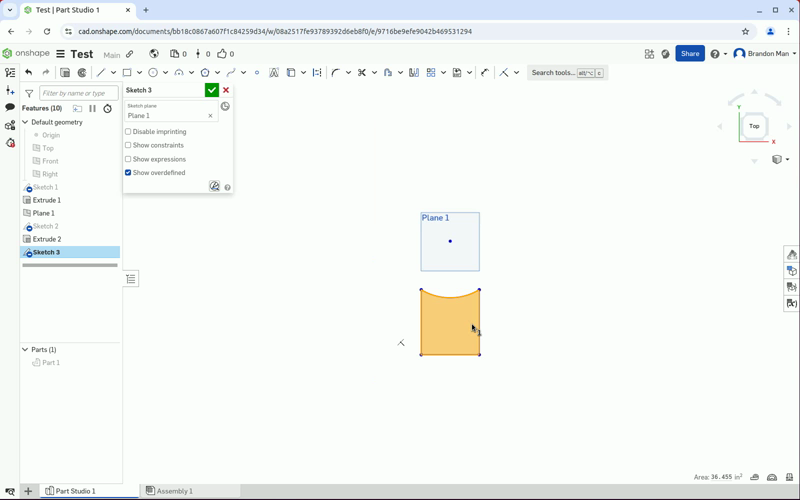
scroll(-6)
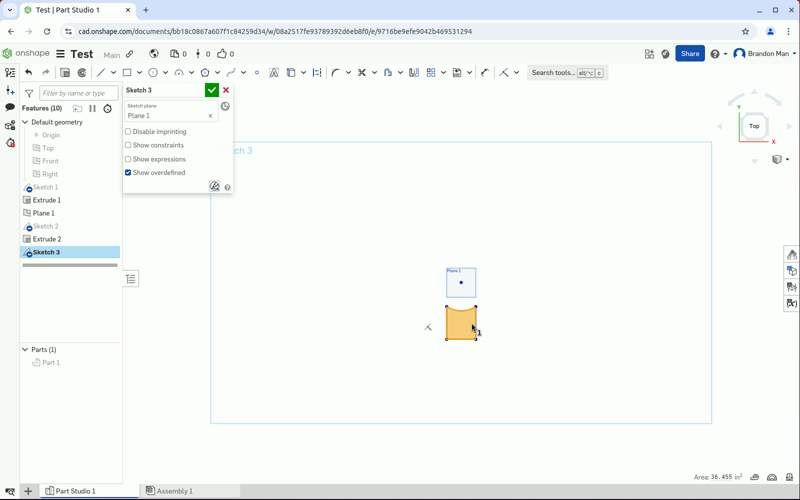
mouse_move(73, 352)
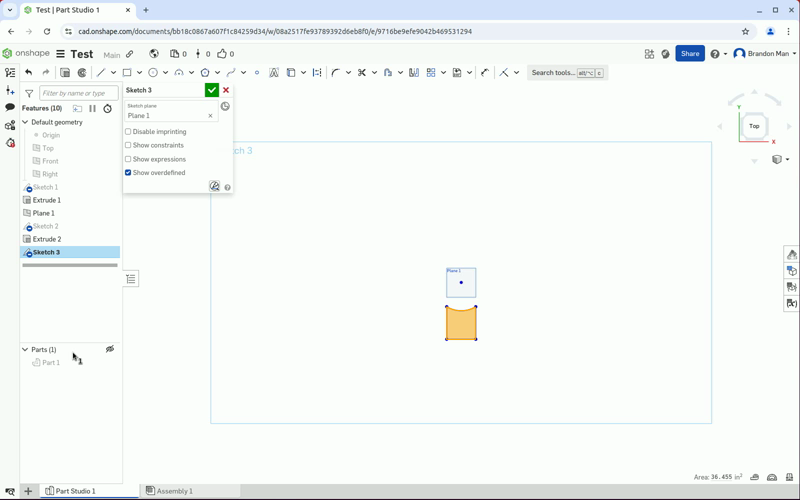
key(shift+y)
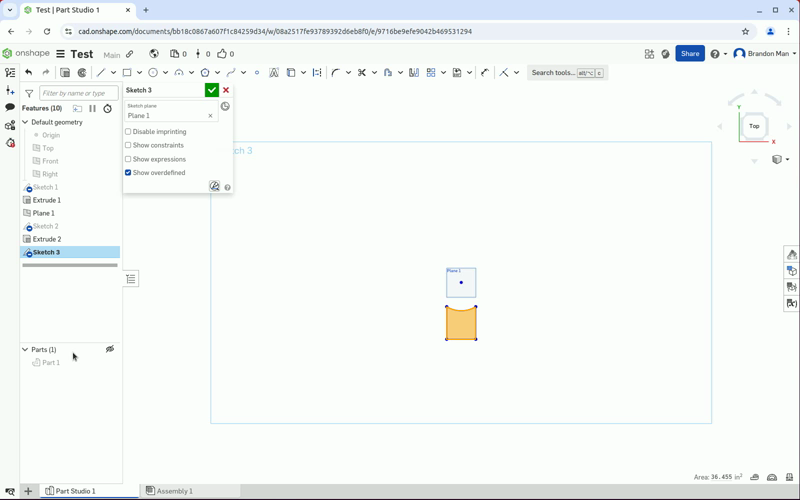
key(shift+e)
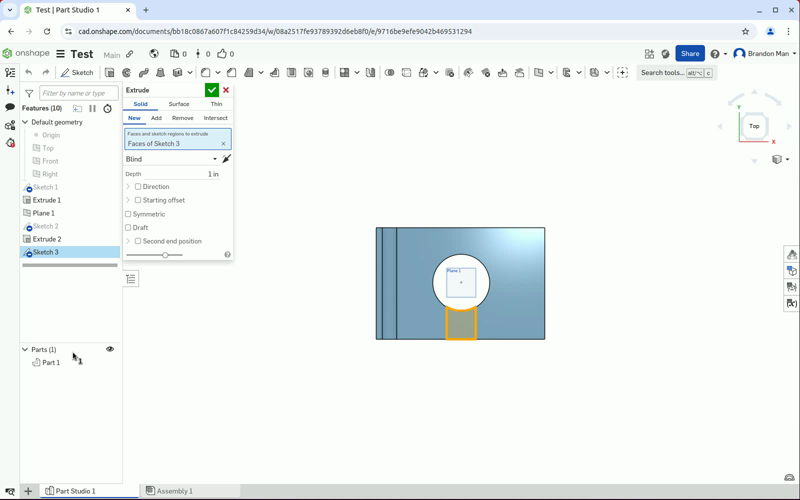
mouse_move(143, 106)
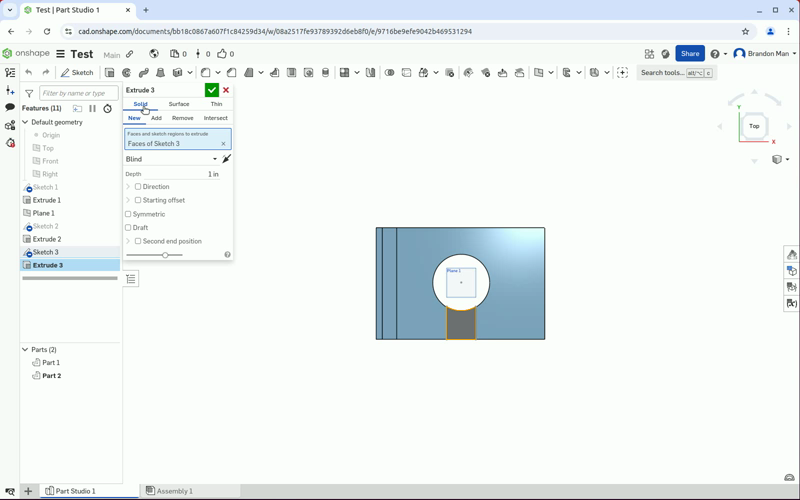
click(143, 106)
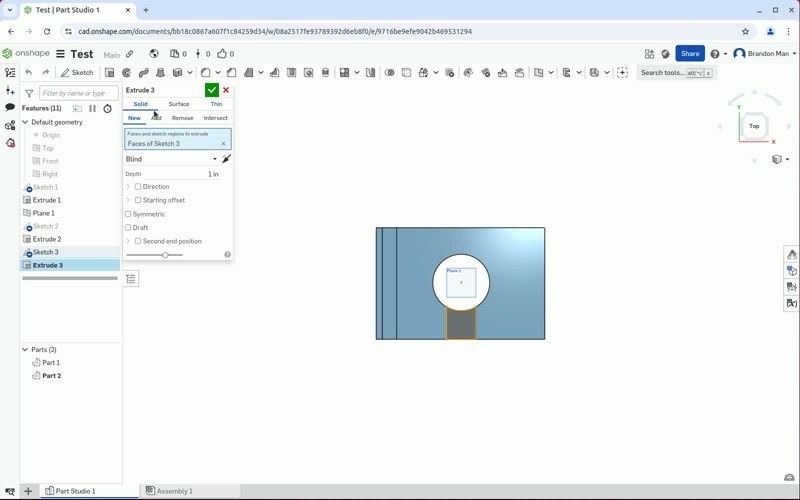
mouse_move(186, 120)
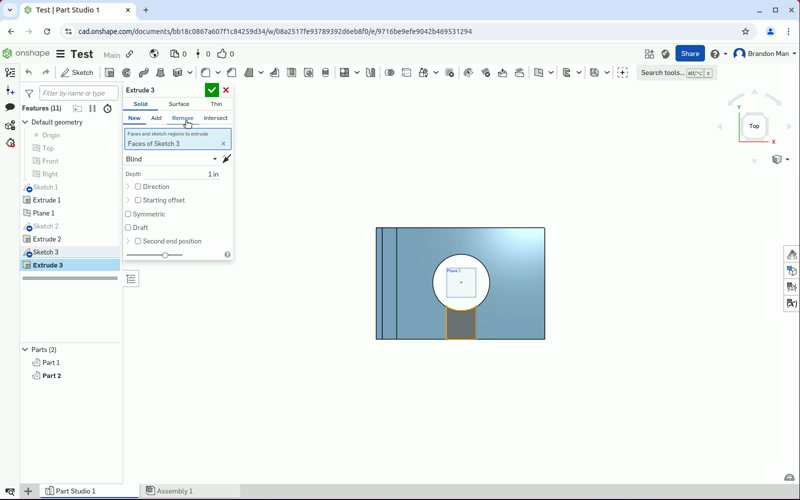
click(186, 120)
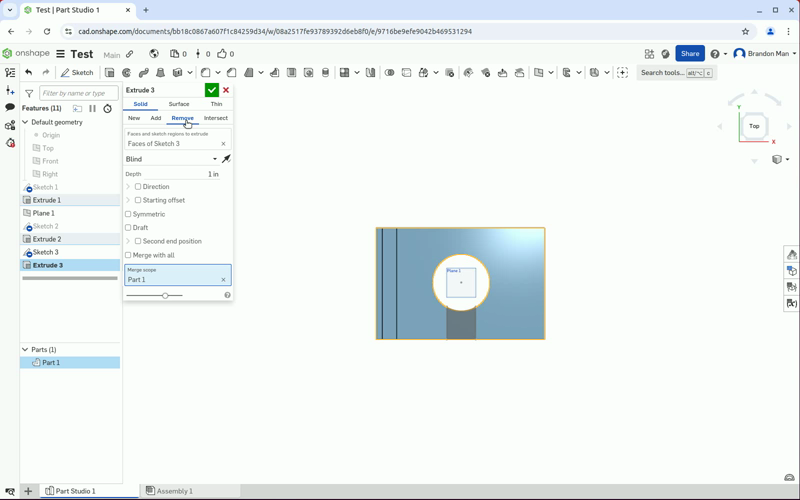
key(tab, 4)
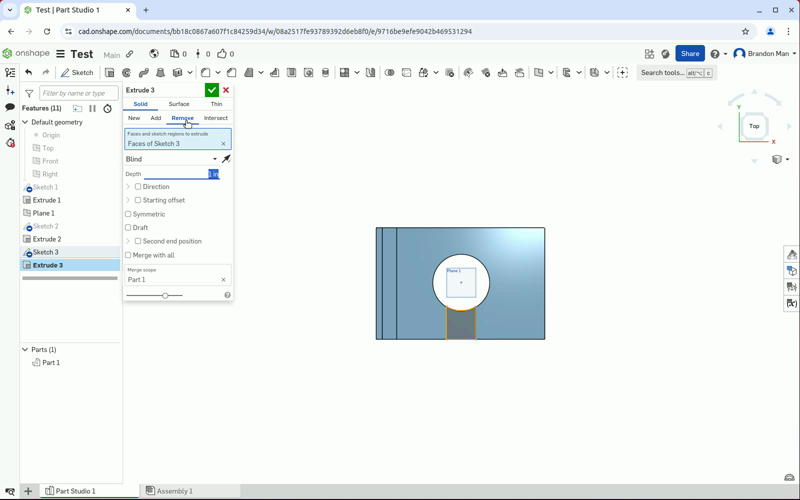
text(1.204)
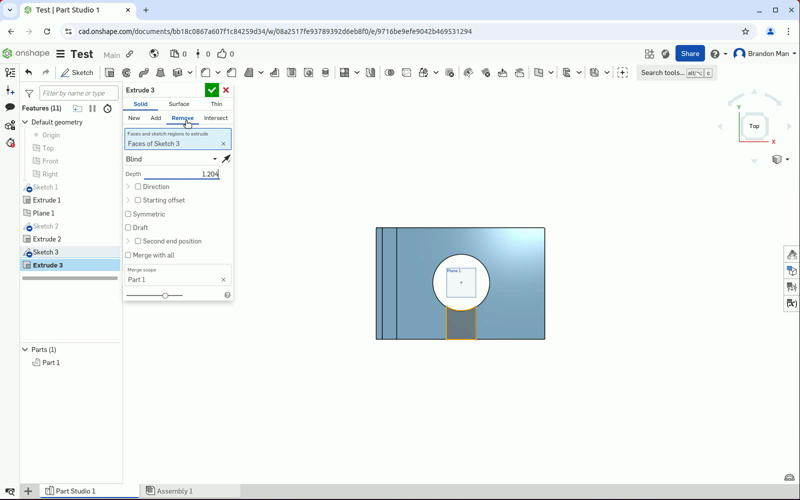
key(tab, 6)
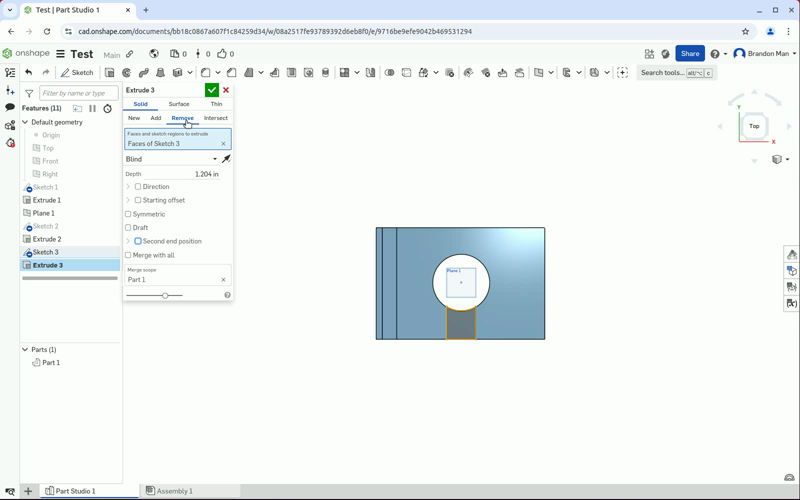
key(space)
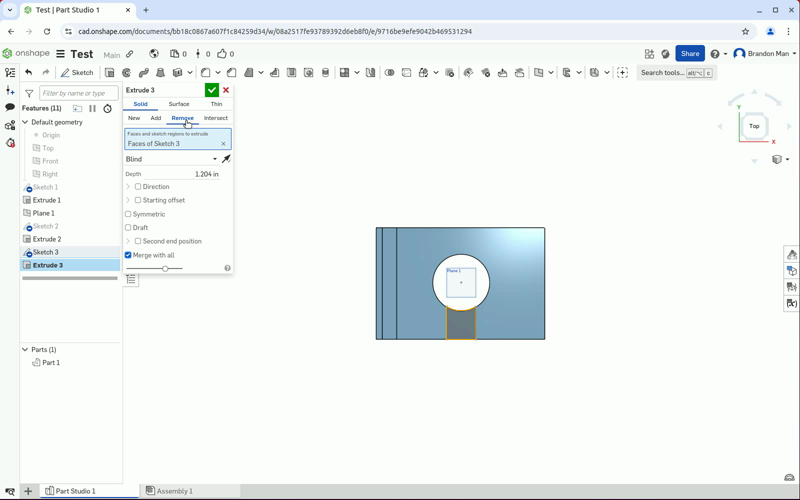
key(enter)
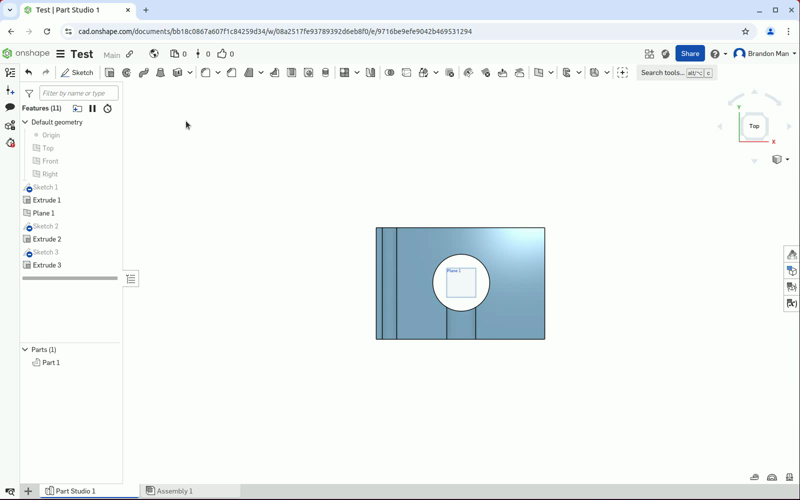
key(shift+h)
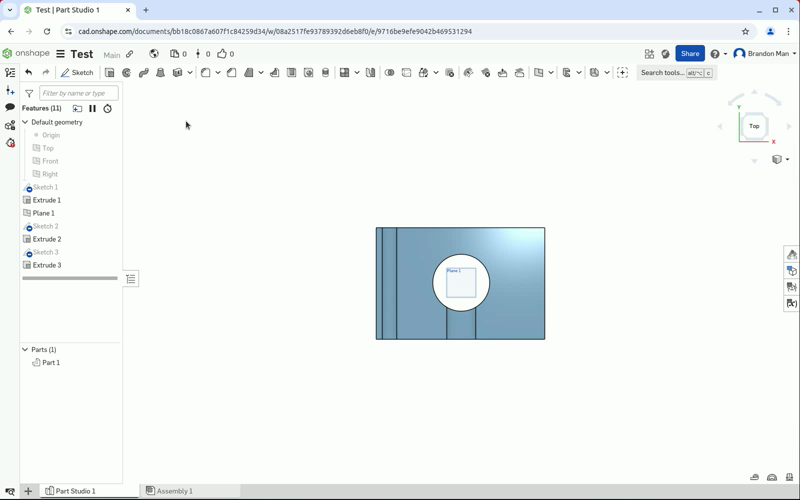
key(shift+h)
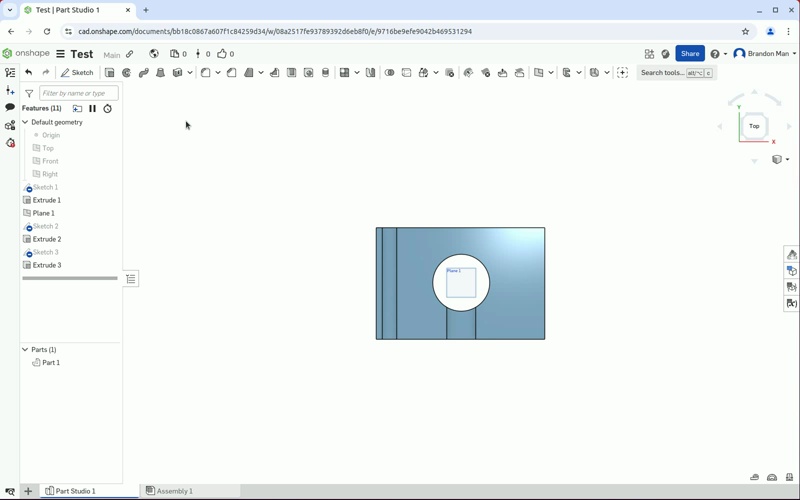
mouse_move(73, 189)
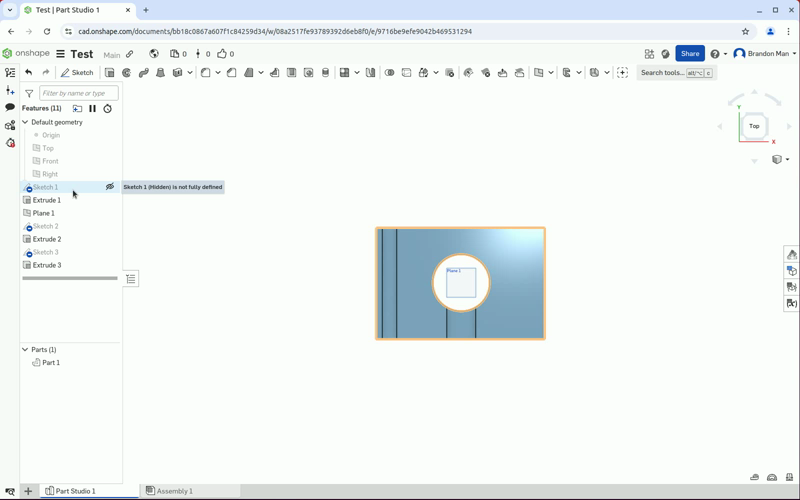
click(73, 189)
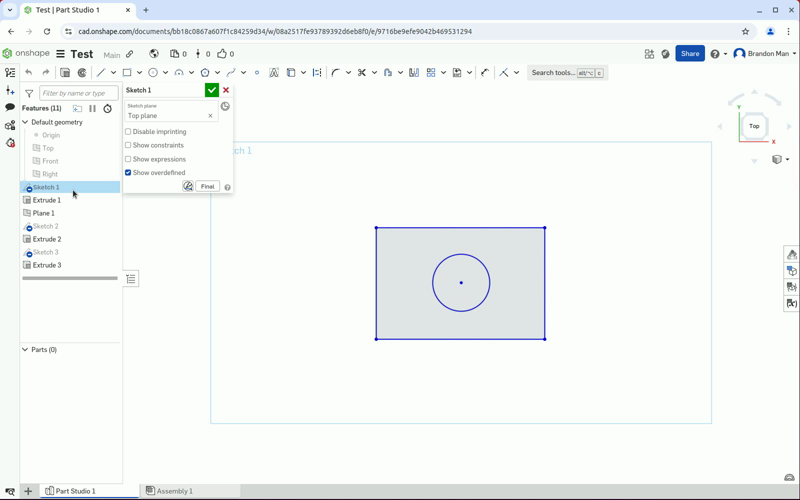
mouse_move(229, 92)
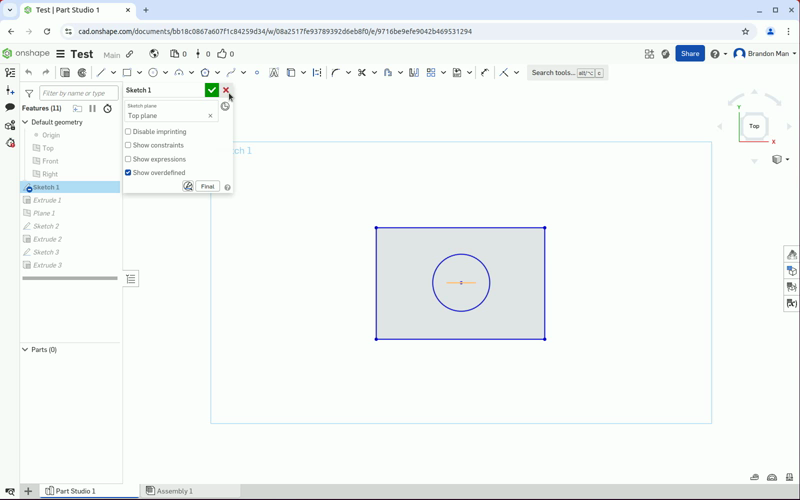
click(229, 92)
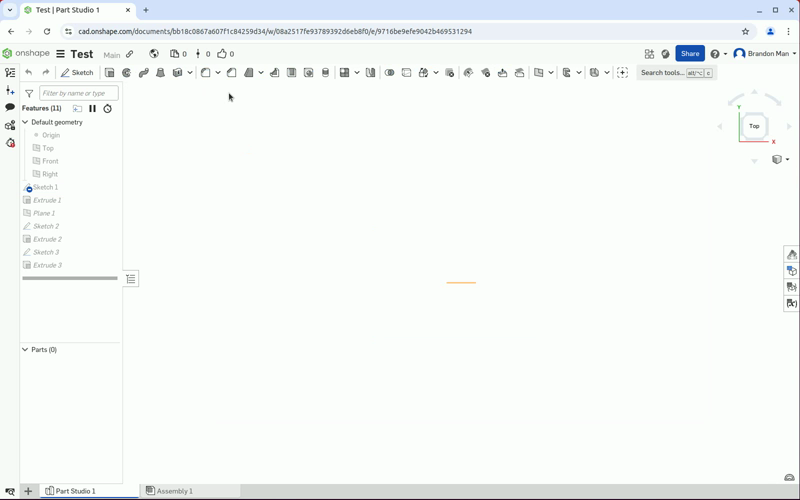
key(shift+s)
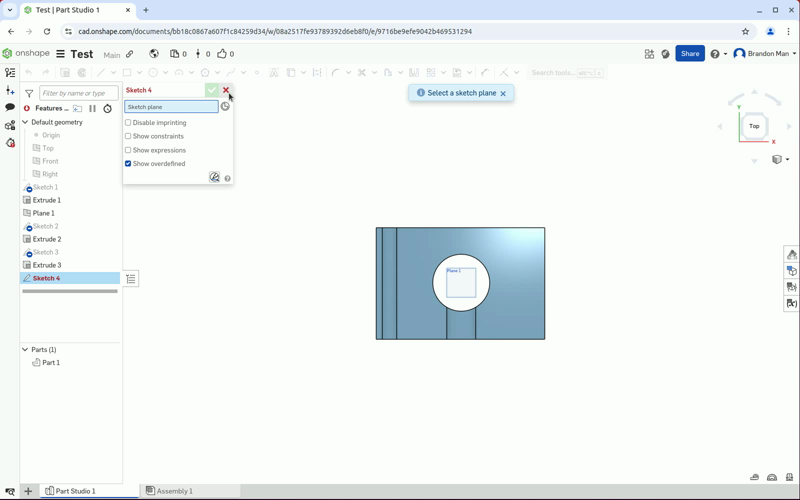
mouse_move(73, 215)
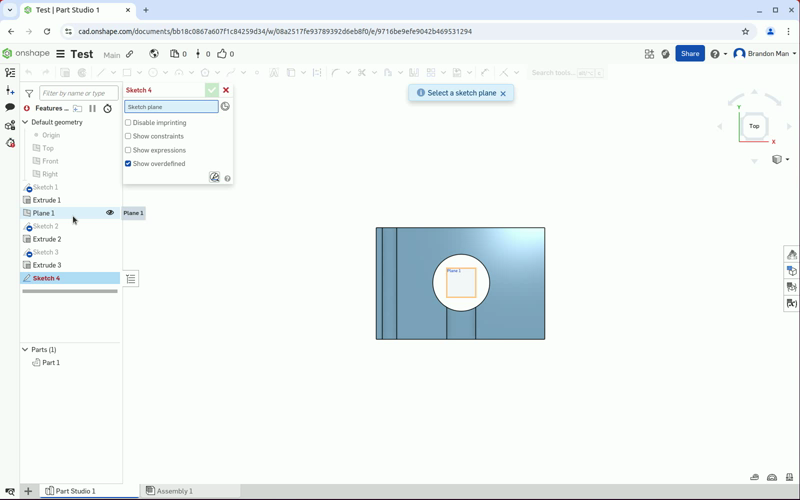
click(73, 215)
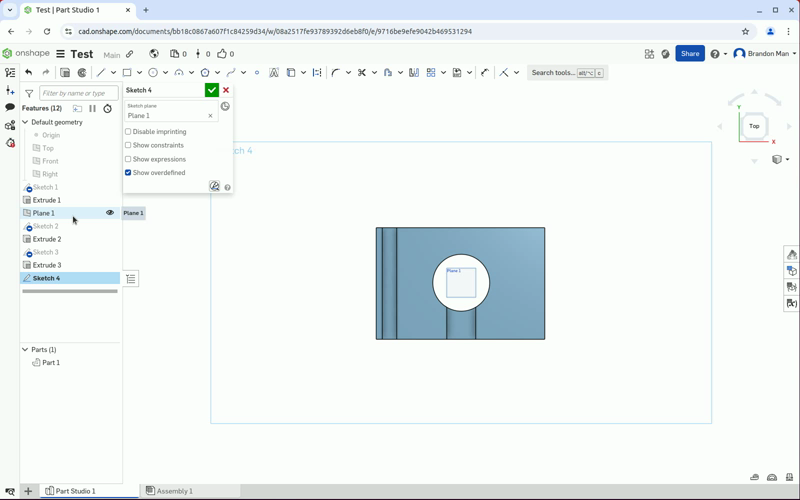
mouse_move(73, 352)
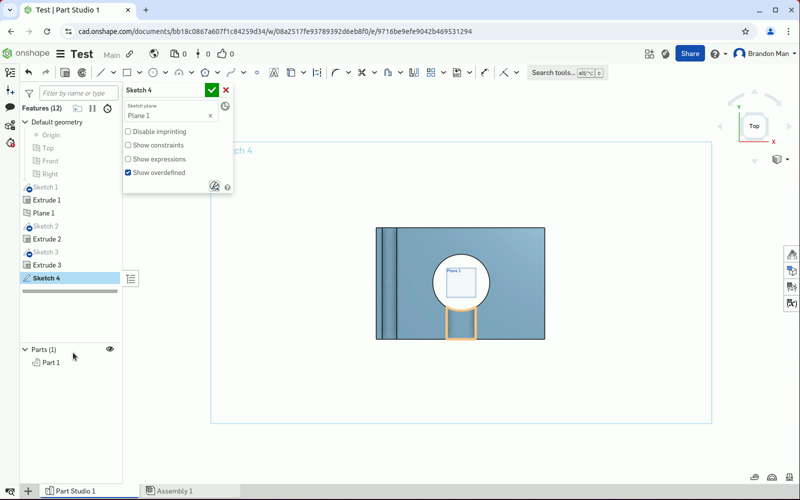
key(y)
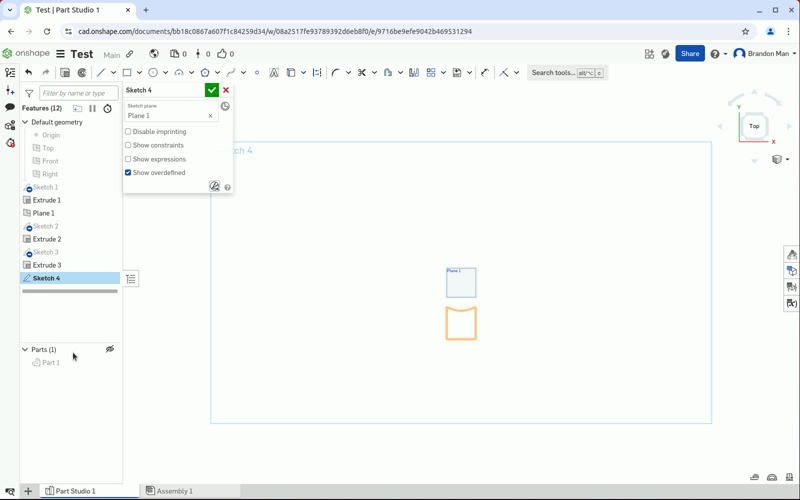
key(a)
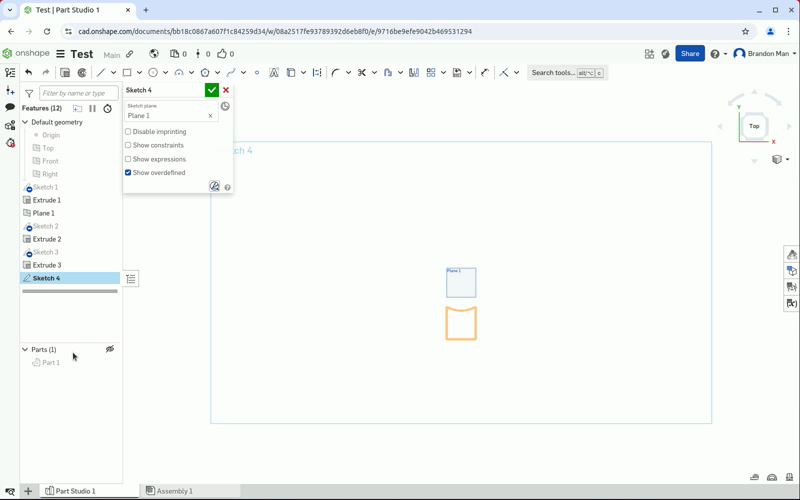
key_down(shift)
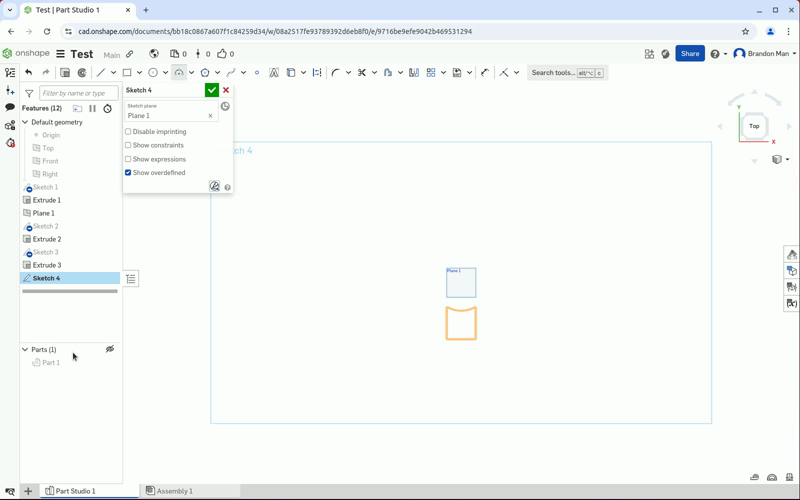
mouse_move(446, 258)
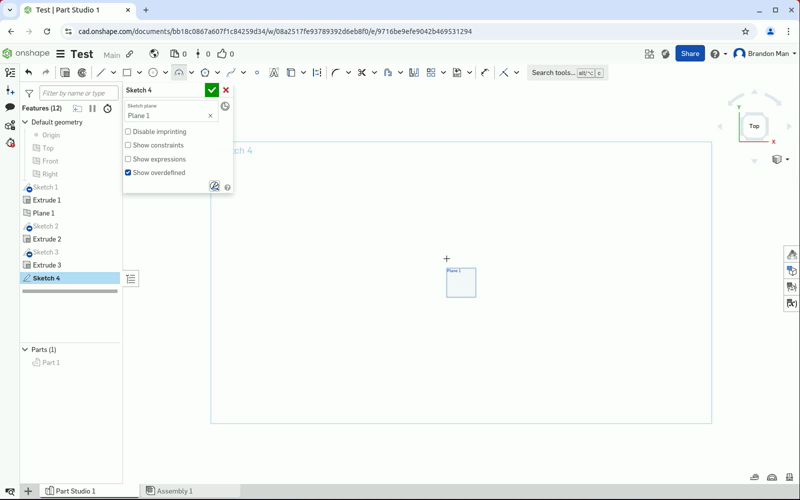
click(446, 258)
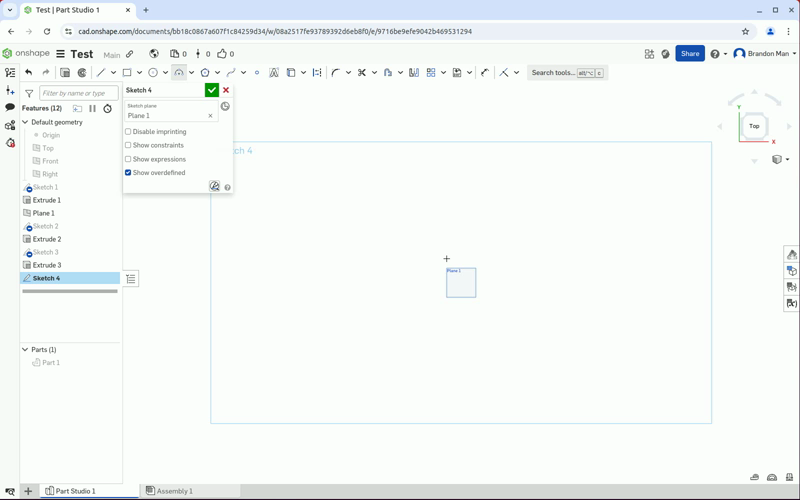
key_up(shift)
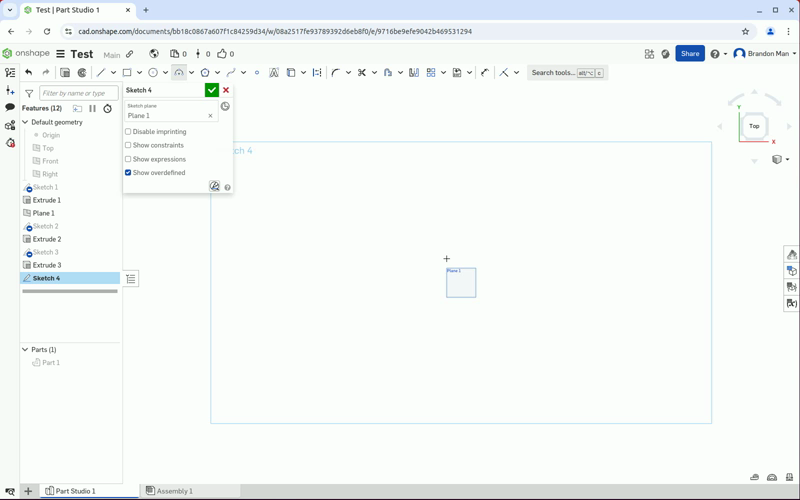
key_down(shift)
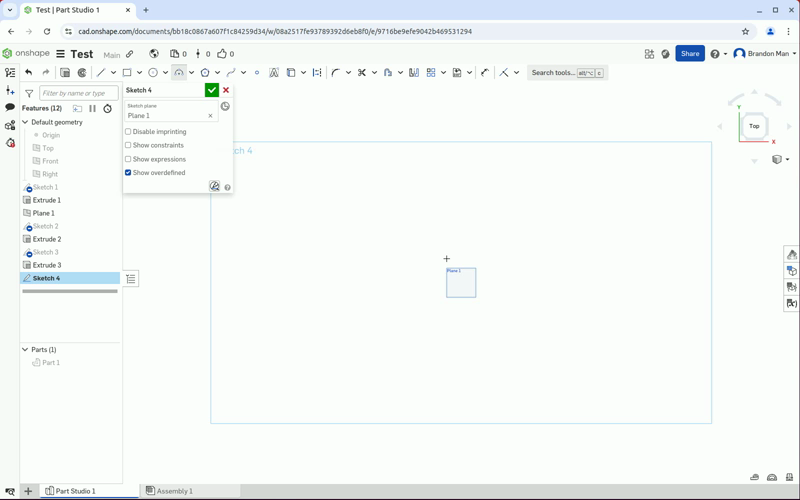
mouse_move(475, 258)
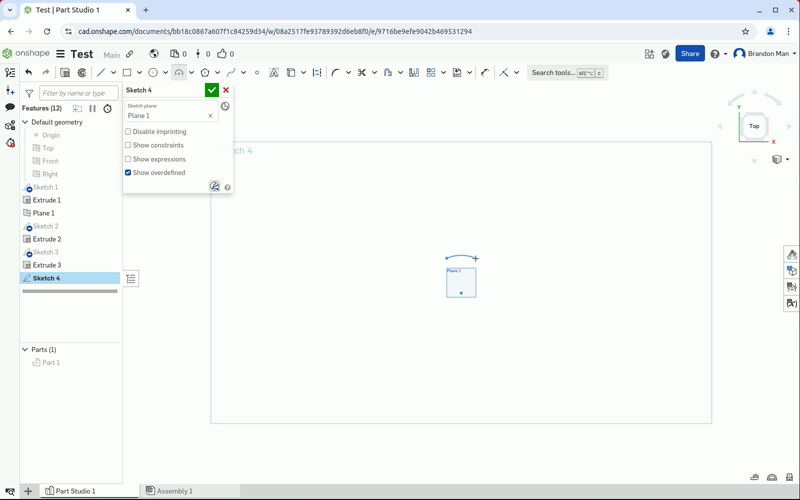
click(475, 258)
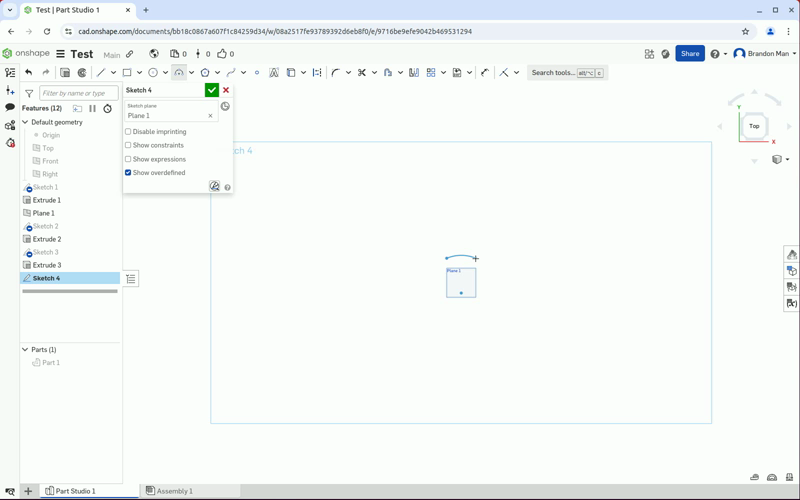
mouse_move(461, 254)
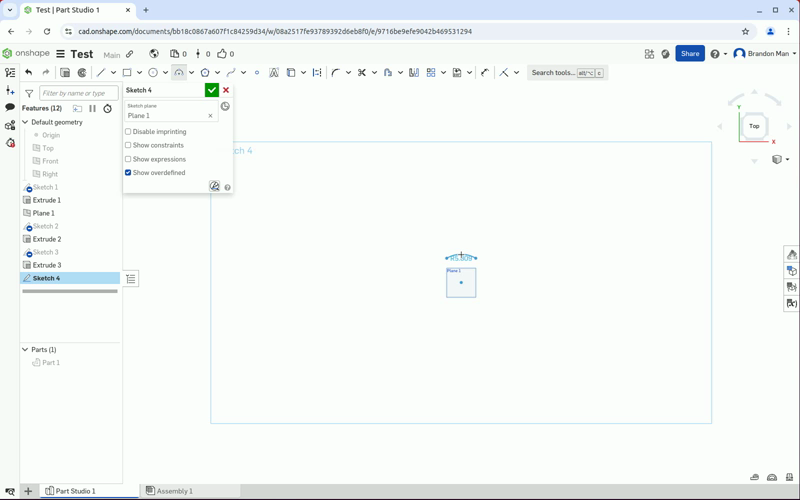
click(461, 254)
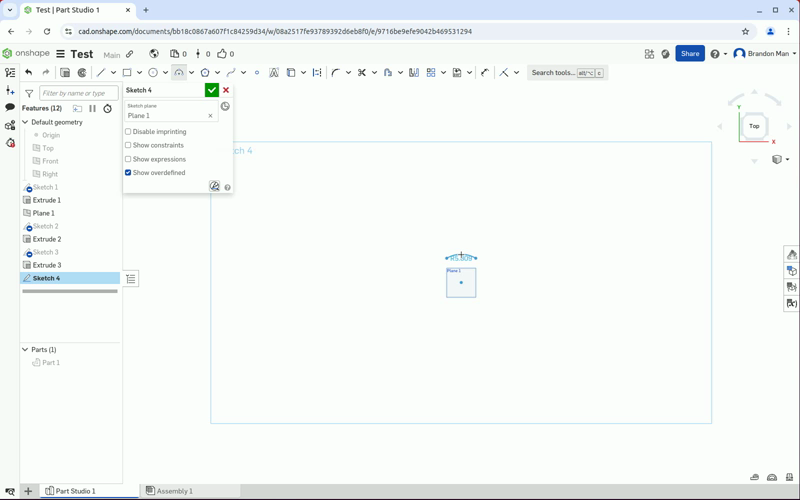
key_up(shift)
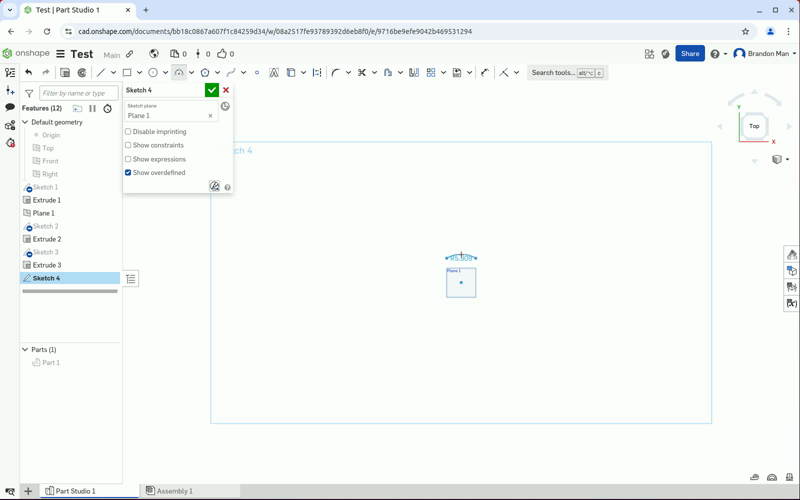
key(esc)
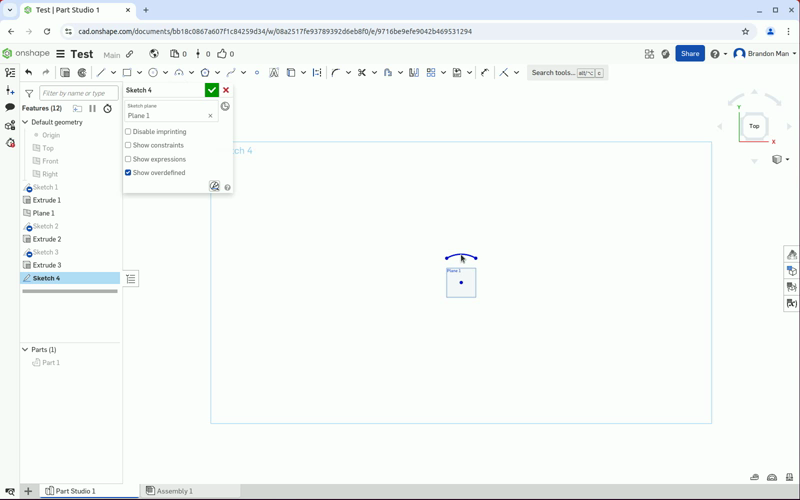
key(l)
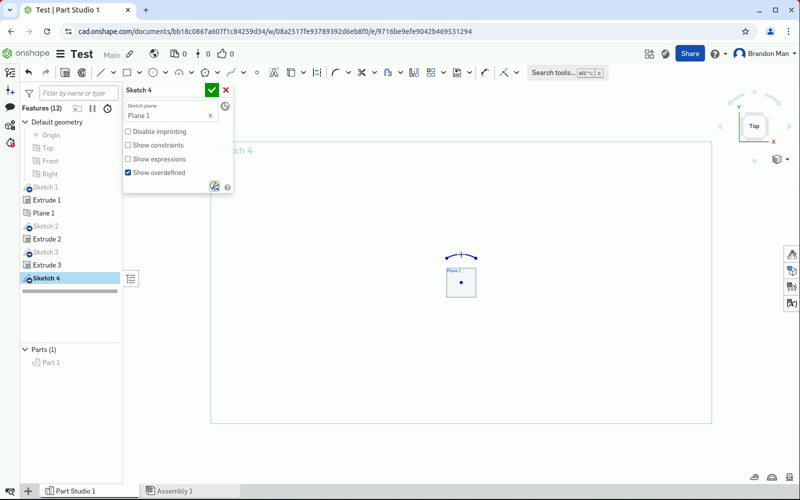
mouse_move(475, 258)
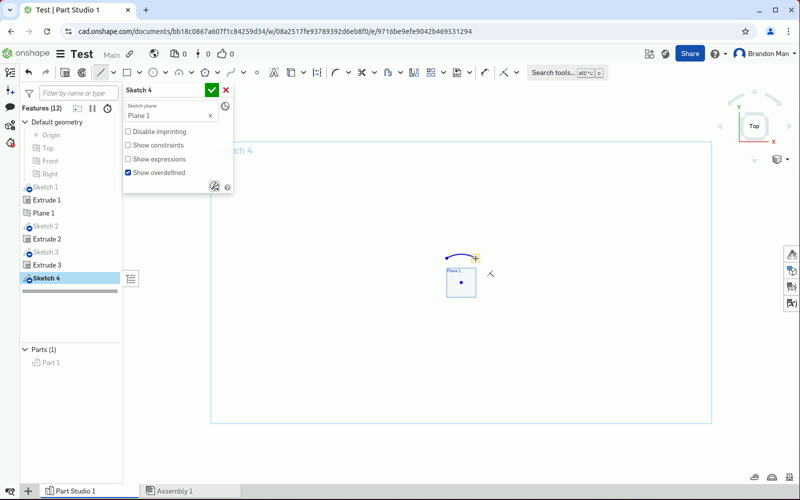
click(475, 258)
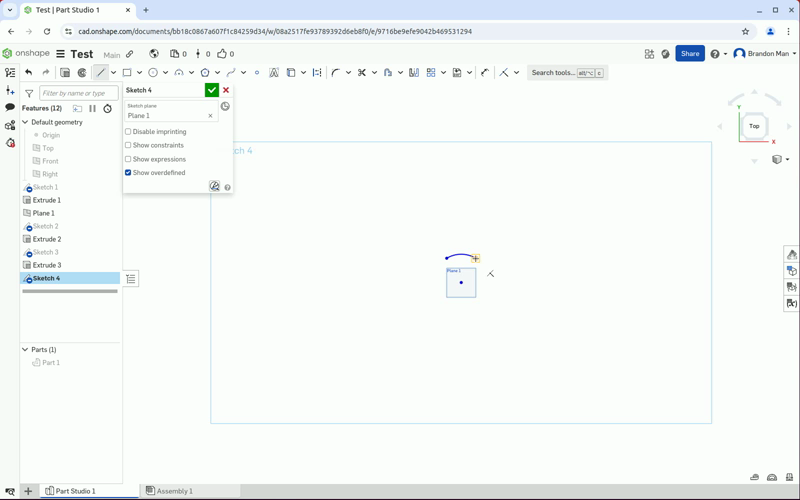
key_down(shift)
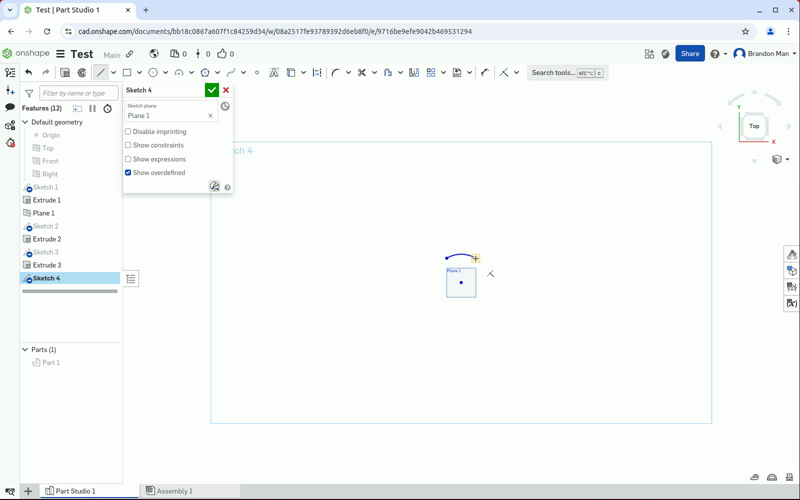
mouse_move(505, 258)
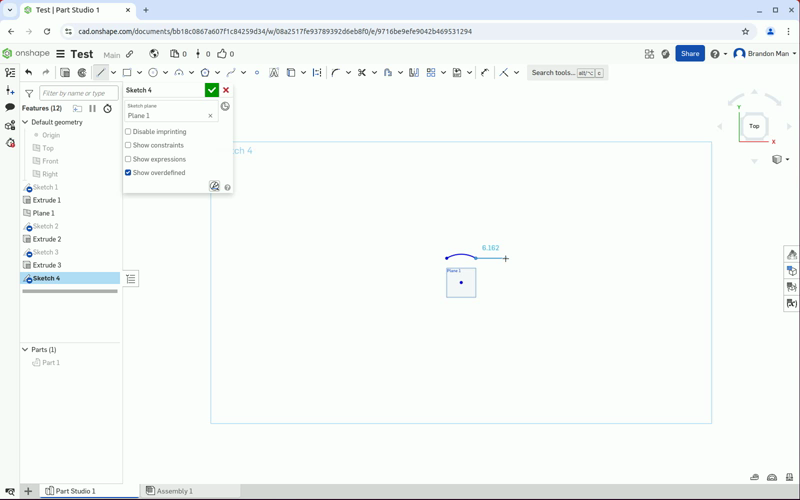
mouse_move(475, 225)
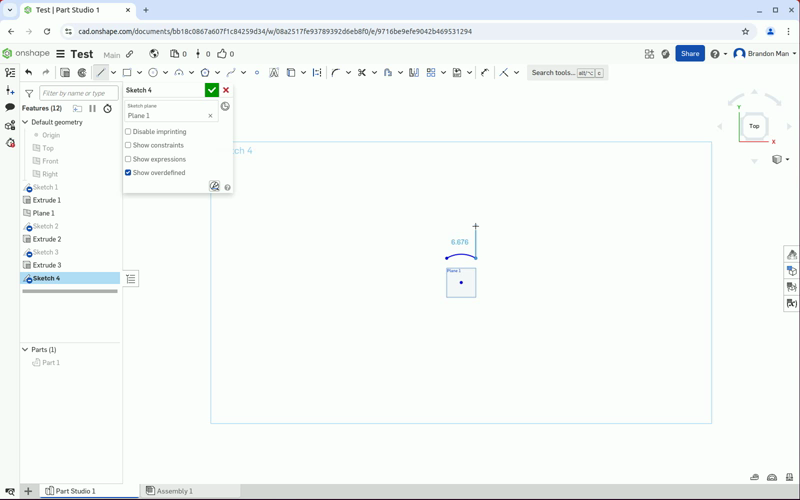
click(475, 225)
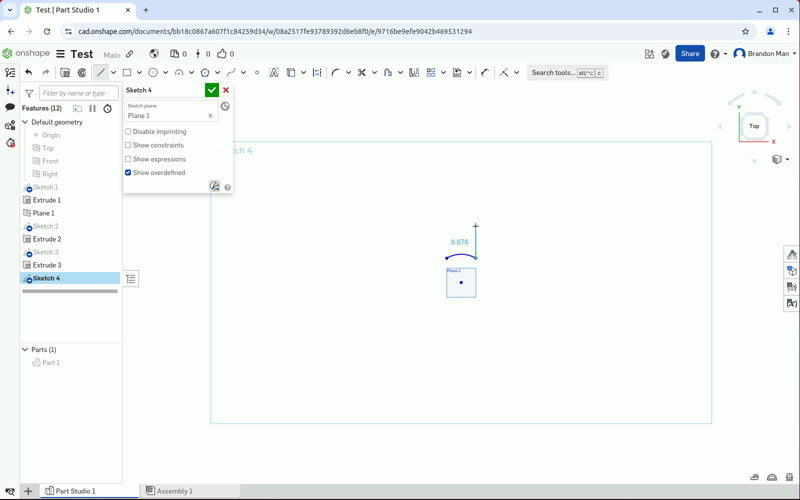
key_up(shift)
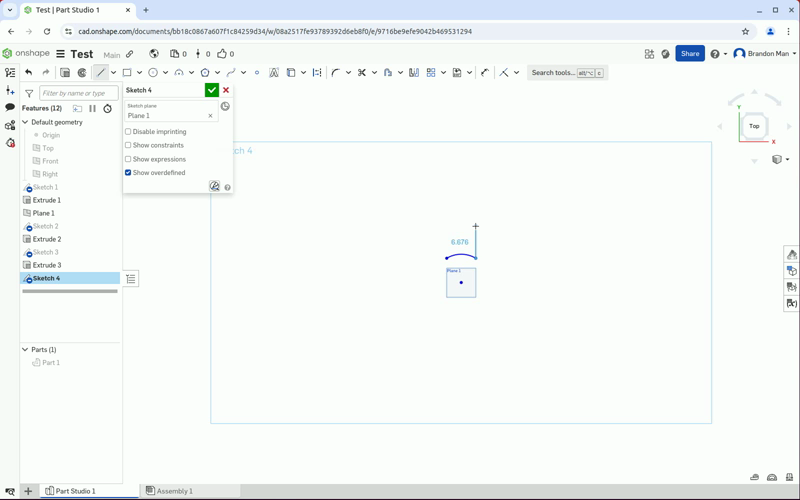
key_down(shift)
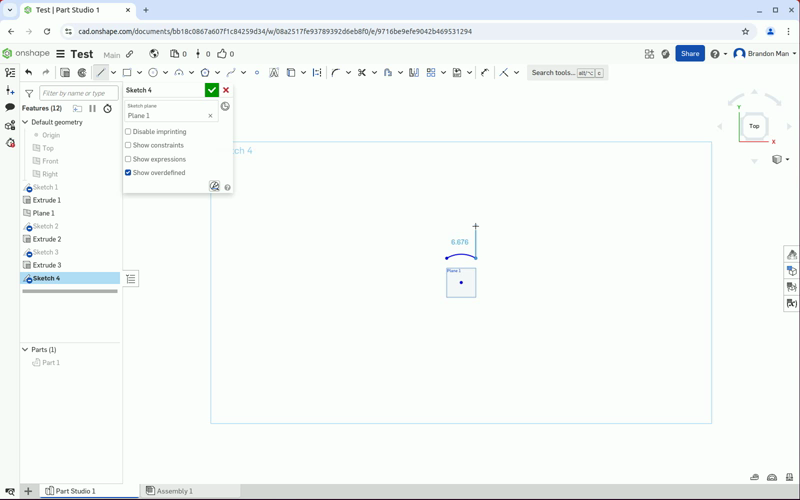
mouse_move(505, 225)
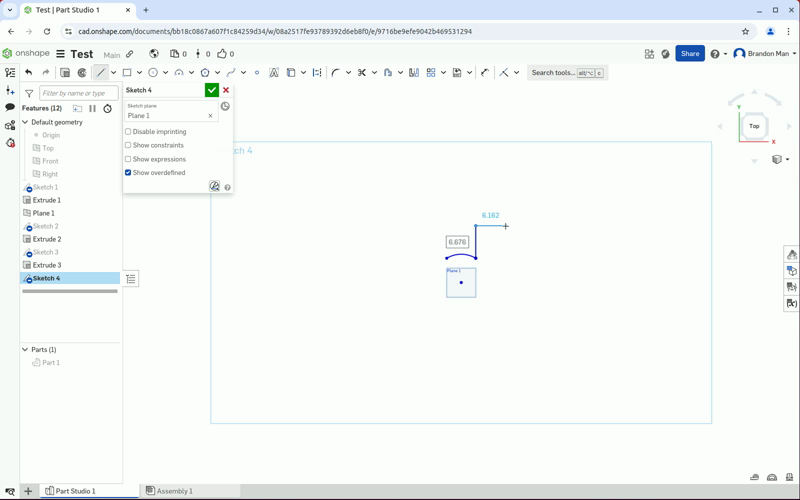
mouse_move(446, 225)
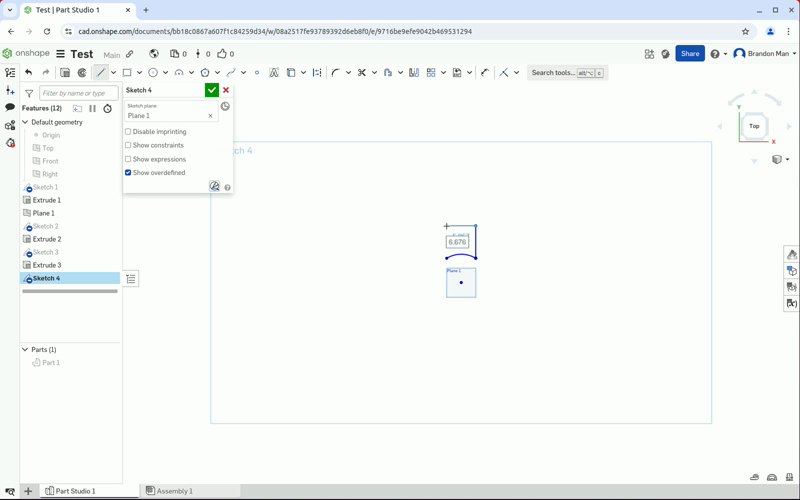
click(446, 225)
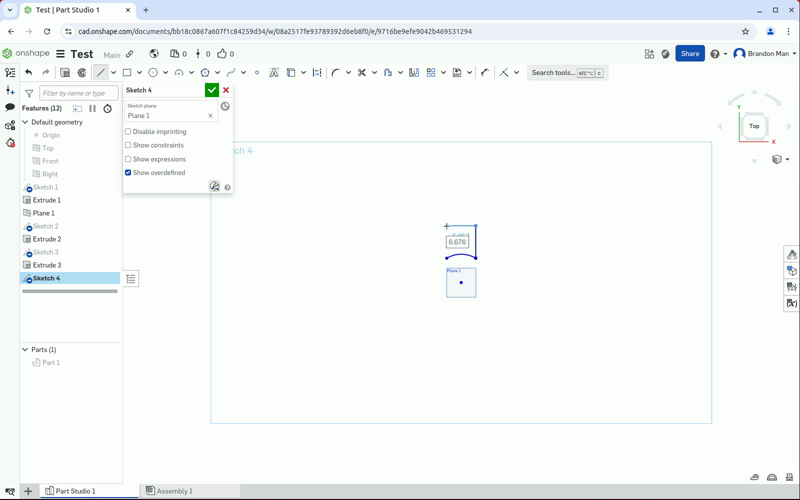
key_up(shift)
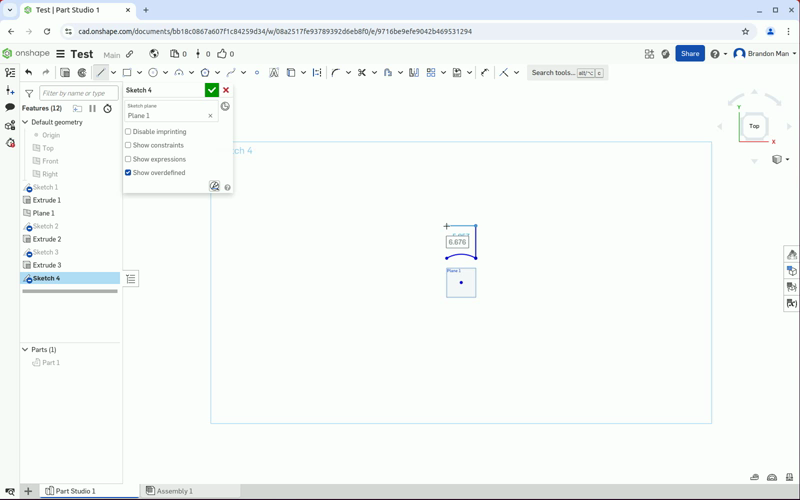
mouse_move(476, 225)
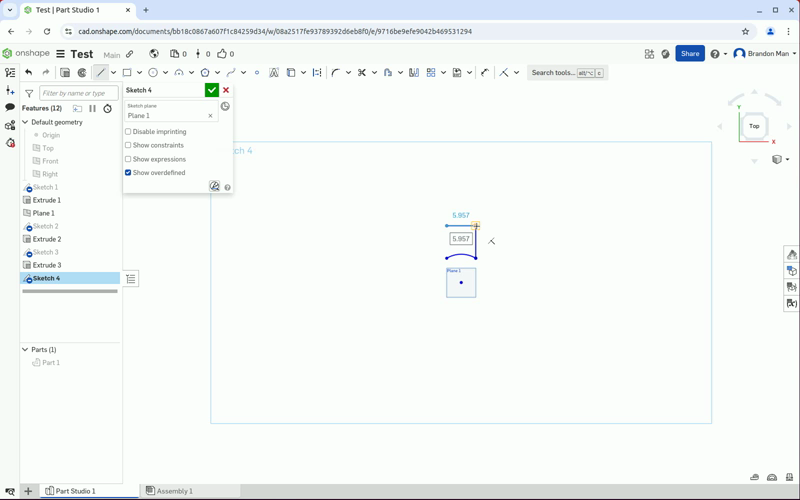
key_down(shift)
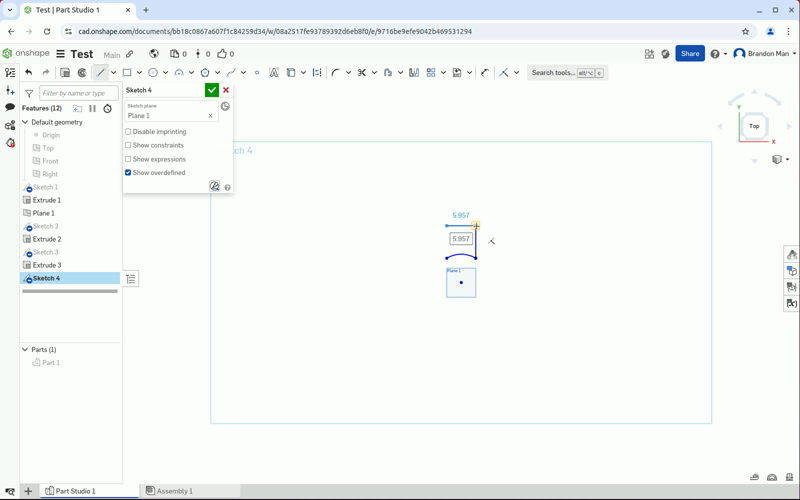
mouse_move(446, 258)
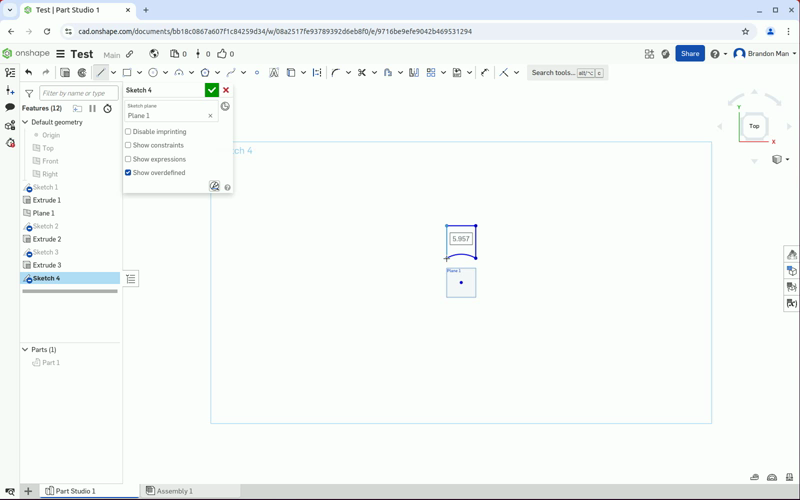
key_up(shift)
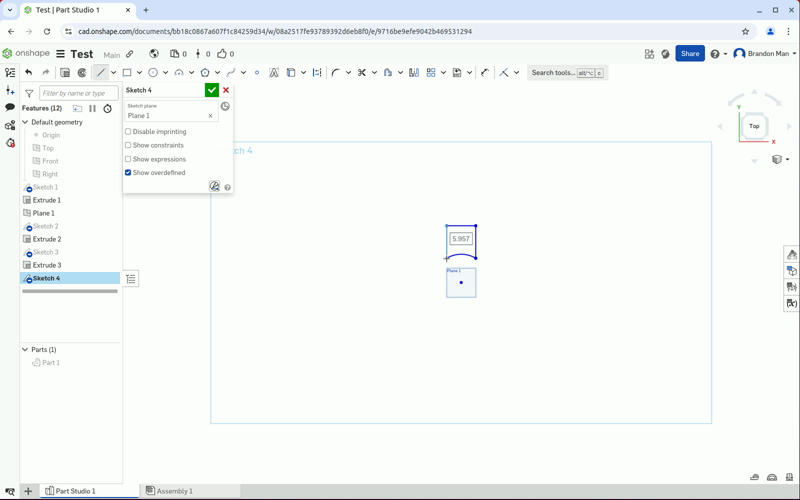
click(446, 258)
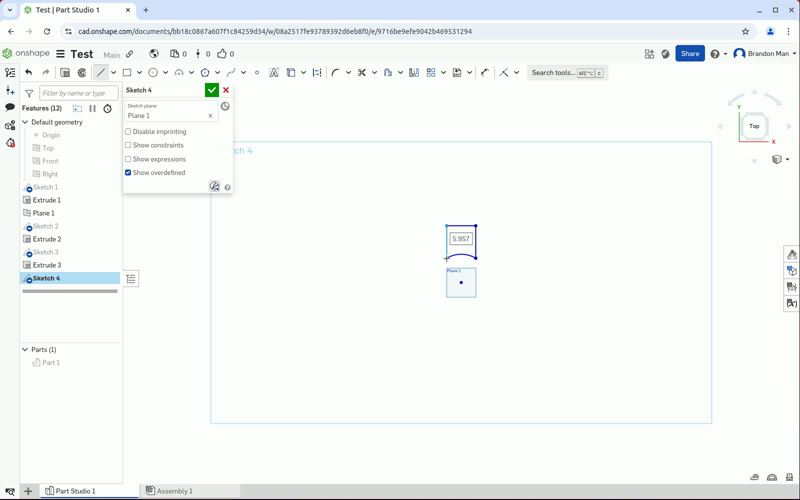
key(esc)
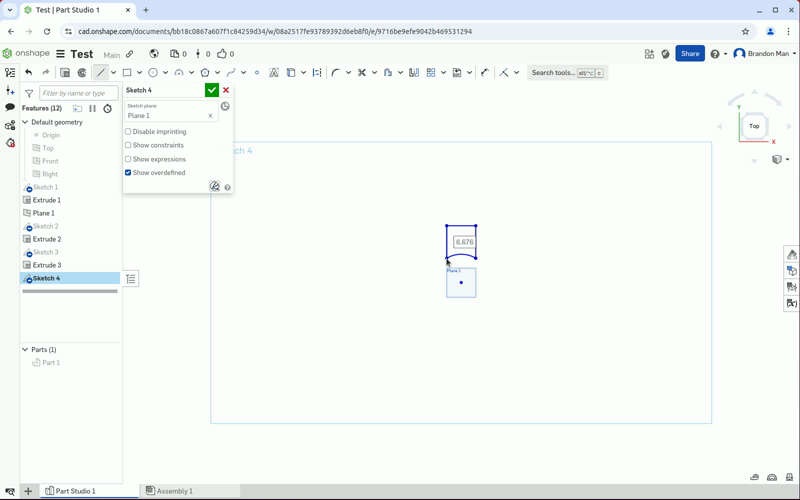
mouse_move(460, 253)
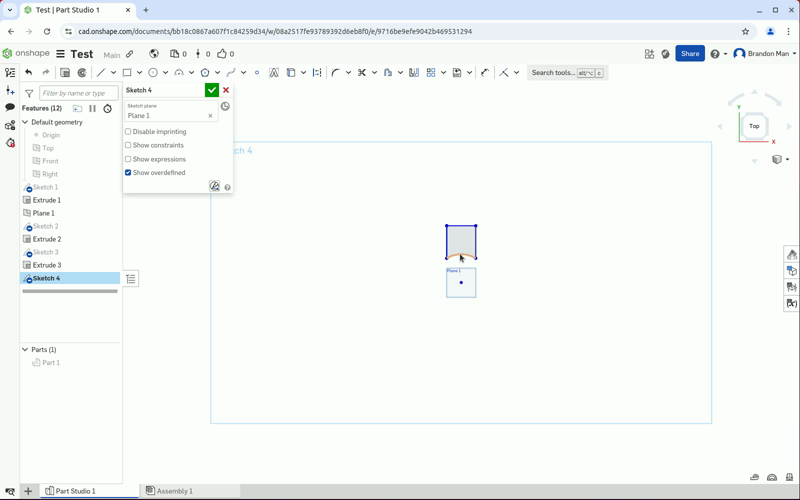
scroll(6)
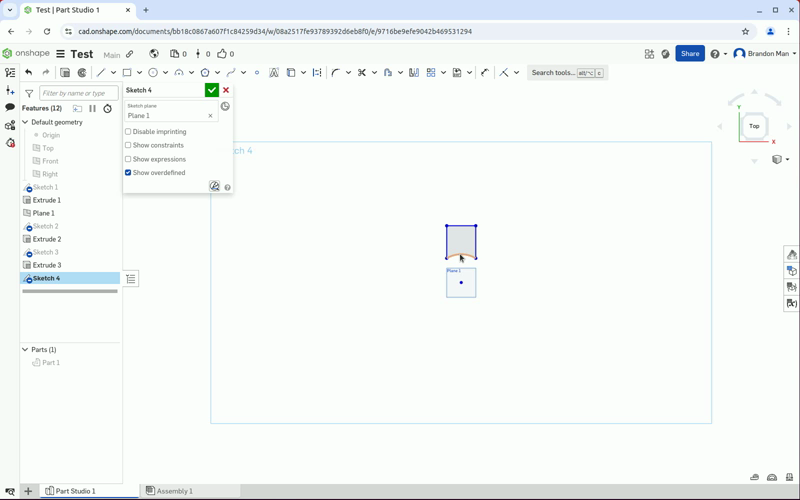
scroll(6)
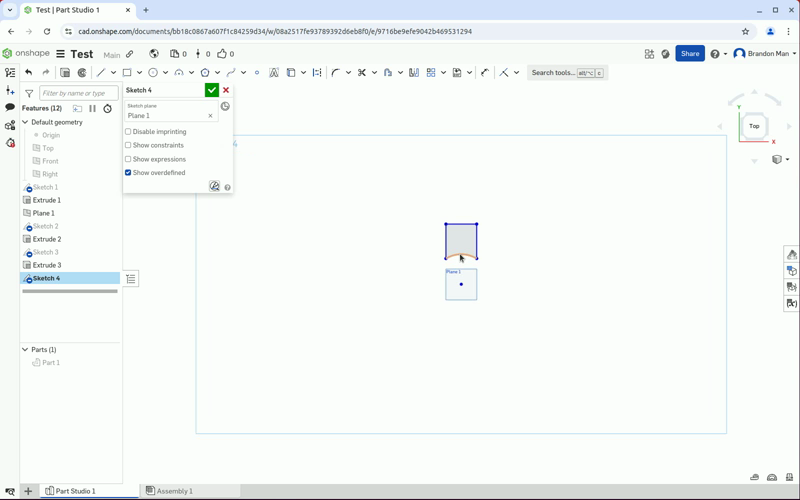
scroll(6)
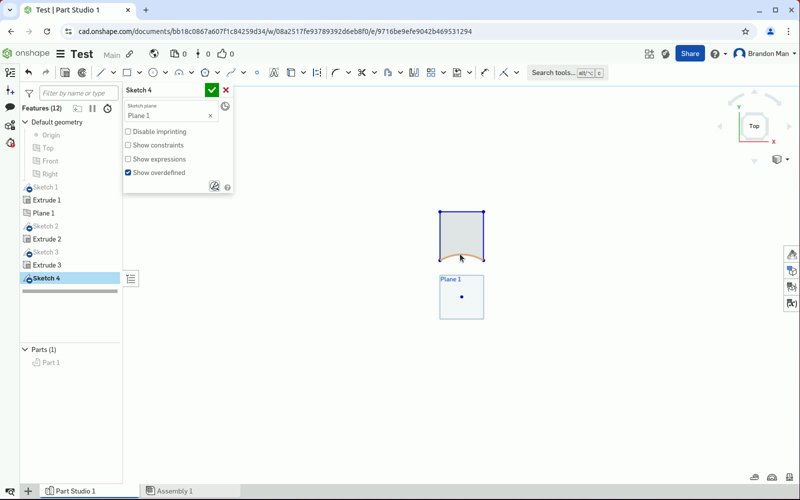
scroll(6)
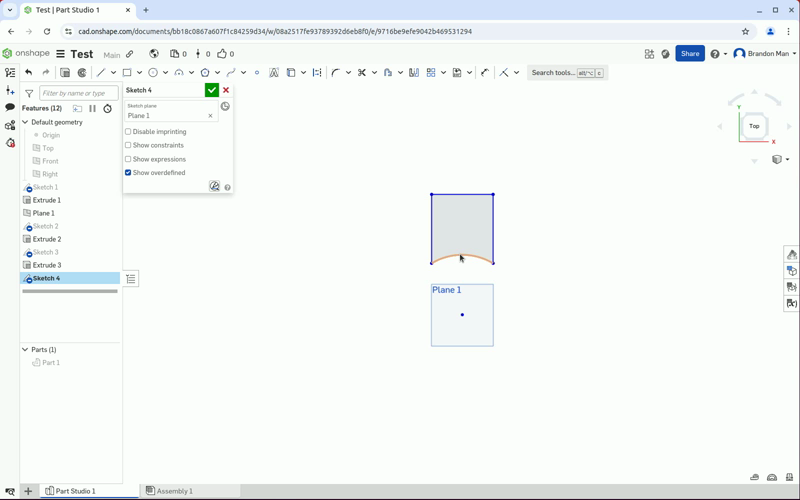
scroll(6)
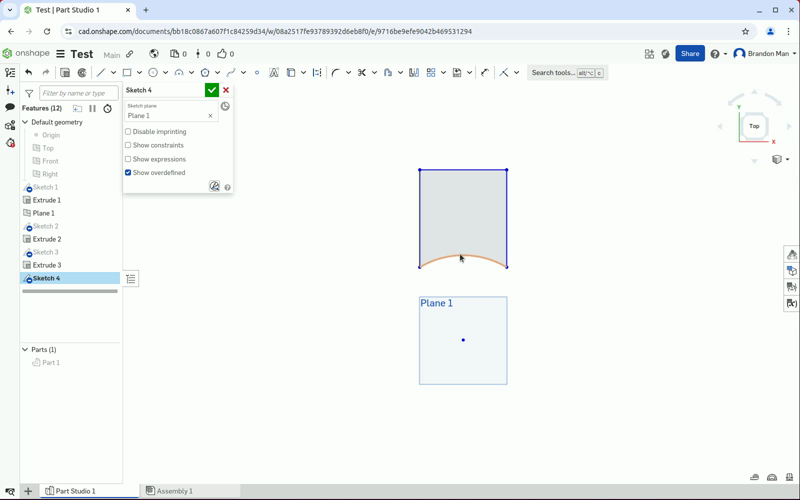
scroll(6)
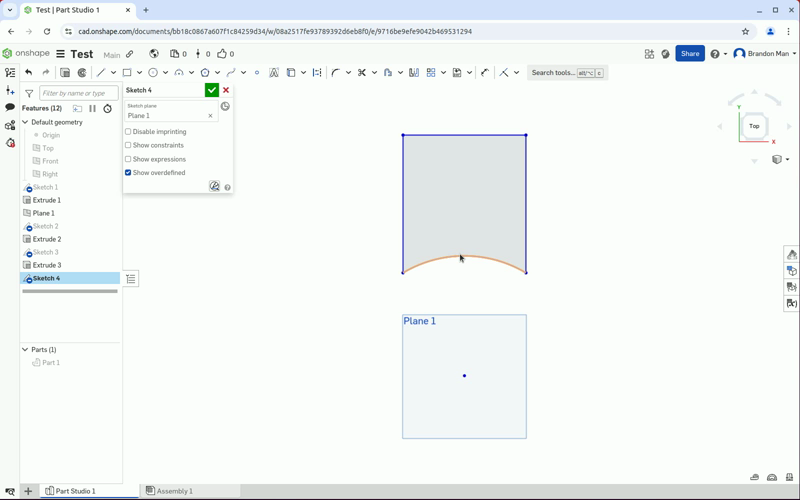
scroll(6)
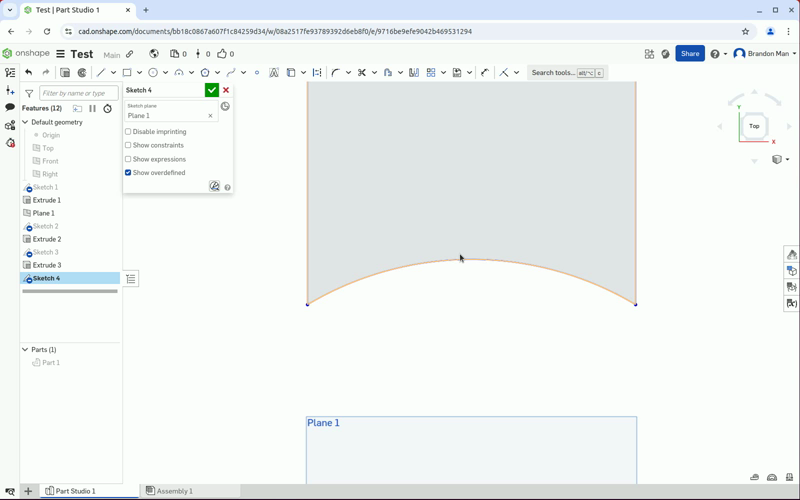
click(460, 253)
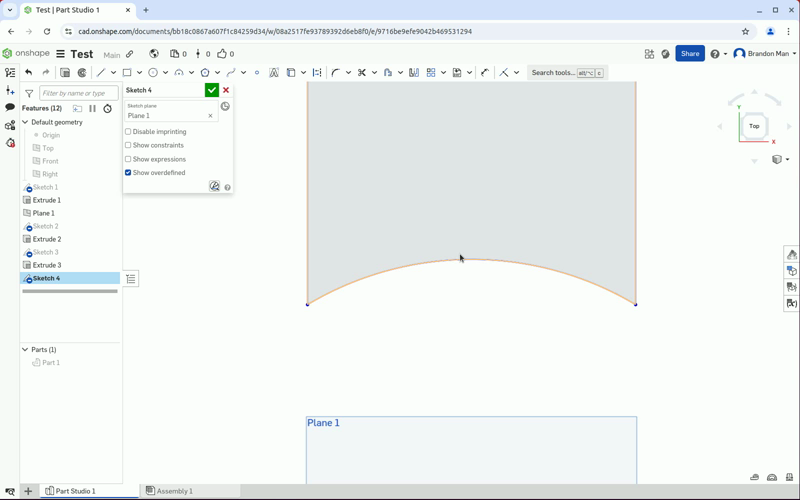
scroll(-6)
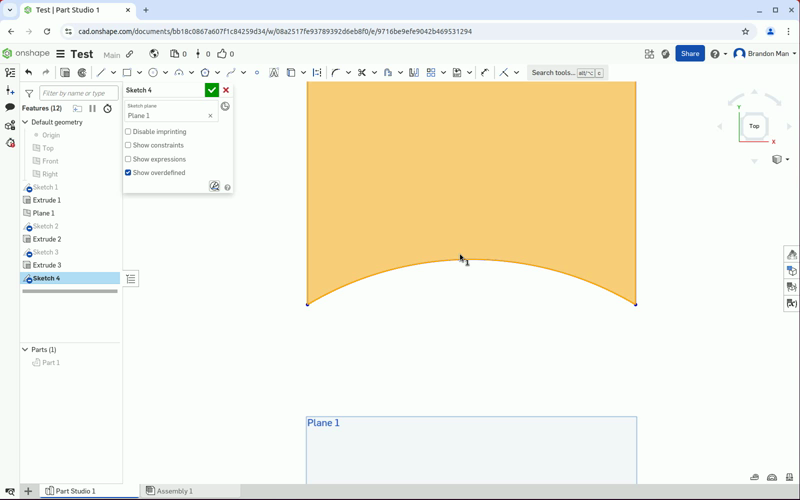
scroll(-6)
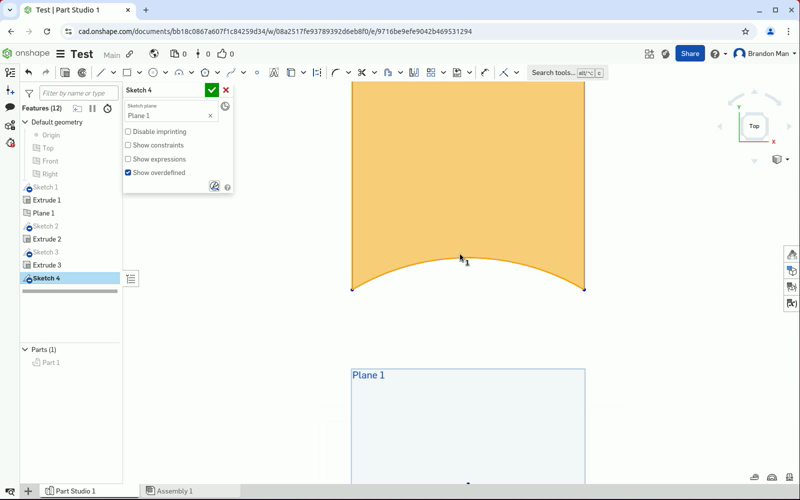
scroll(-6)
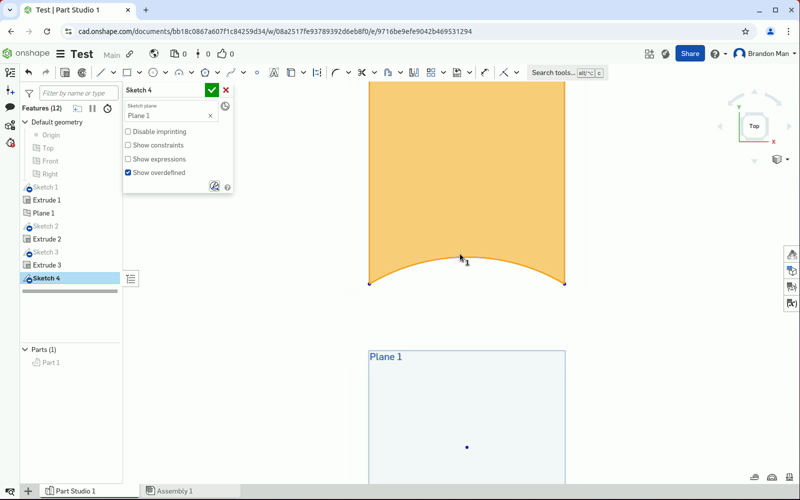
scroll(-6)
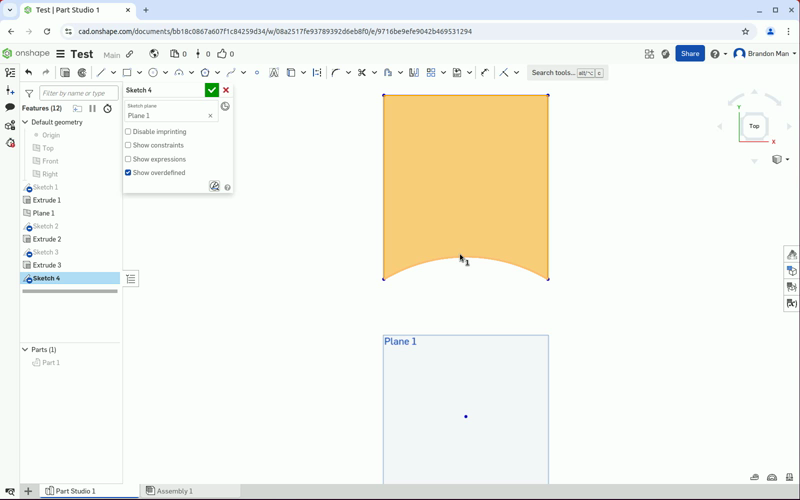
scroll(-6)
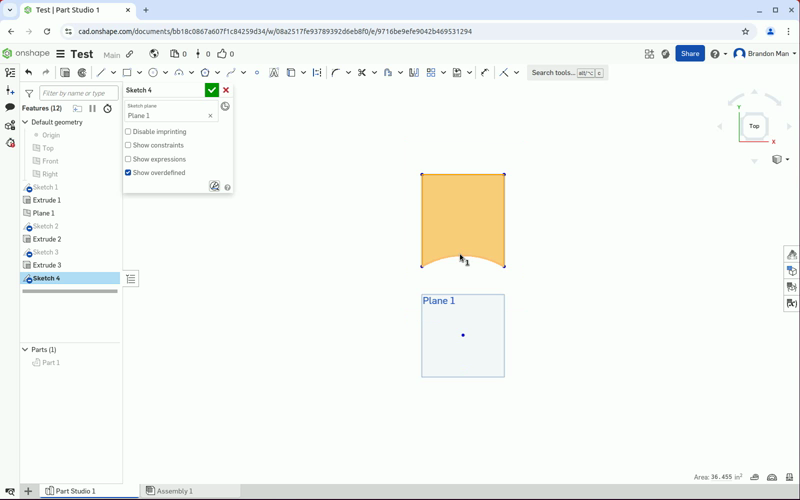
scroll(-6)
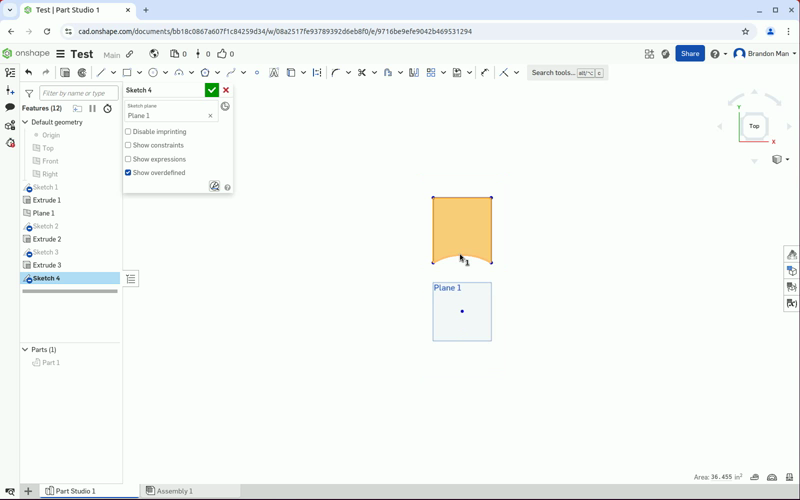
scroll(-6)
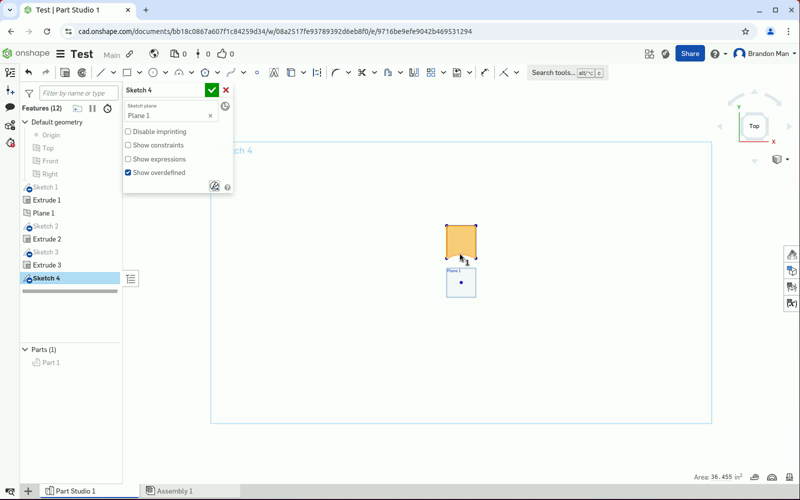
mouse_move(73, 352)
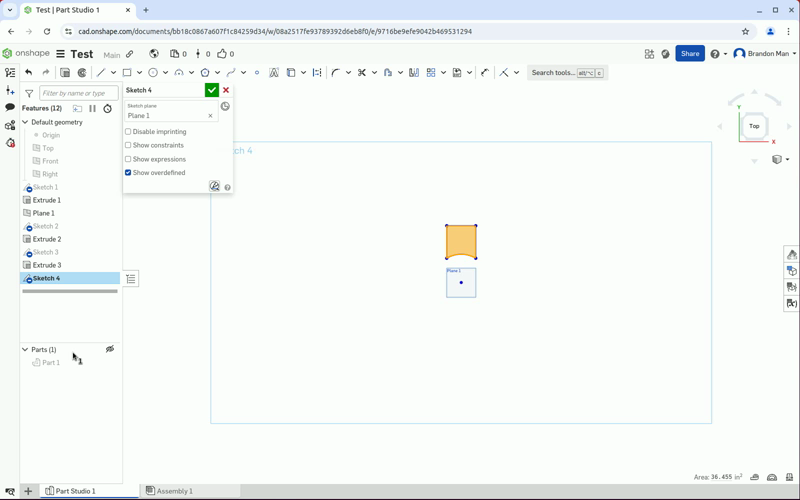
key(shift+y)
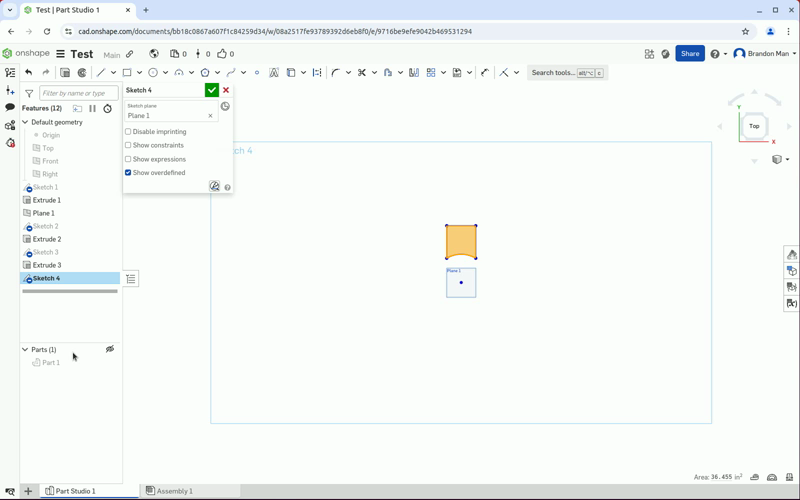
key(shift+e)
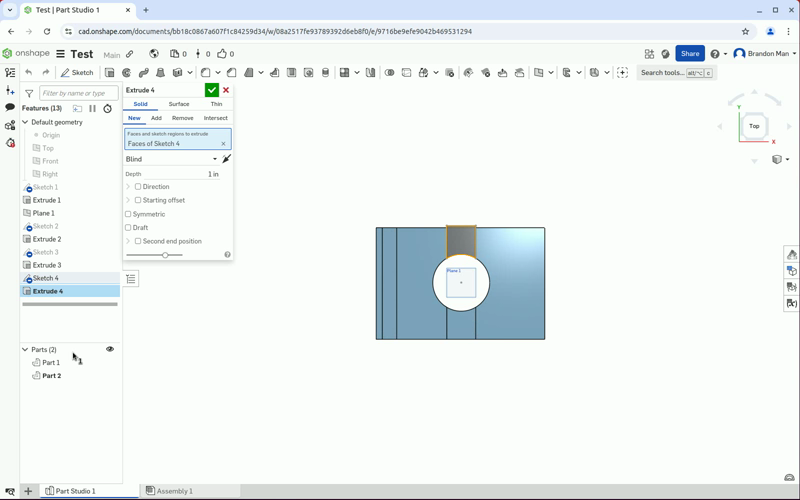
mouse_move(143, 106)
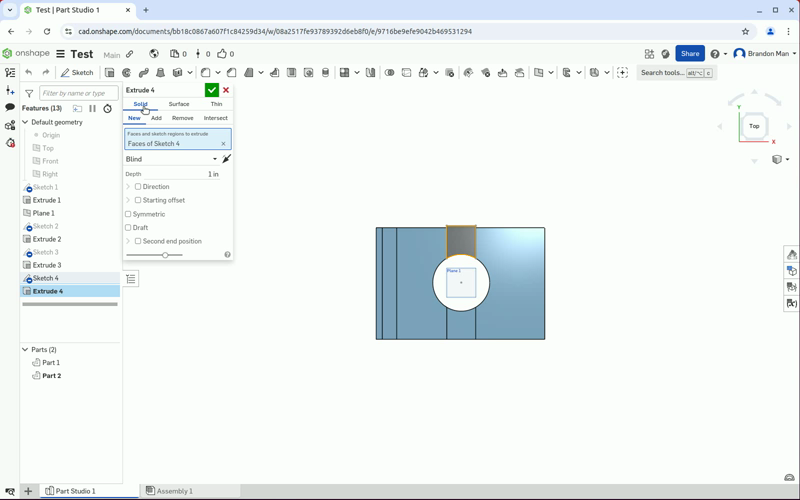
click(143, 106)
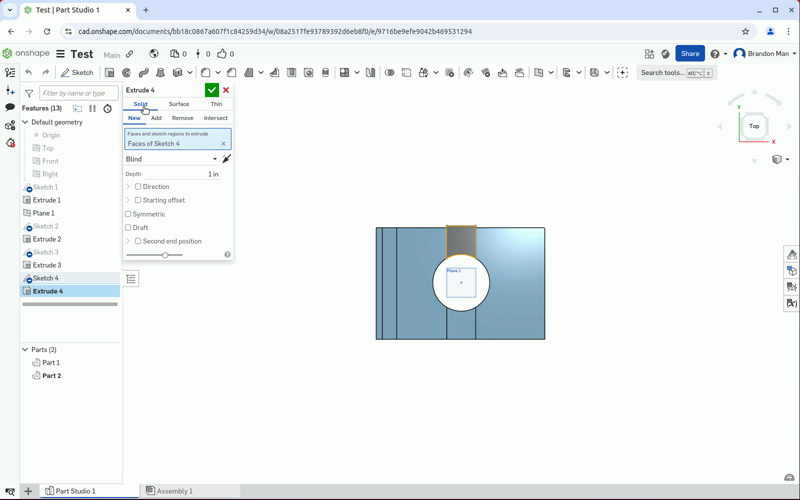
mouse_move(186, 120)
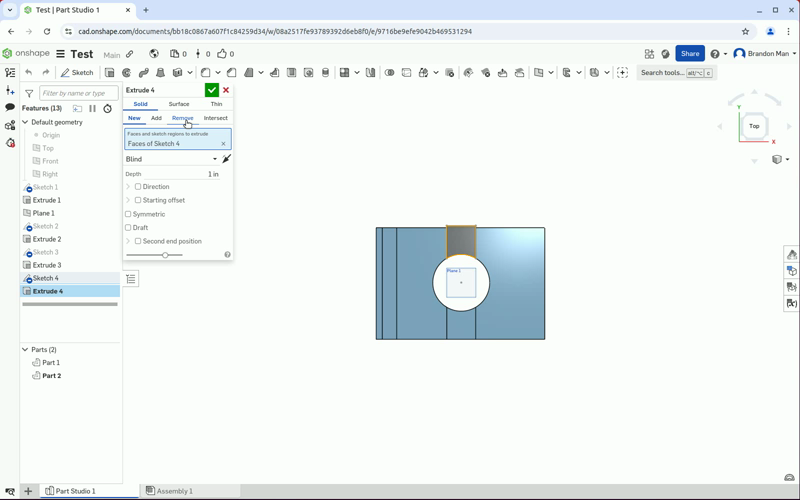
click(186, 120)
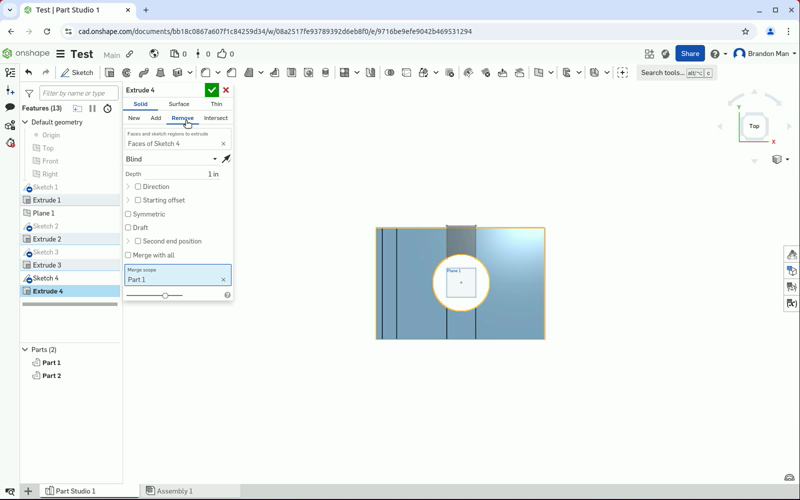
key(tab, 4)
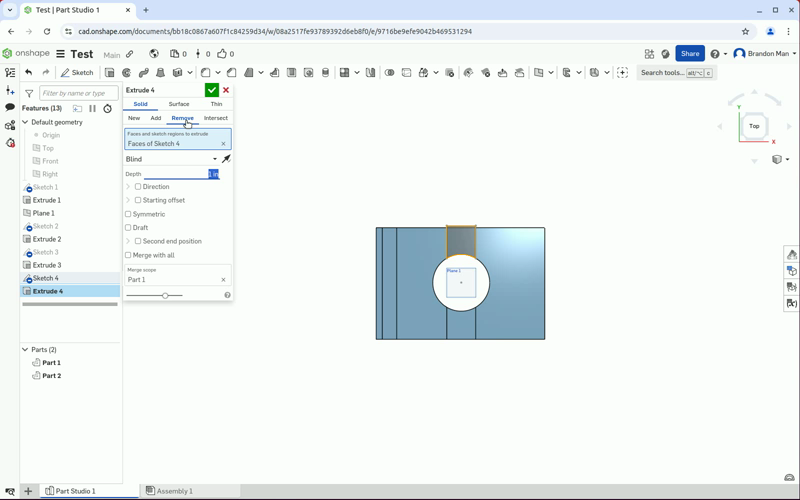
text(1.204)
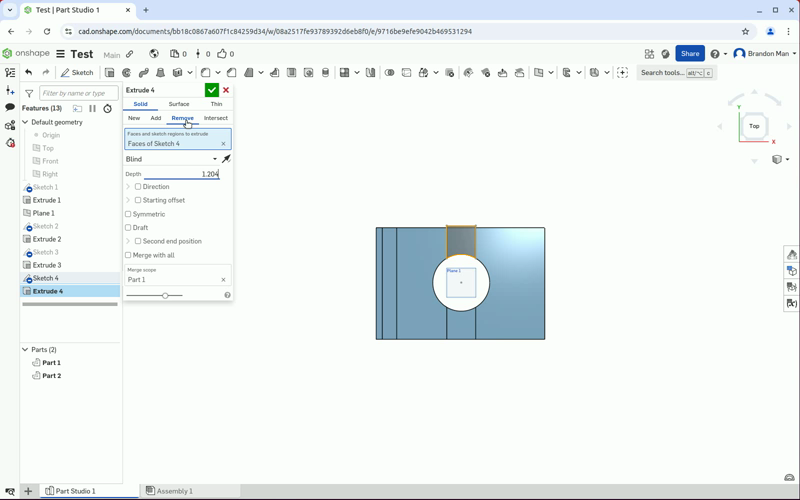
key(tab, 6)
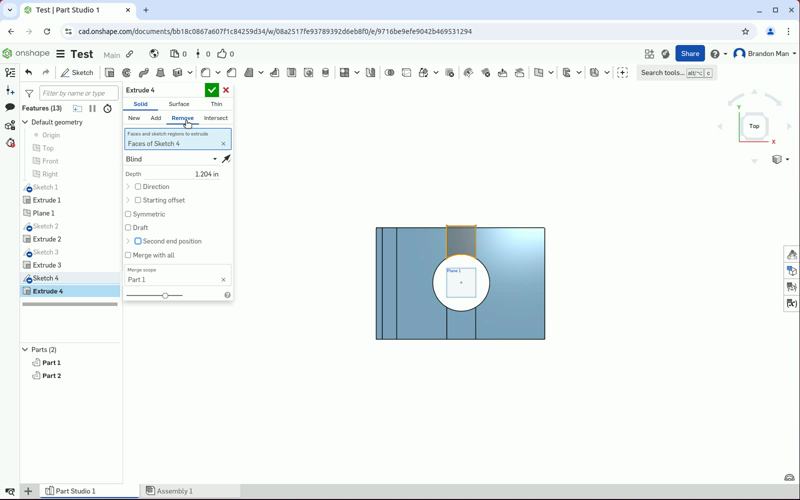
key(space)
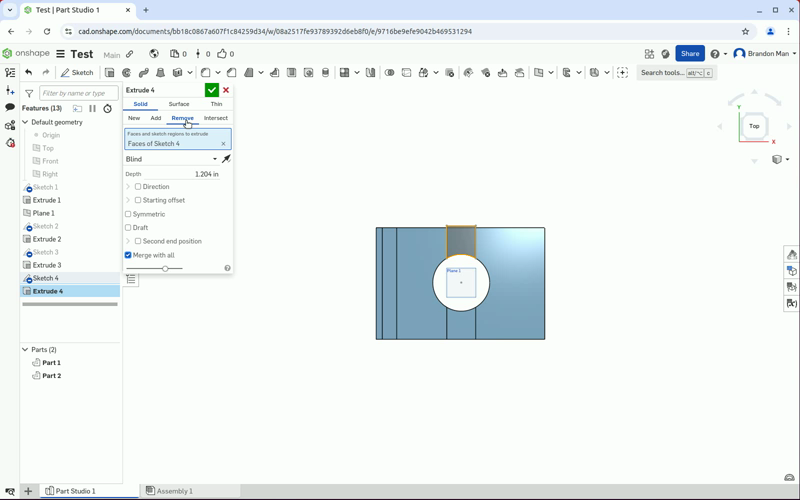
key(enter)
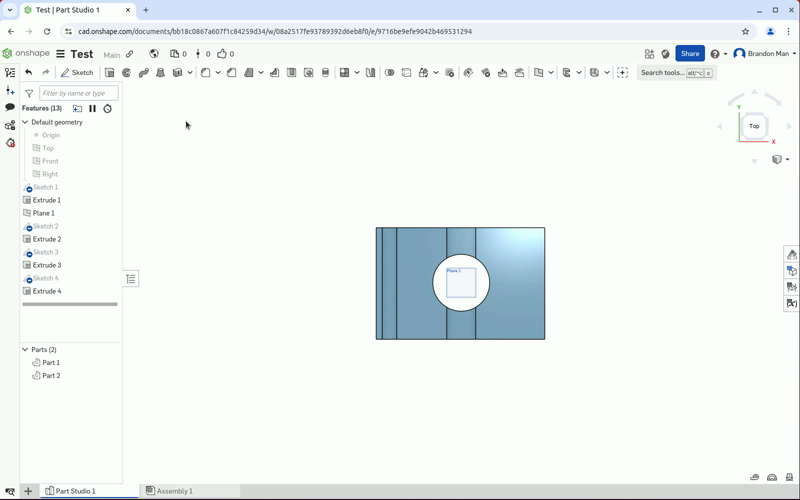
key(shift+h)
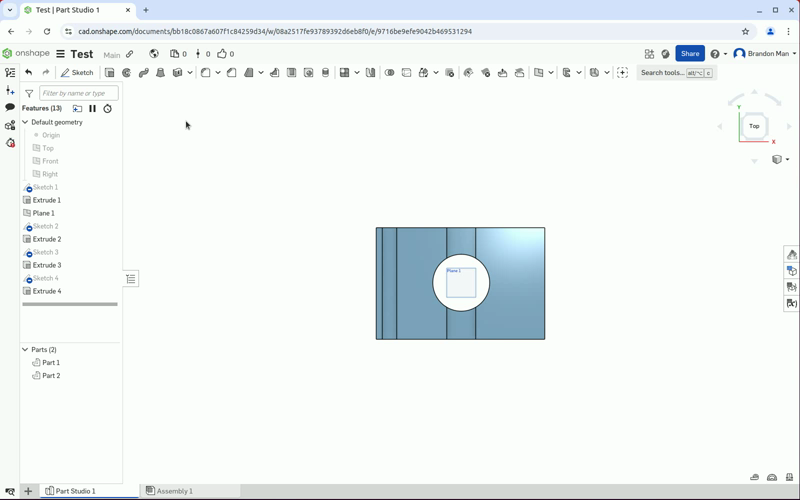
key(shift+h)
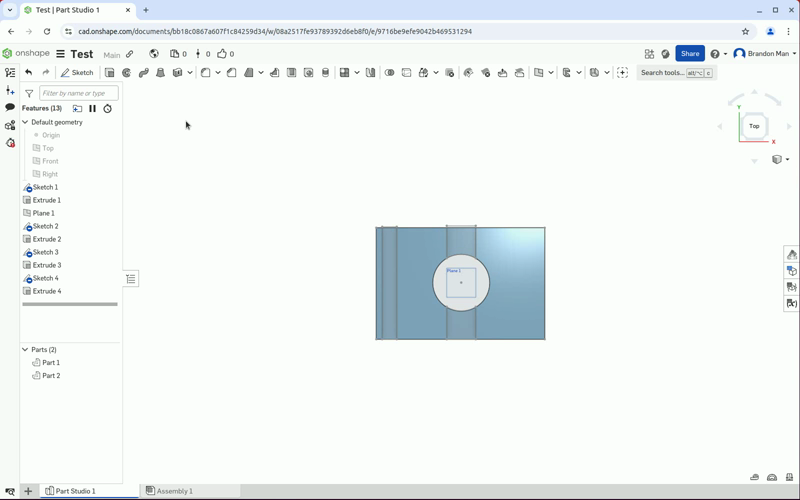
key(shift+7)
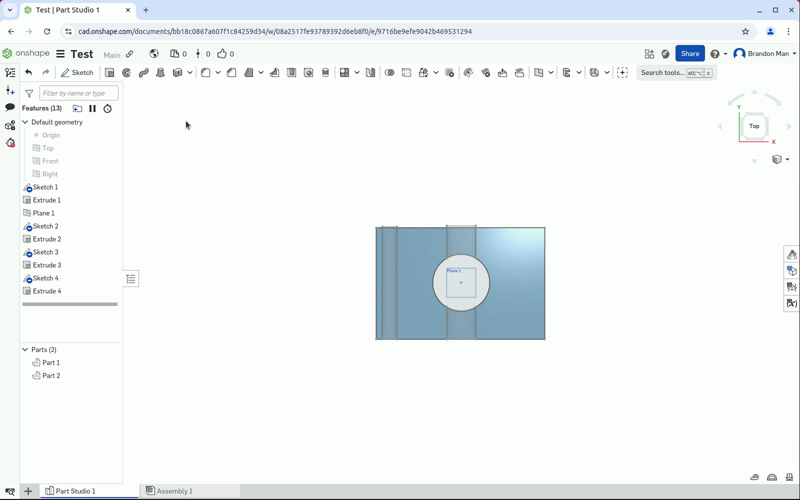
key(up, 3)
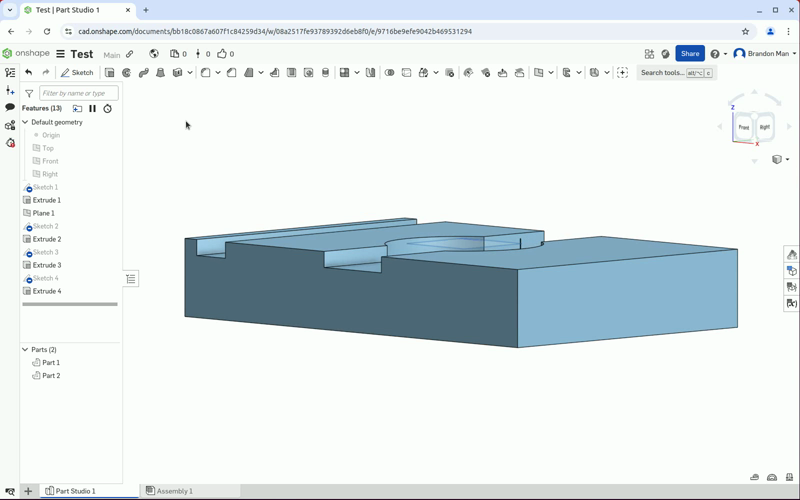
key(left, 3)
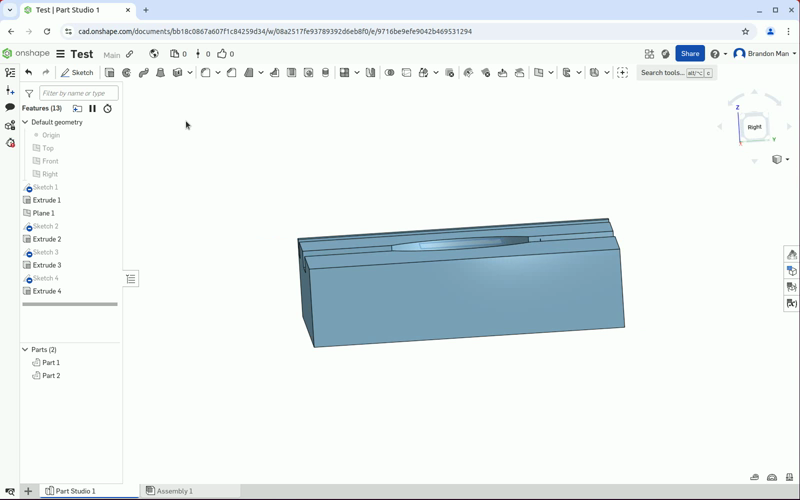
key(right, 3)
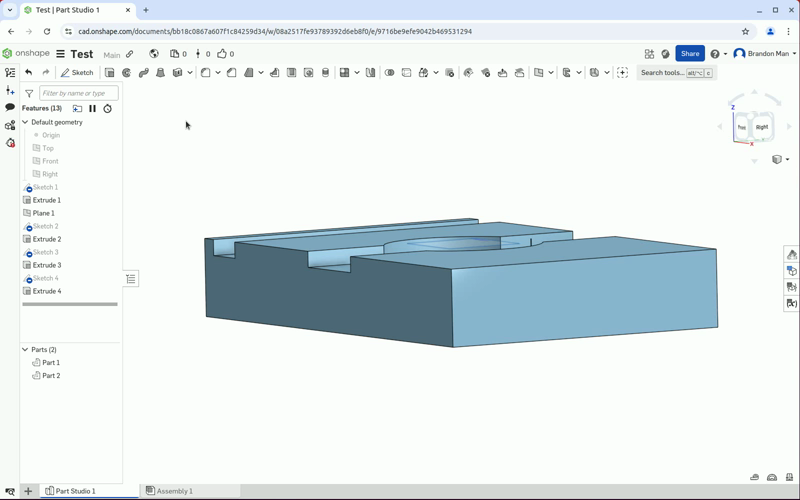
key(down, 3)
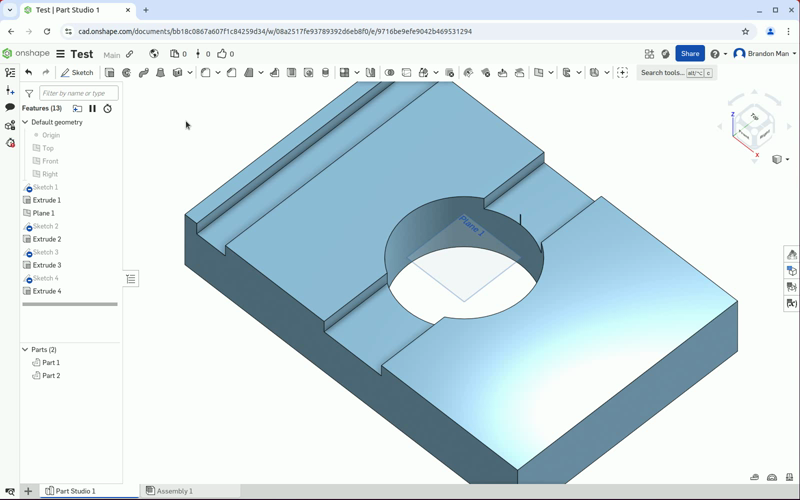
mouse_move(73, 189)
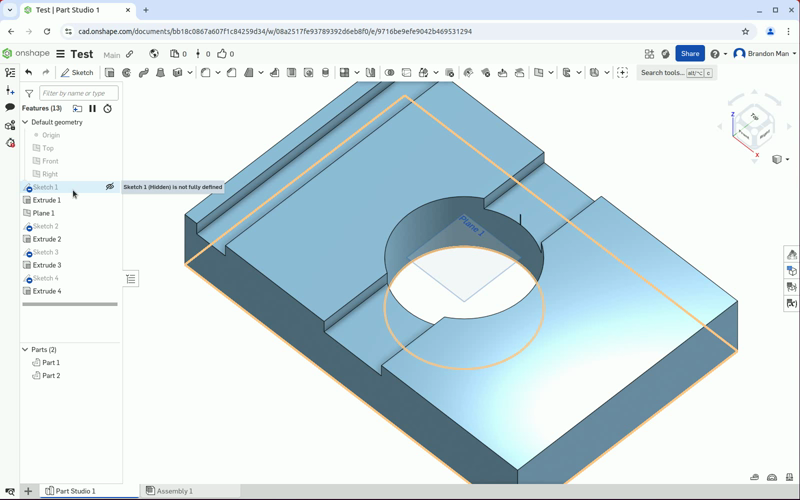
click(73, 189)